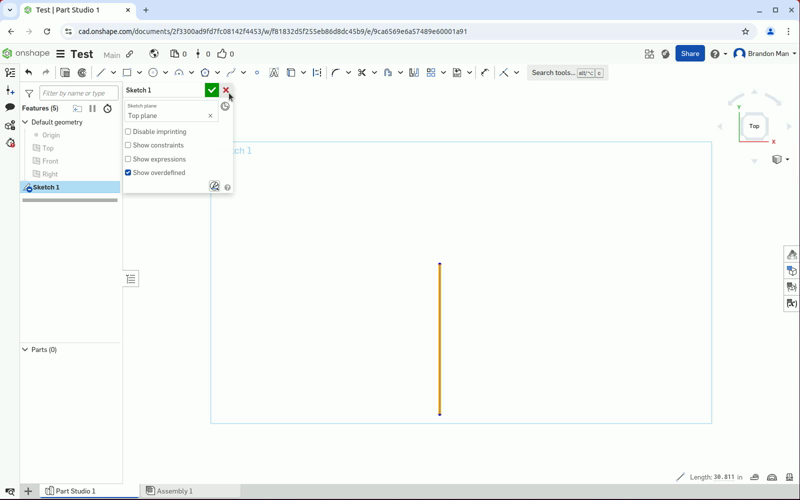
key(shift+h)
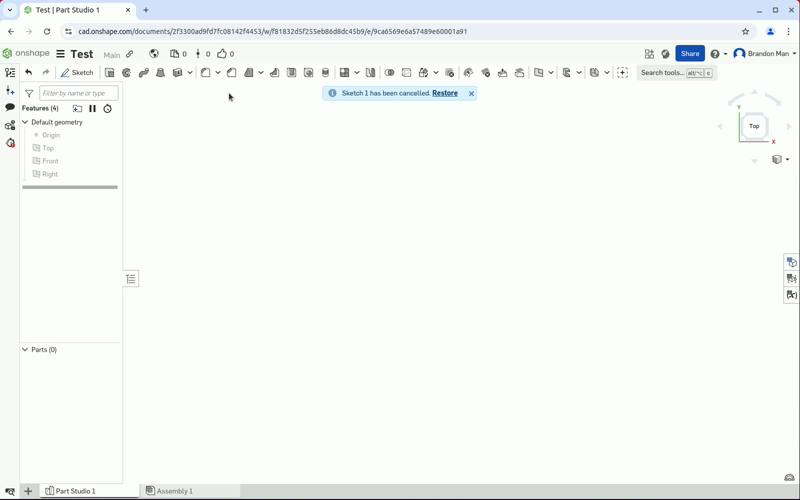
mouse_move(73, 352)
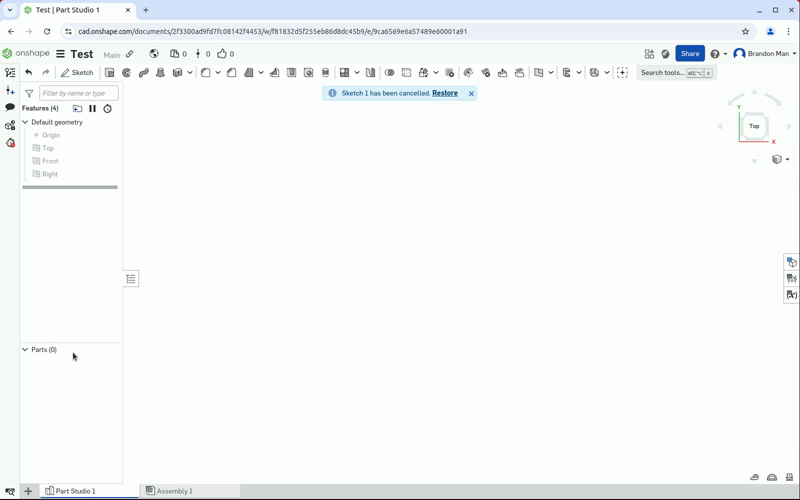
key(y)
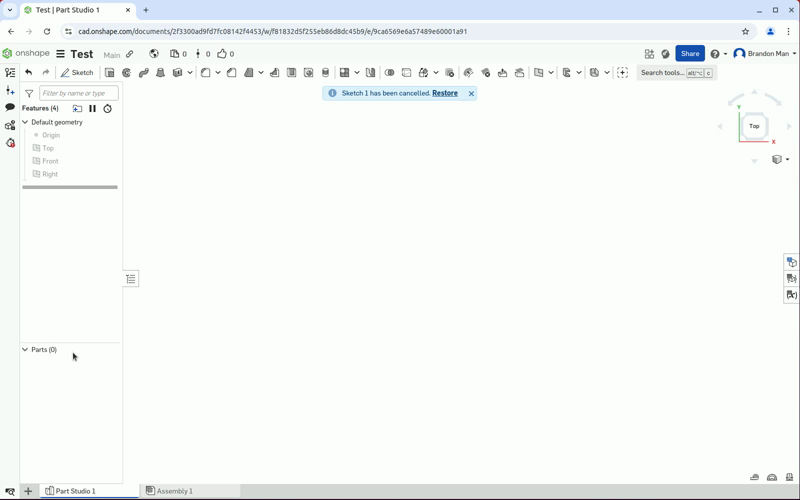
key(shift+p)
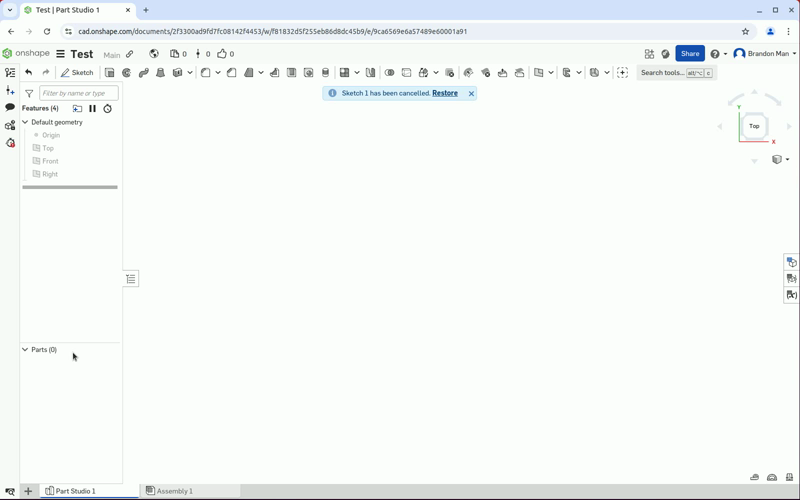
key(space)
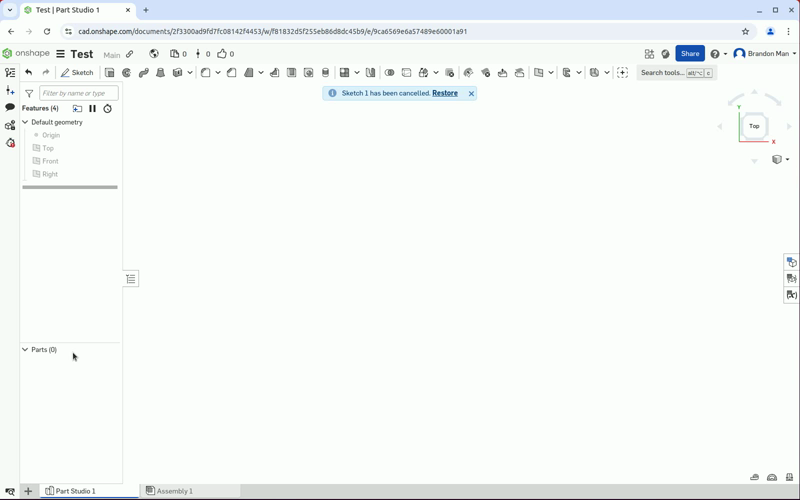
key_down(shift)
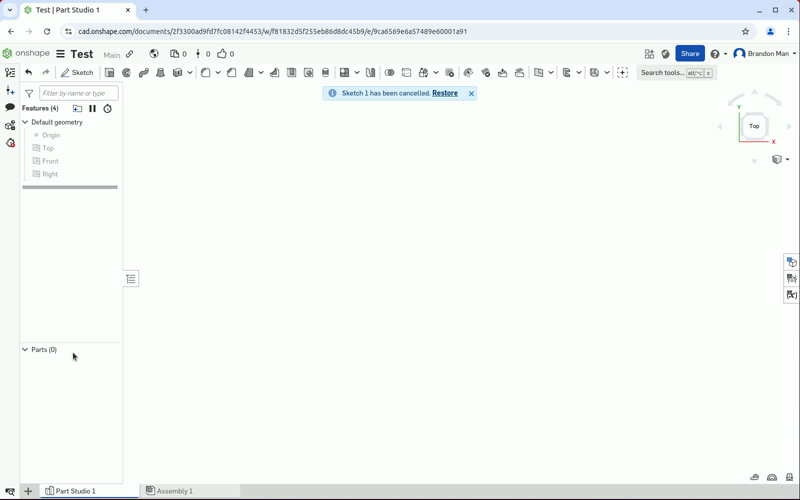
key(up)
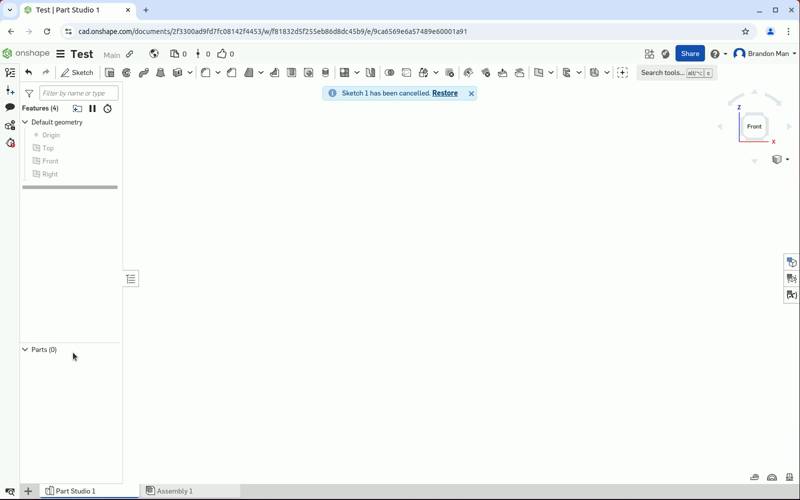
key_up(shift)
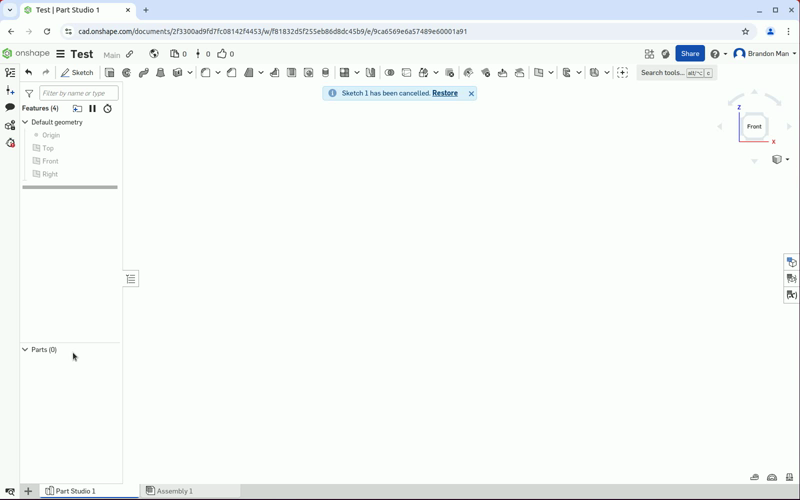
mouse_move(73, 352)
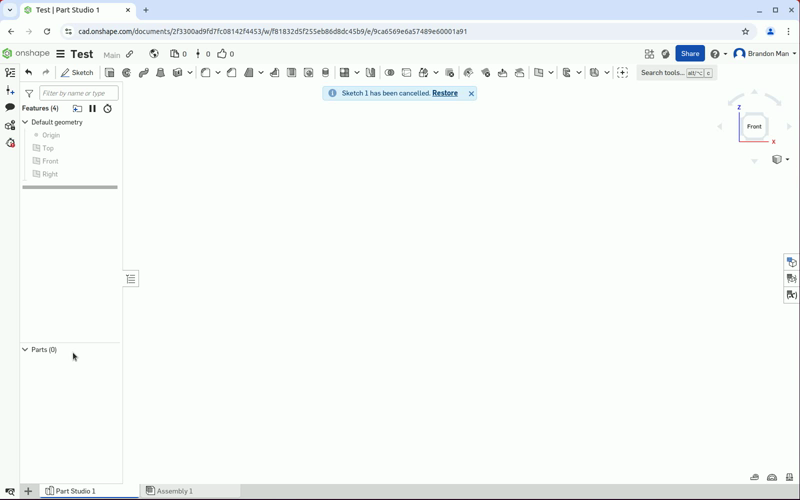
key(shift+y)
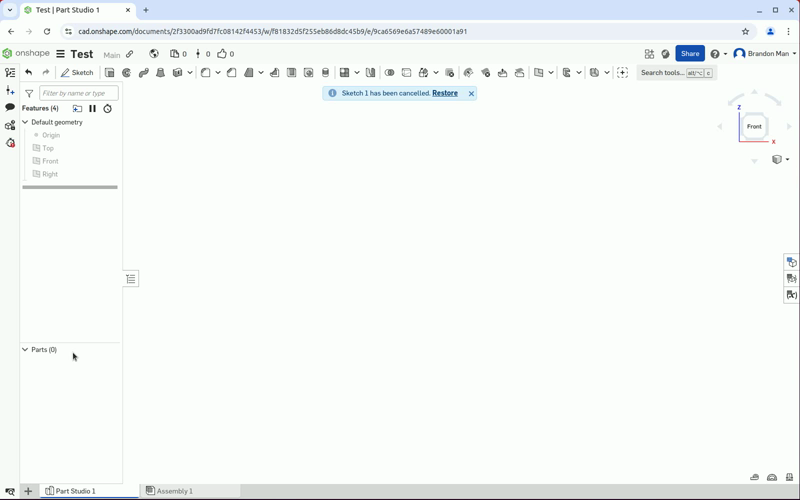
key(shift+s)
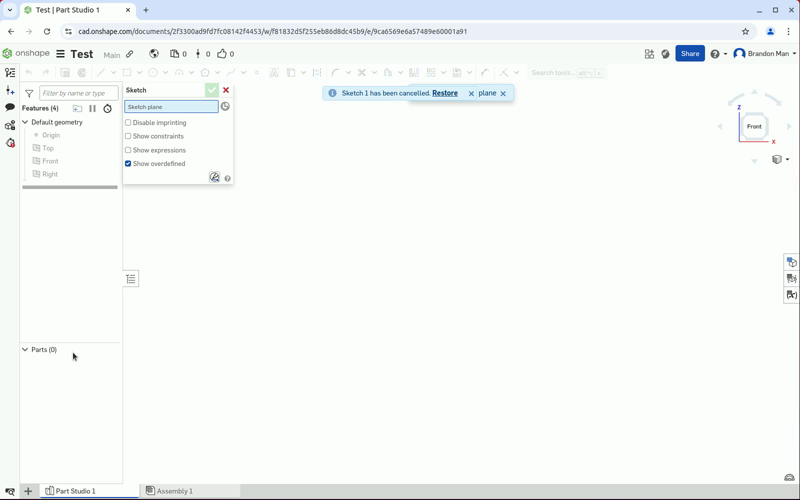
mouse_move(73, 163)
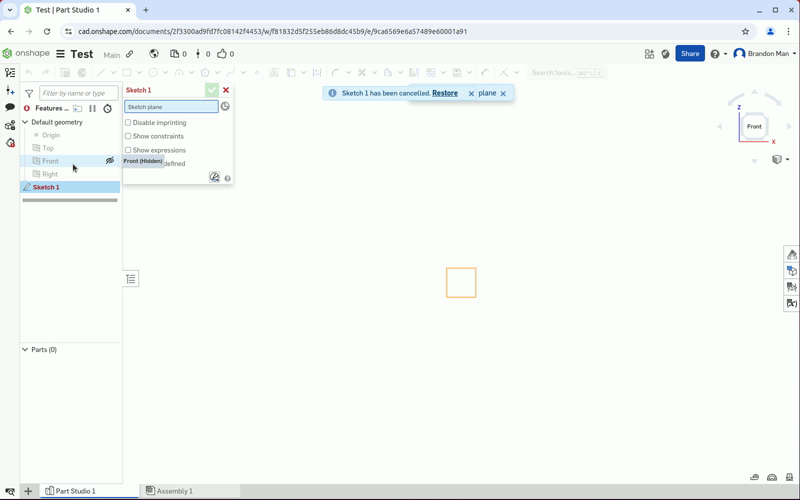
click(73, 163)
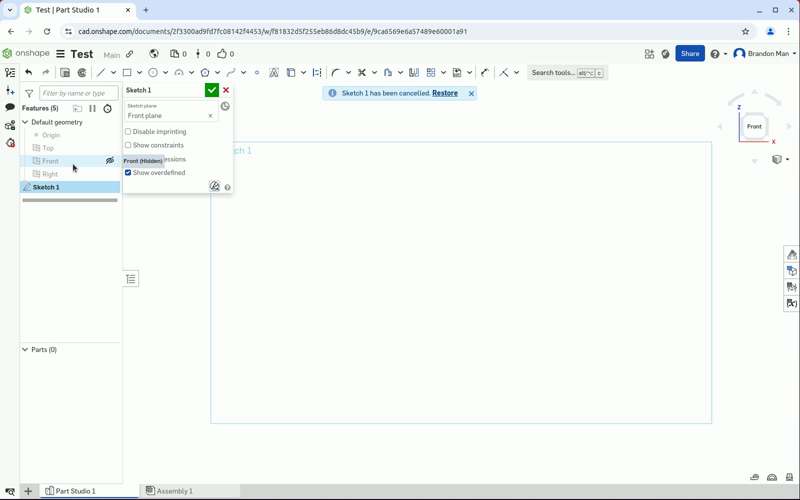
mouse_move(73, 352)
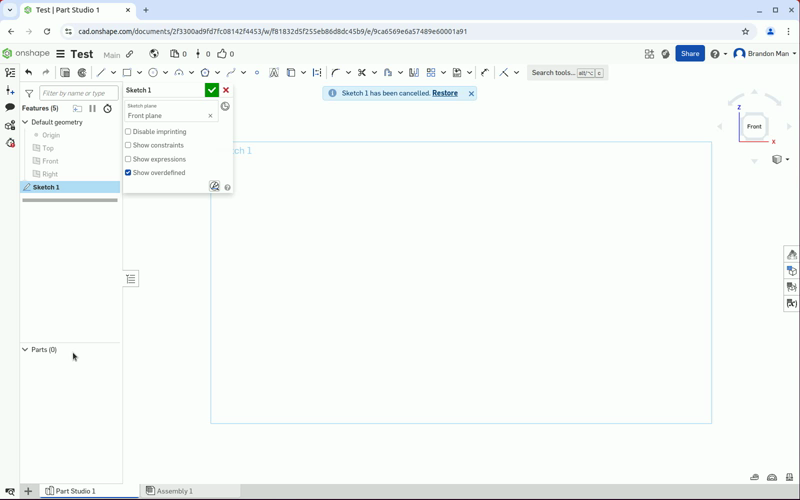
key(y)
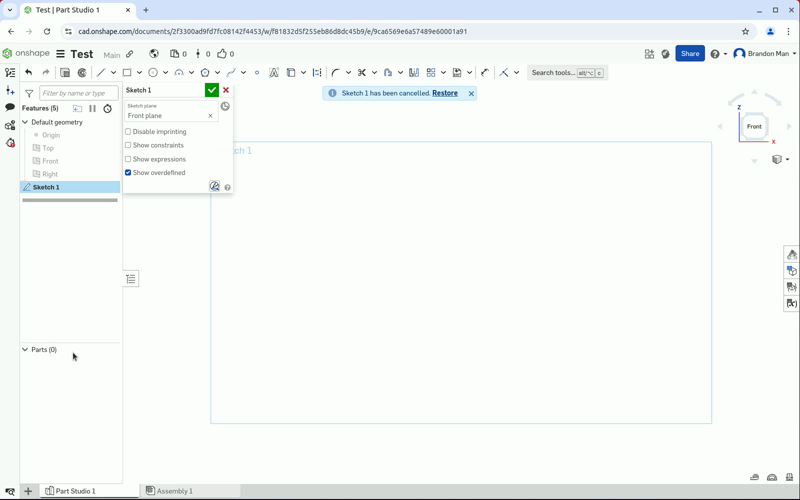
key(l)
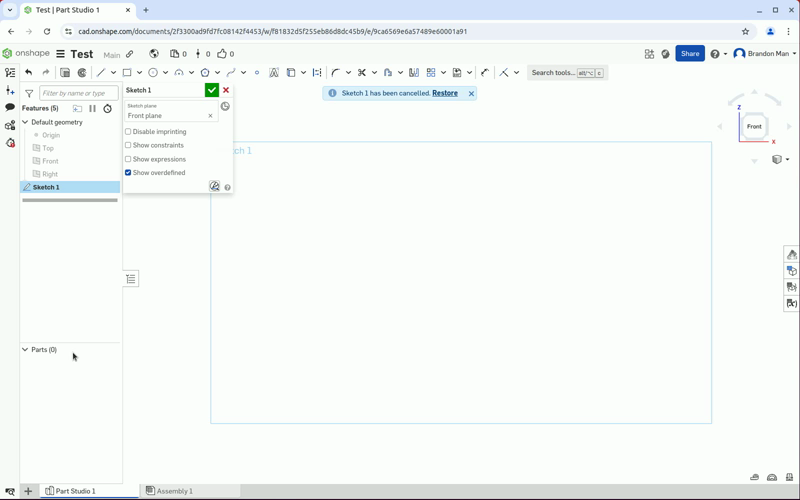
key_down(shift)
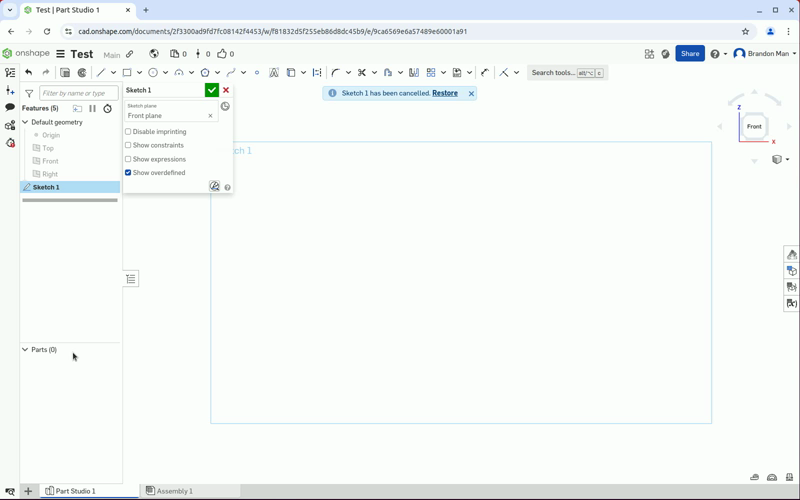
mouse_move(356, 326)
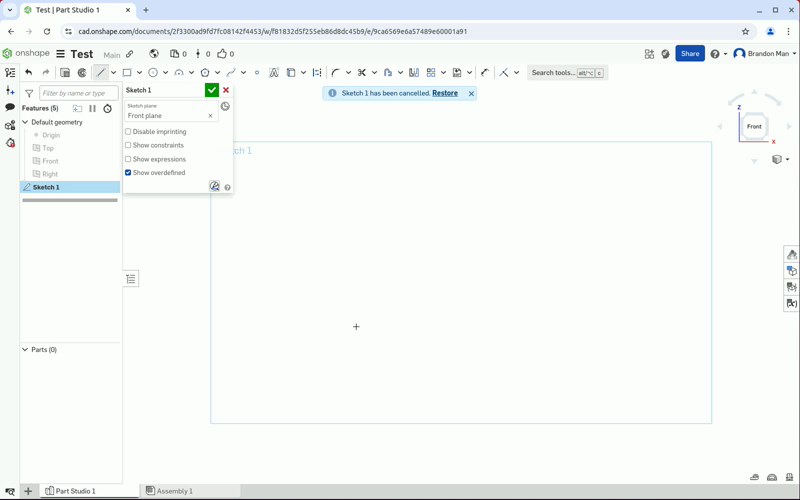
click(356, 326)
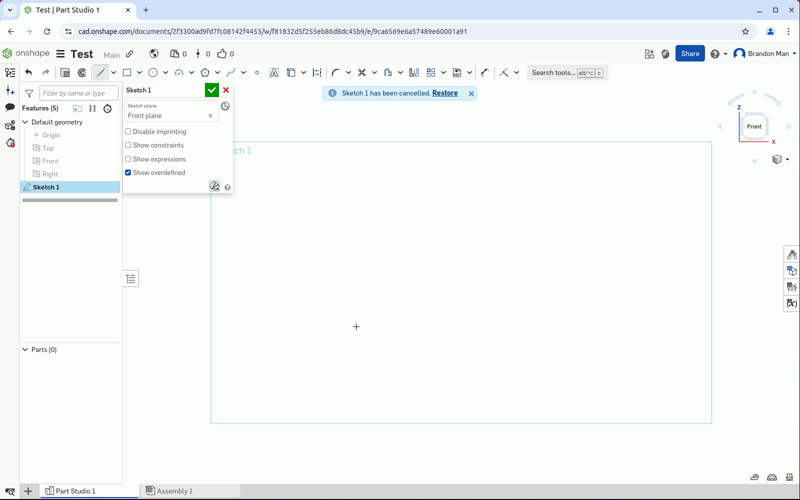
key_up(shift)
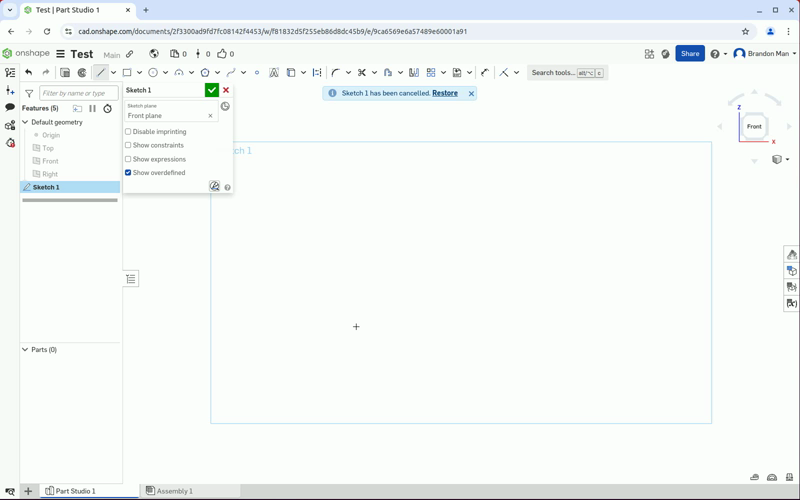
key_down(shift)
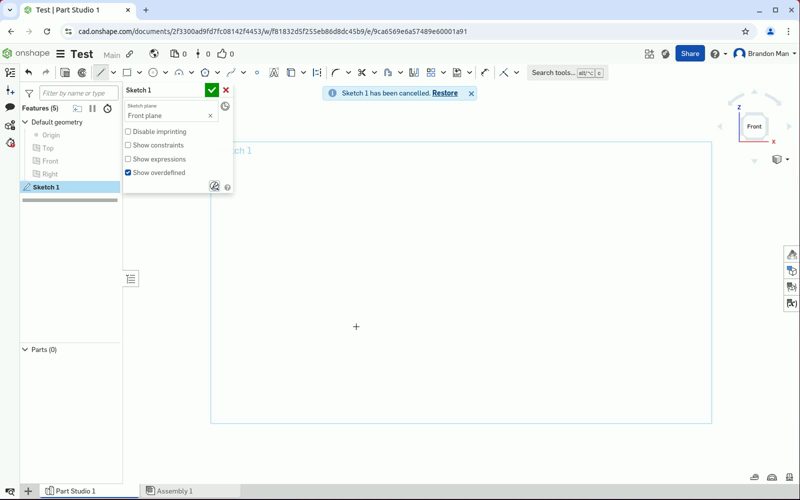
mouse_move(386, 326)
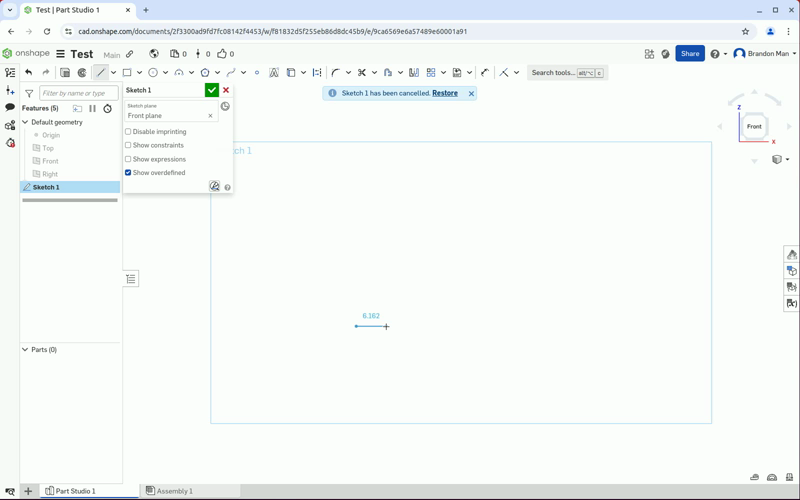
mouse_move(383, 326)
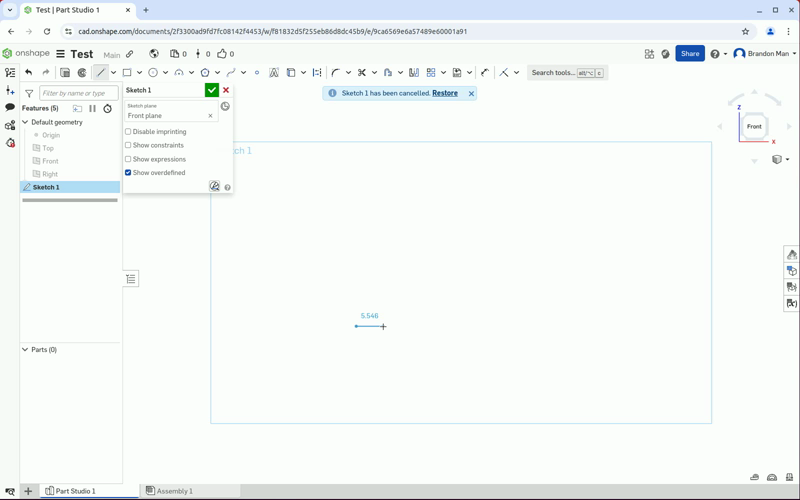
click(383, 326)
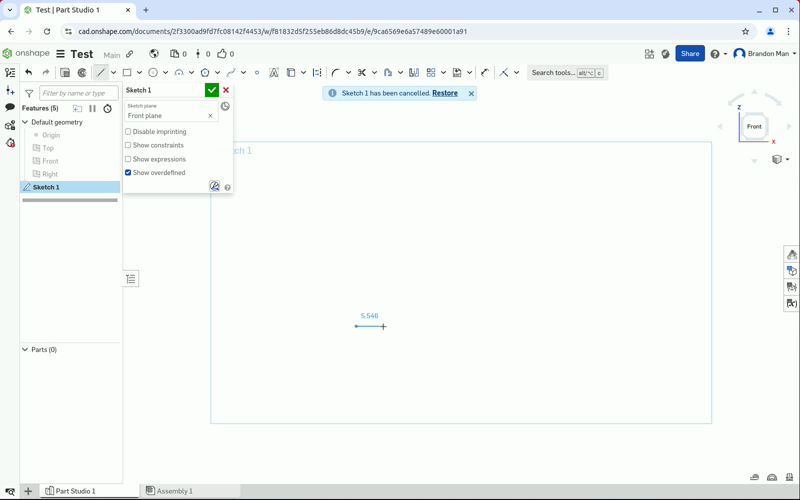
key_up(shift)
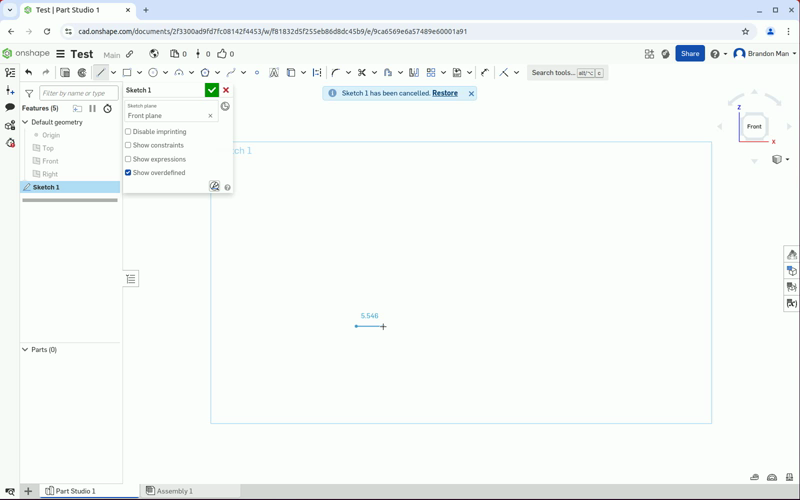
key(esc)
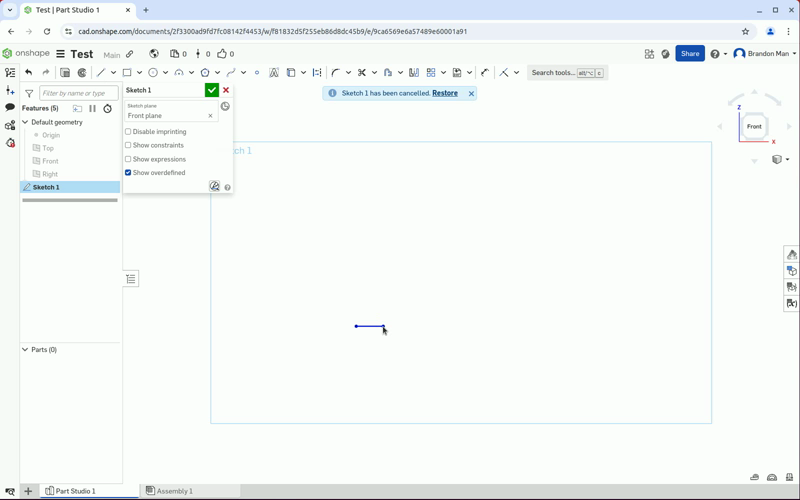
key(a)
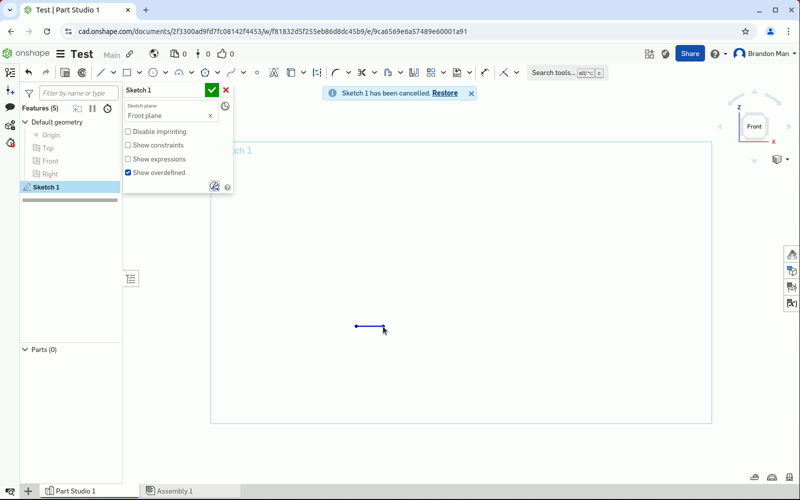
mouse_move(383, 326)
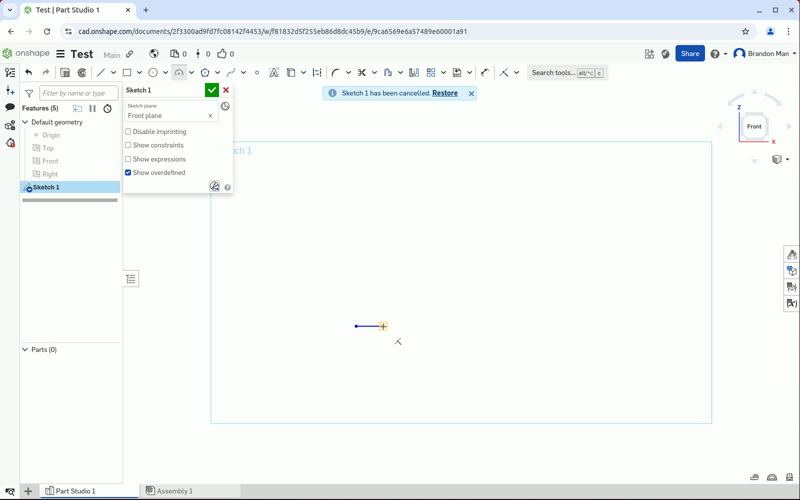
click(383, 326)
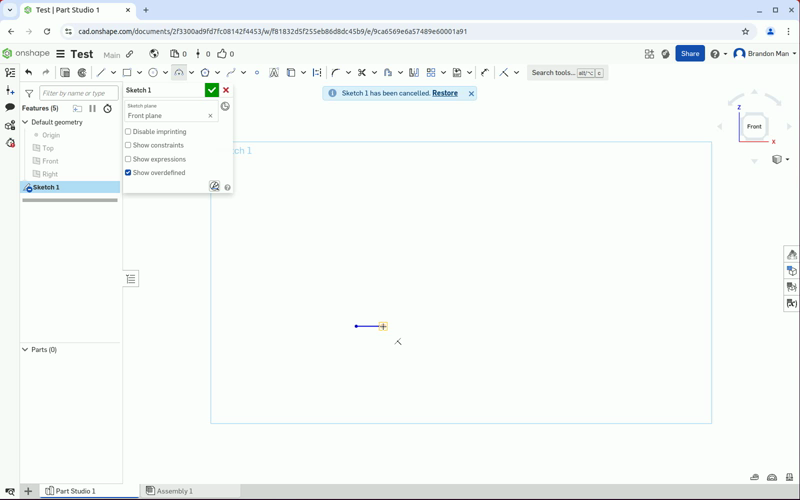
key_down(shift)
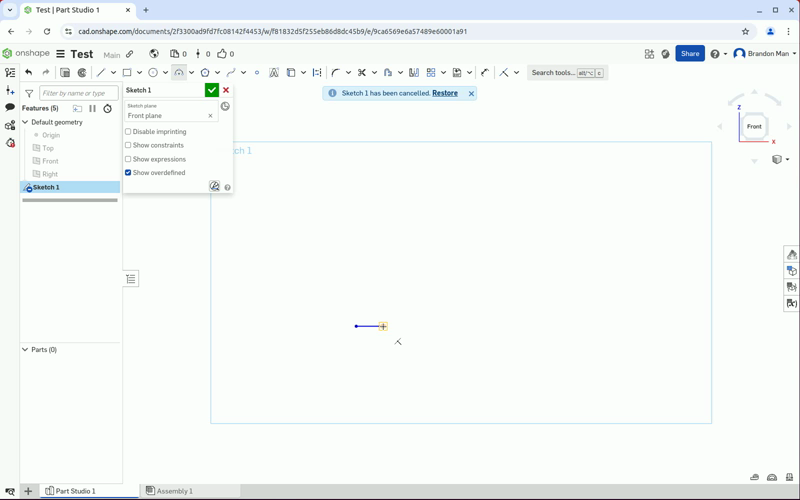
mouse_move(383, 239)
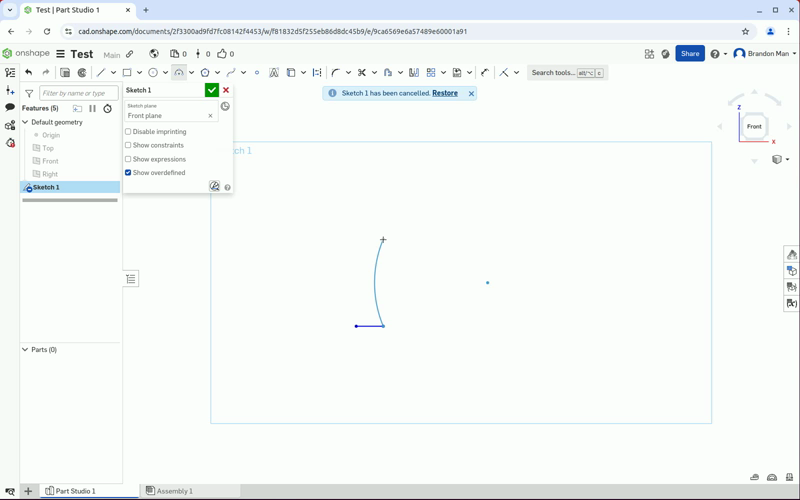
click(383, 239)
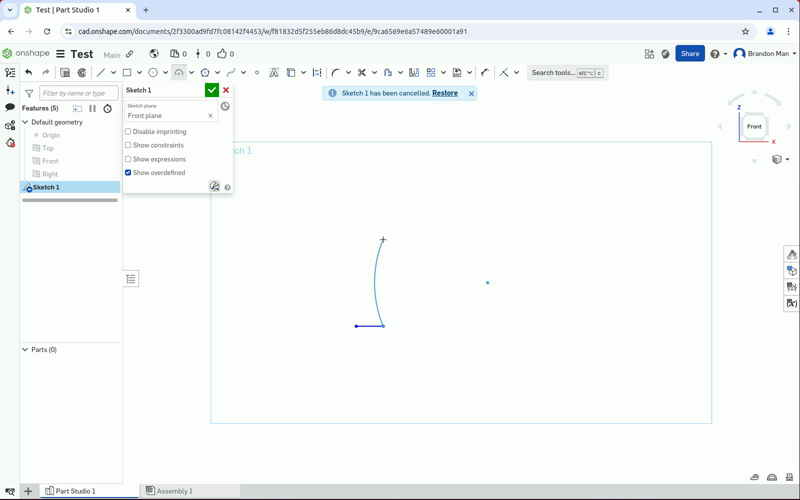
mouse_move(371, 282)
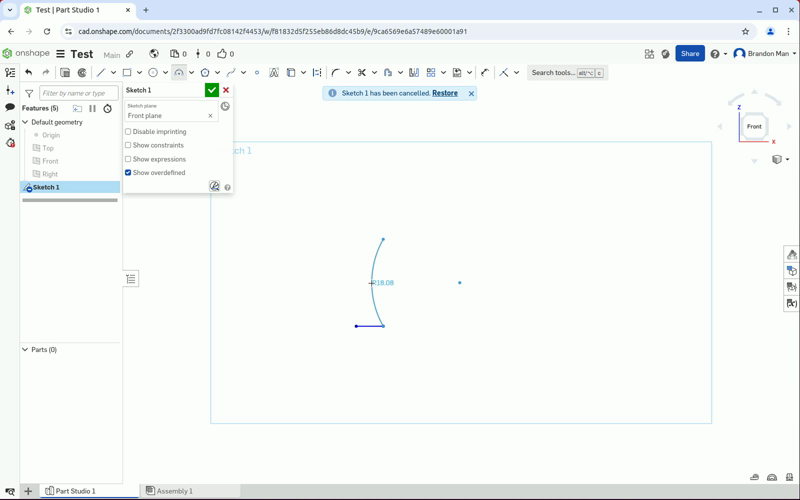
click(371, 282)
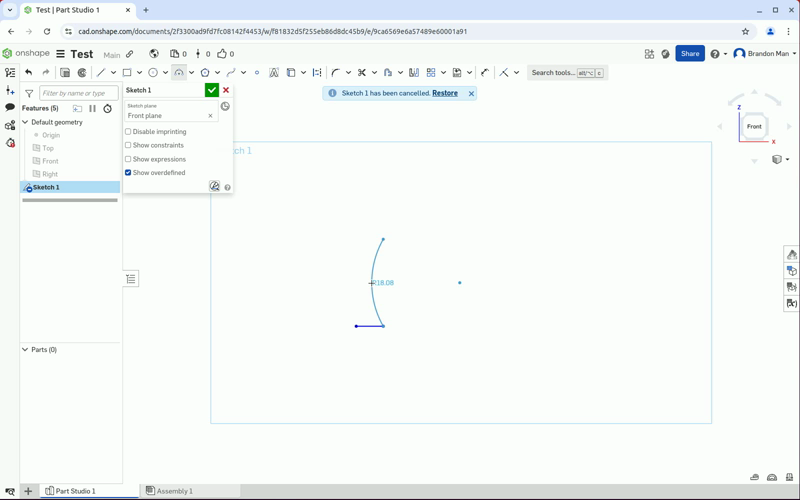
key_up(shift)
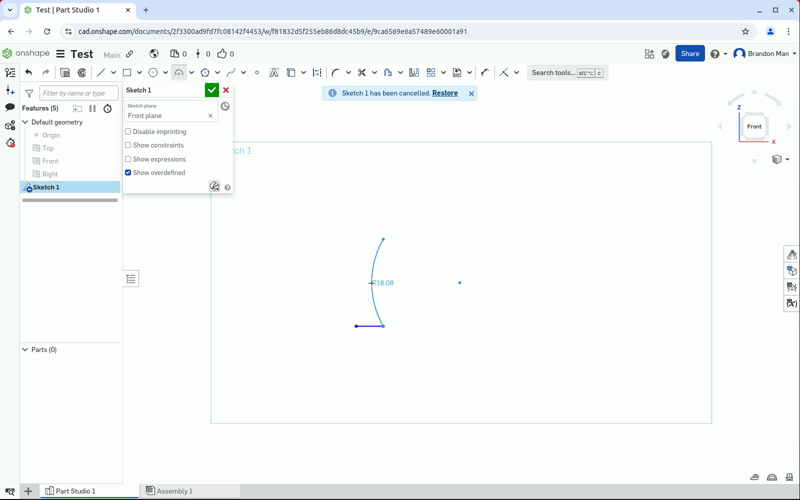
key(esc)
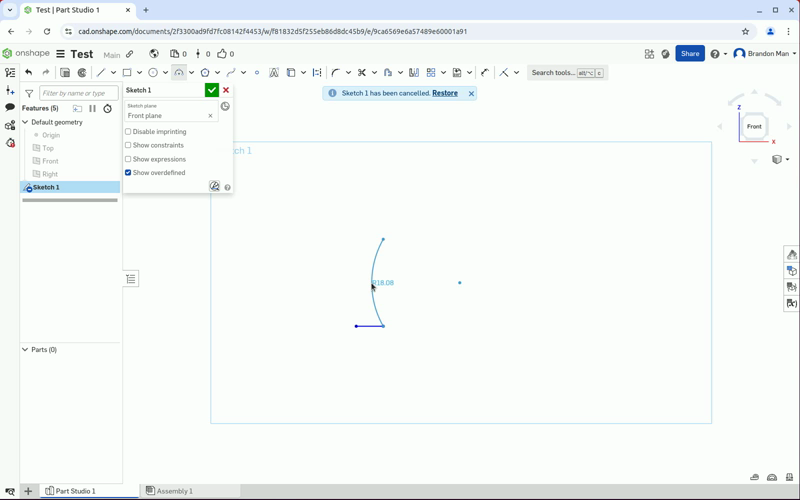
key(l)
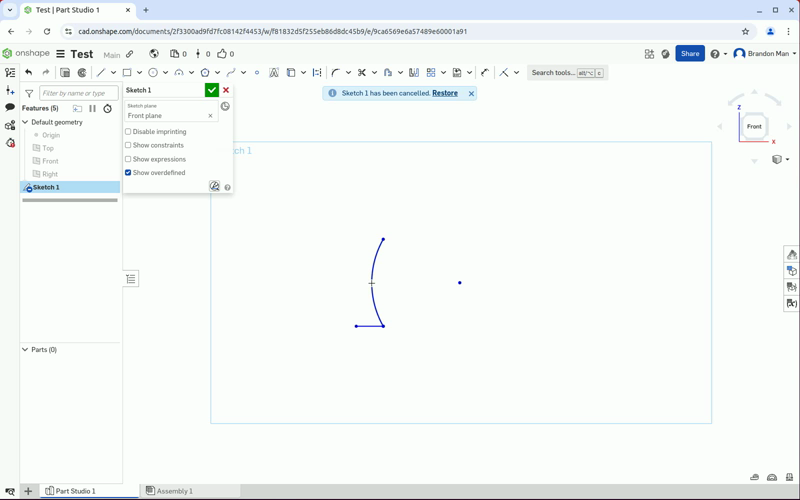
mouse_move(383, 239)
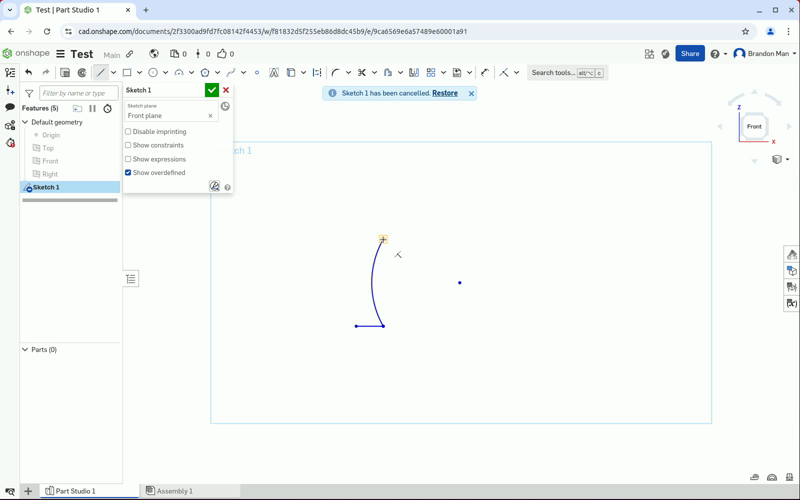
click(383, 239)
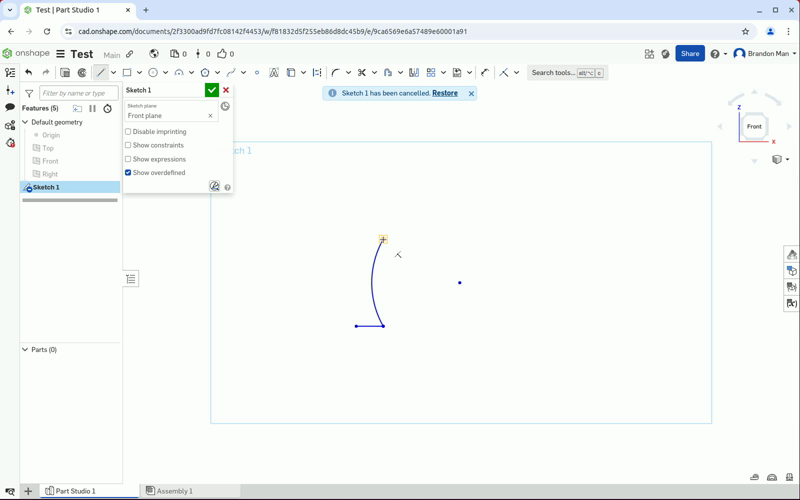
key_down(shift)
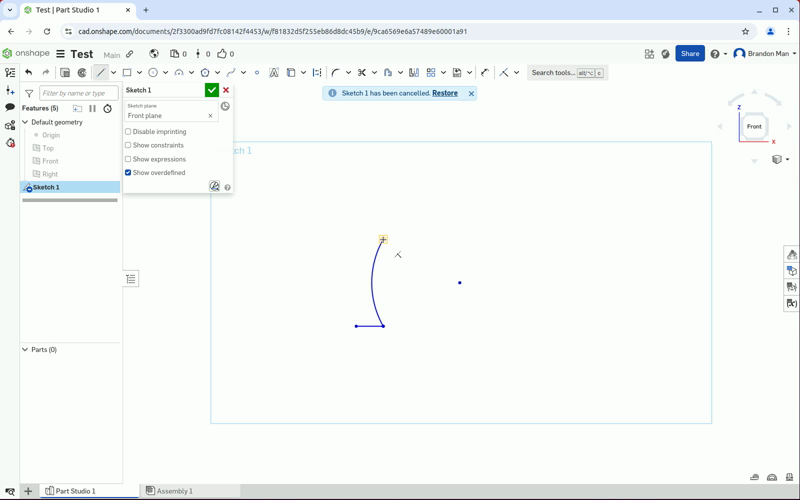
mouse_move(413, 239)
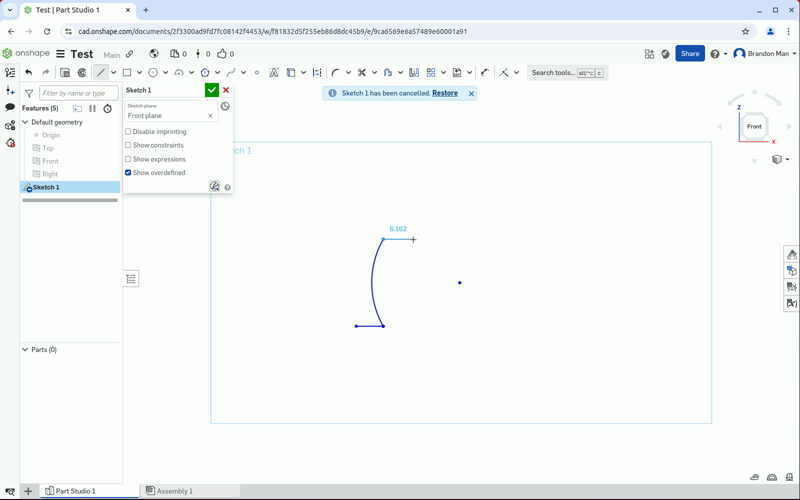
mouse_move(356, 239)
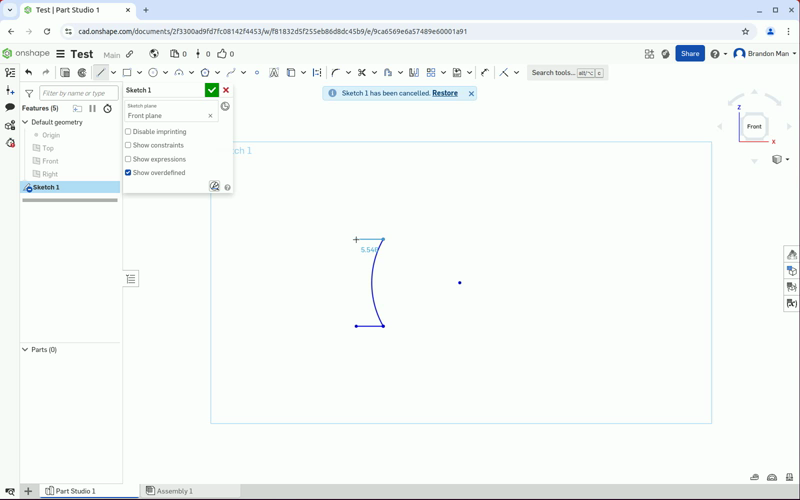
click(356, 239)
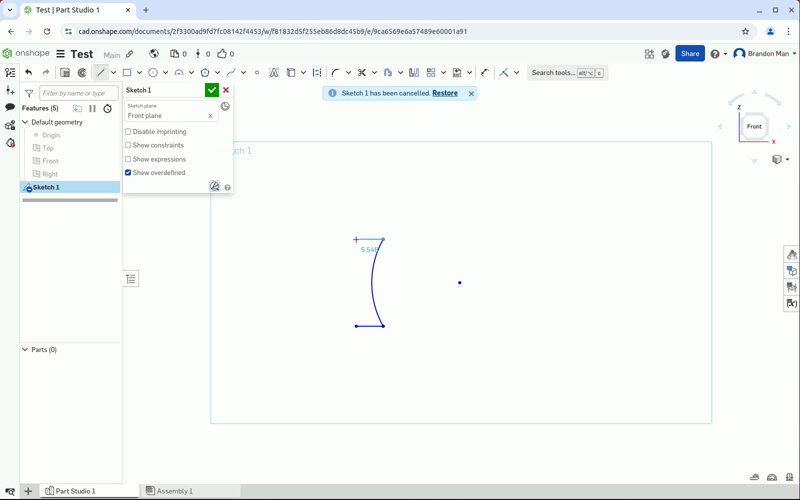
key_up(shift)
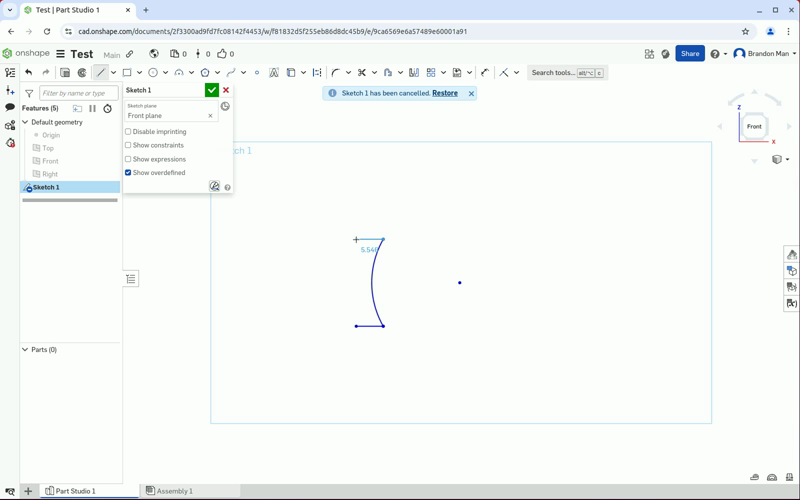
key(esc)
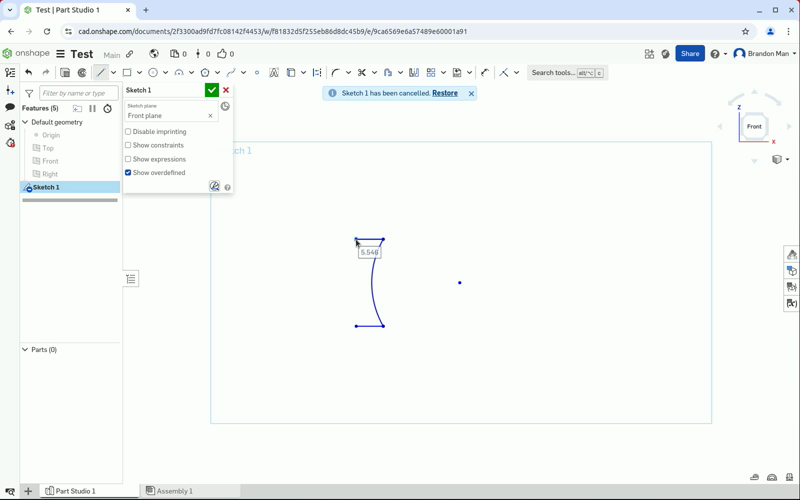
key(a)
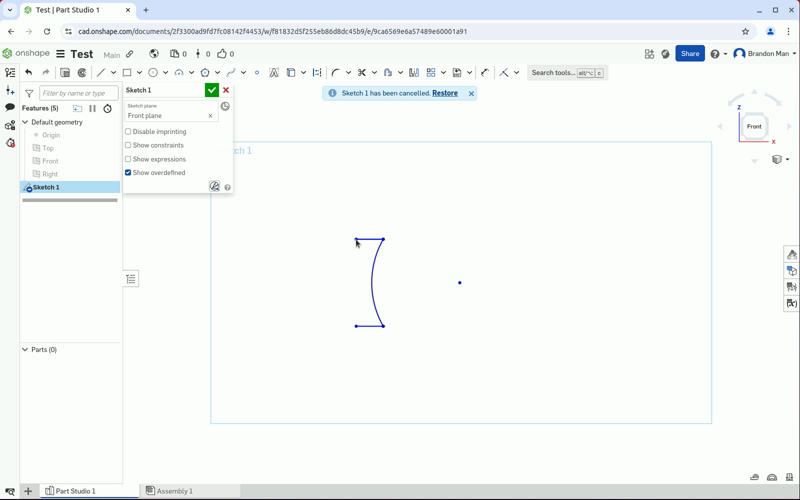
mouse_move(356, 239)
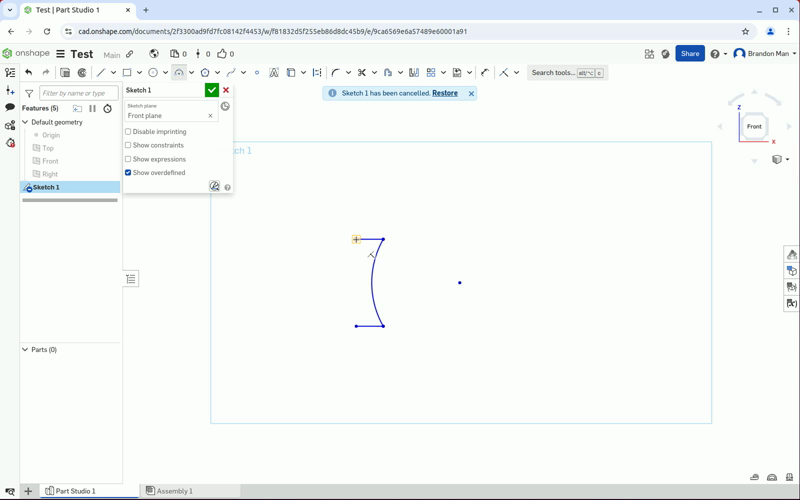
click(356, 239)
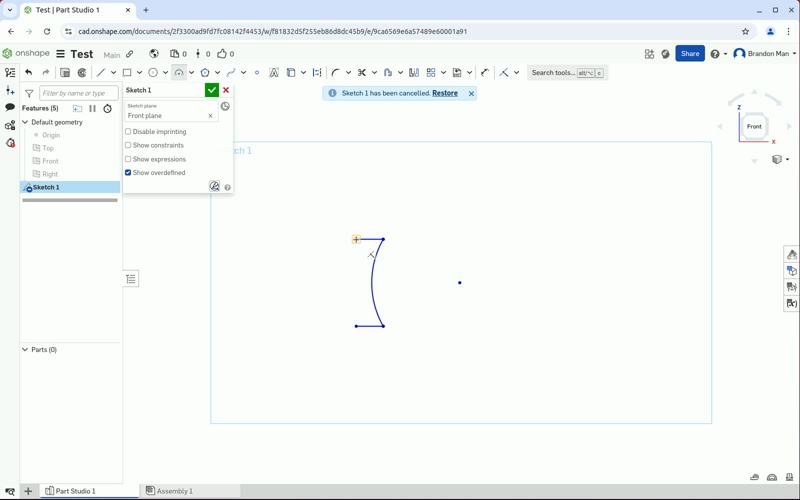
mouse_move(356, 326)
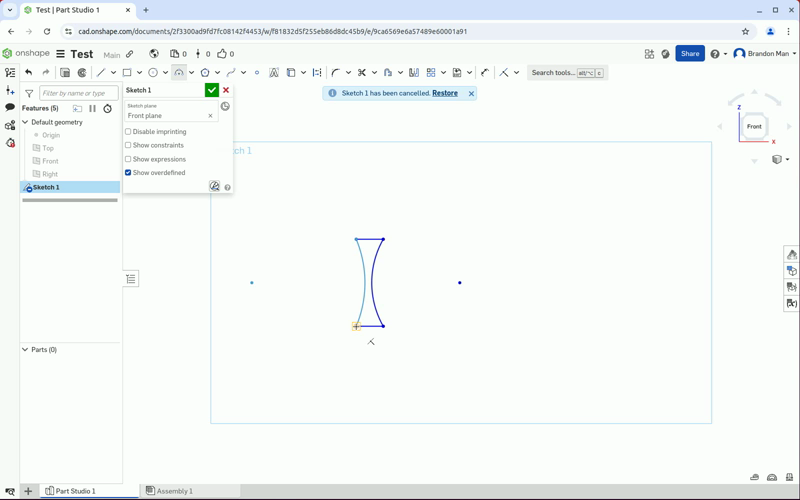
click(356, 326)
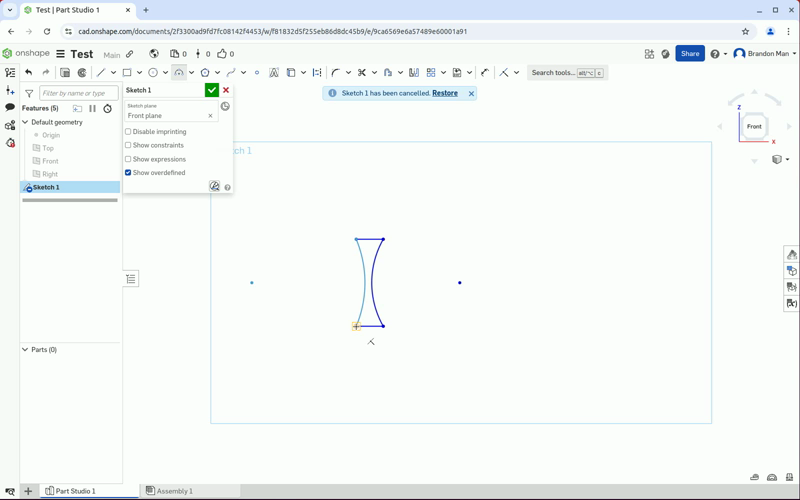
key_down(shift)
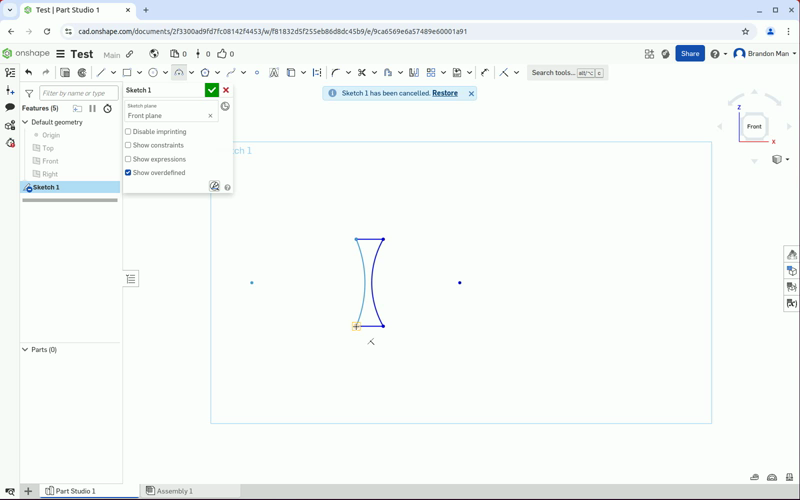
mouse_move(347, 282)
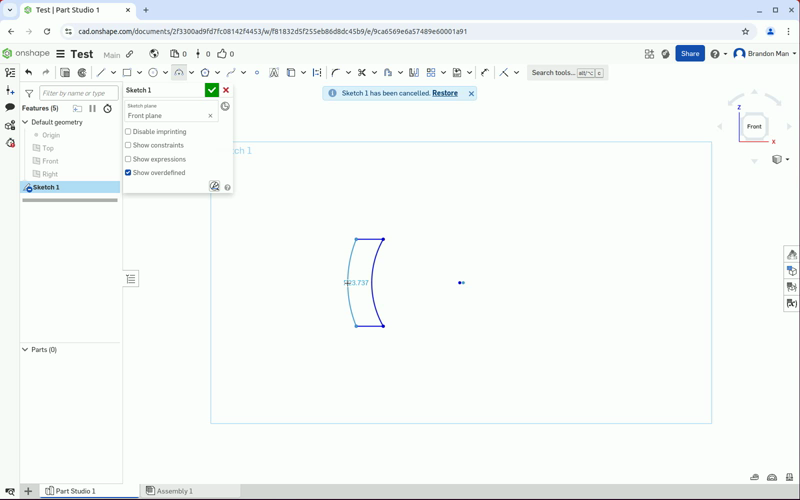
click(347, 282)
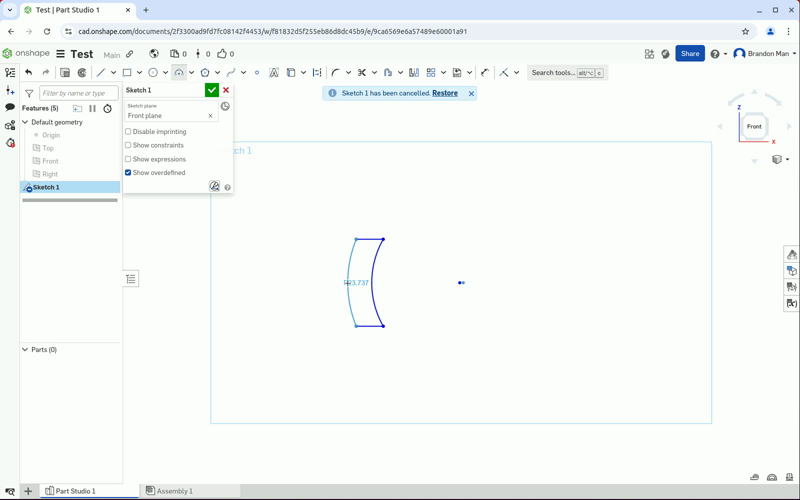
key_up(shift)
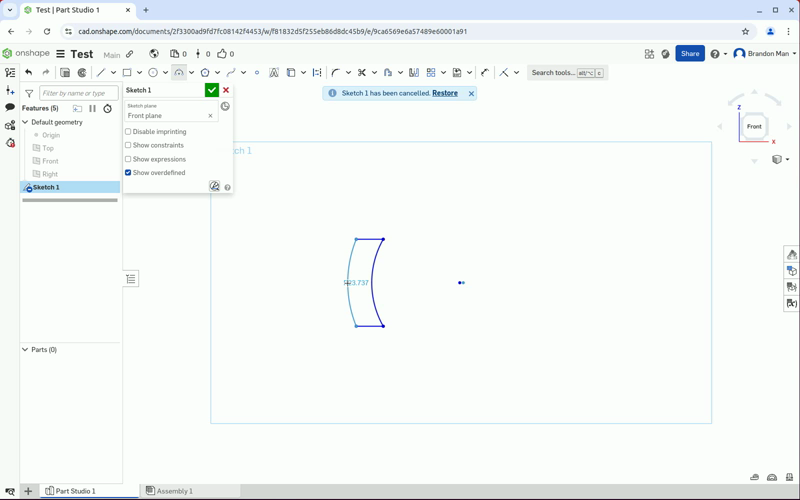
key(esc)
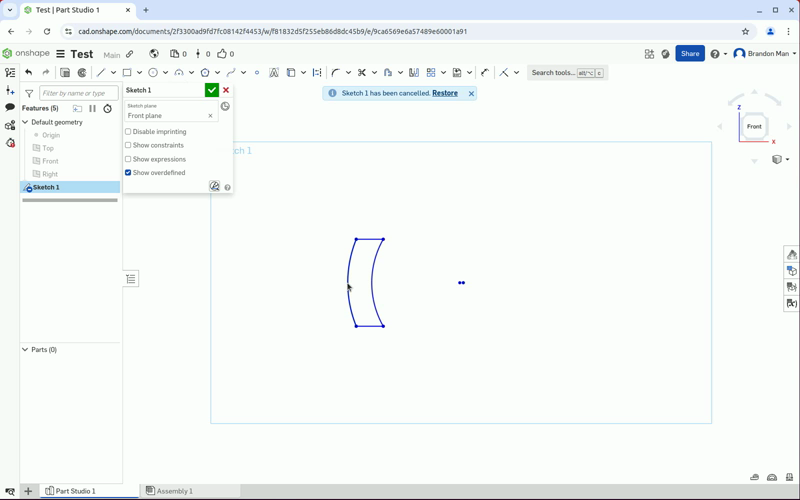
key(c)
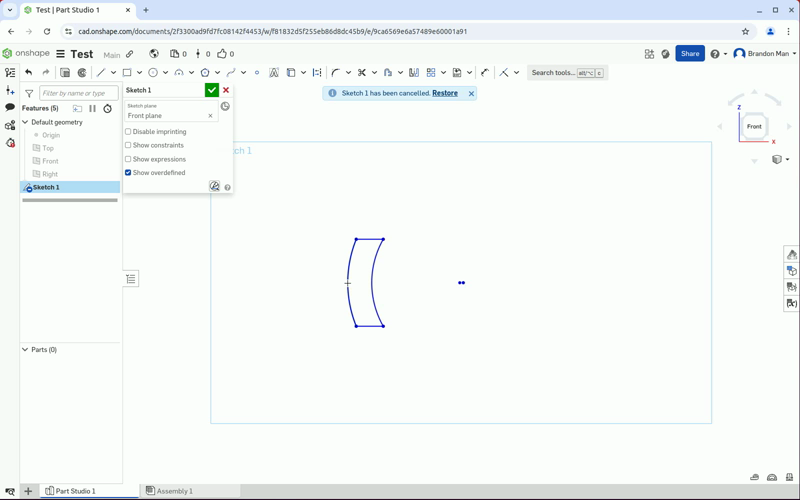
key_down(shift)
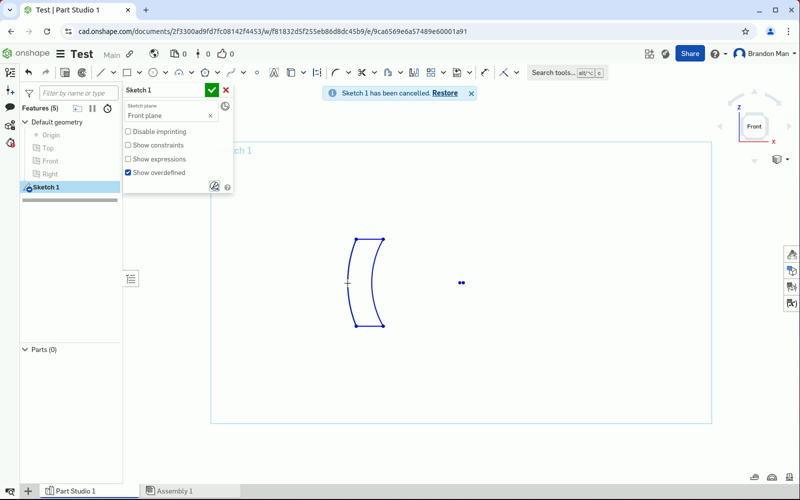
mouse_move(360, 282)
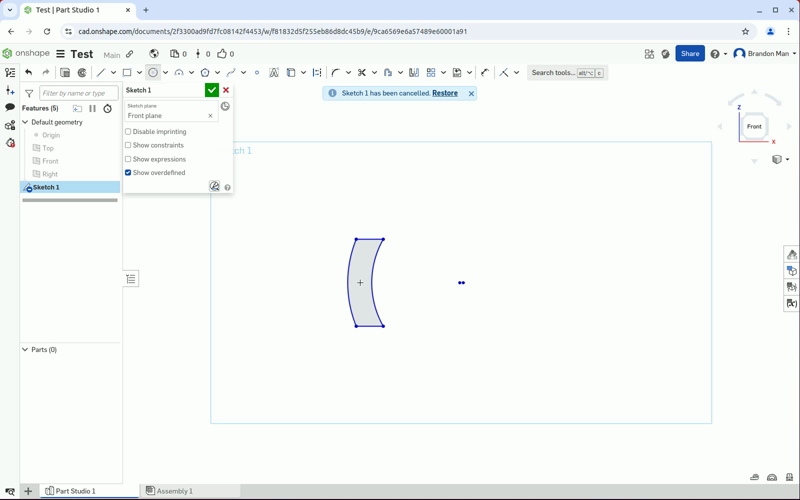
click(360, 282)
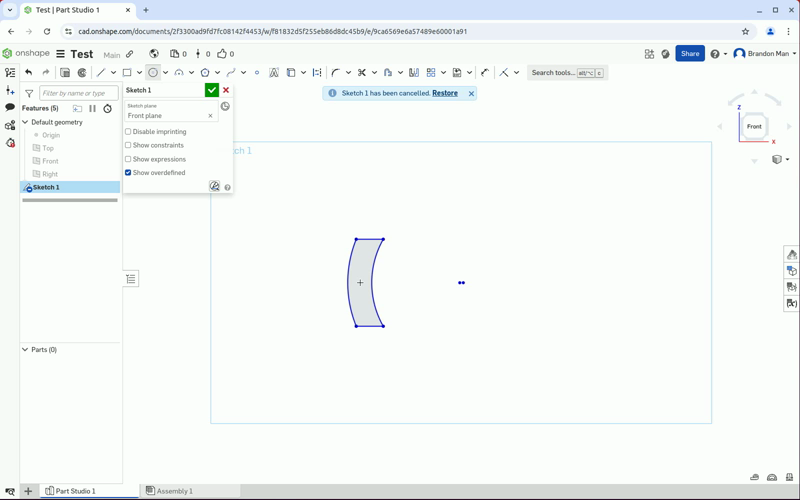
key_up(shift)
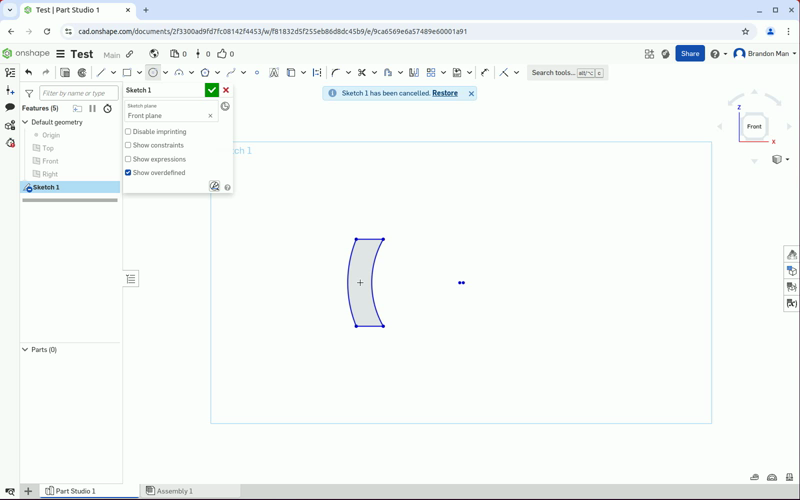
mouse_move(367, 282)
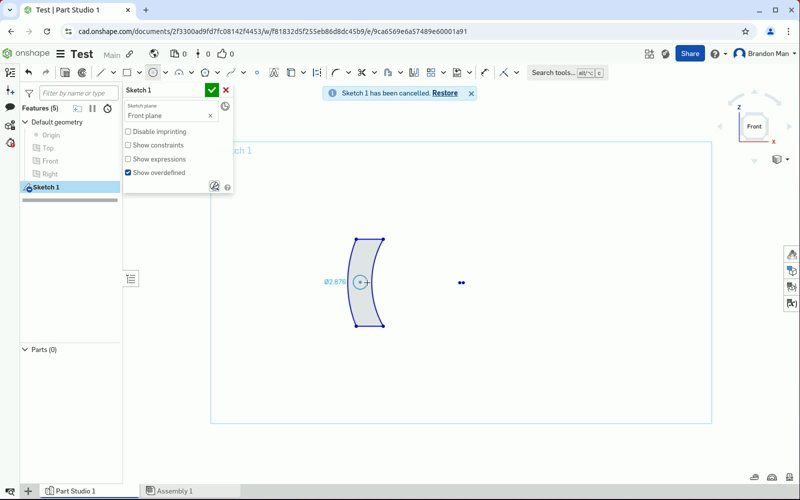
scroll(6)
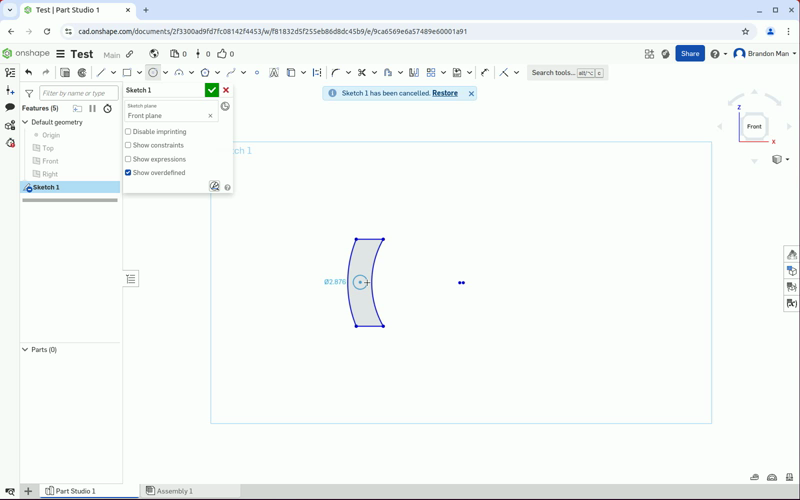
scroll(6)
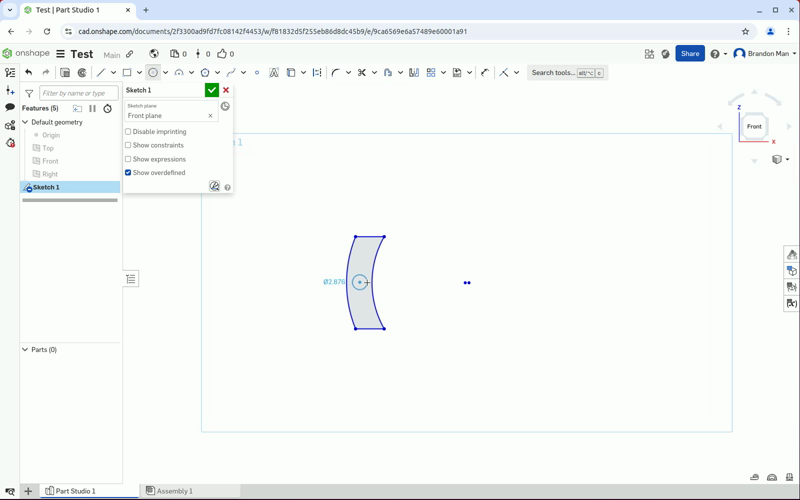
scroll(6)
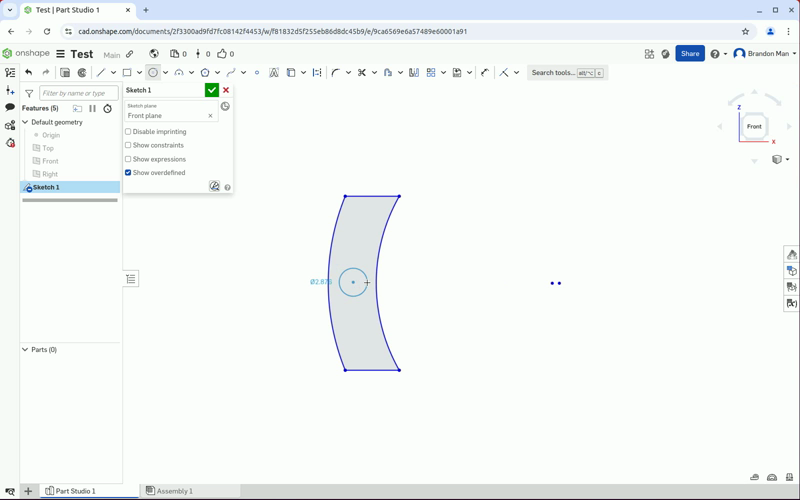
scroll(6)
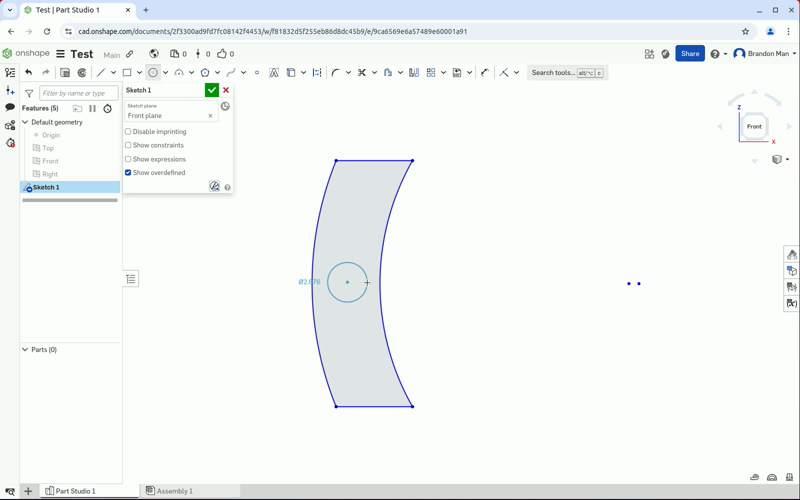
scroll(6)
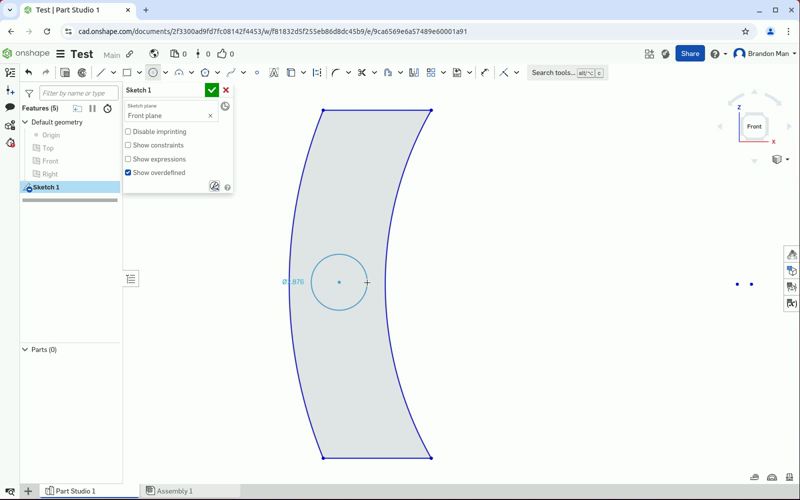
scroll(6)
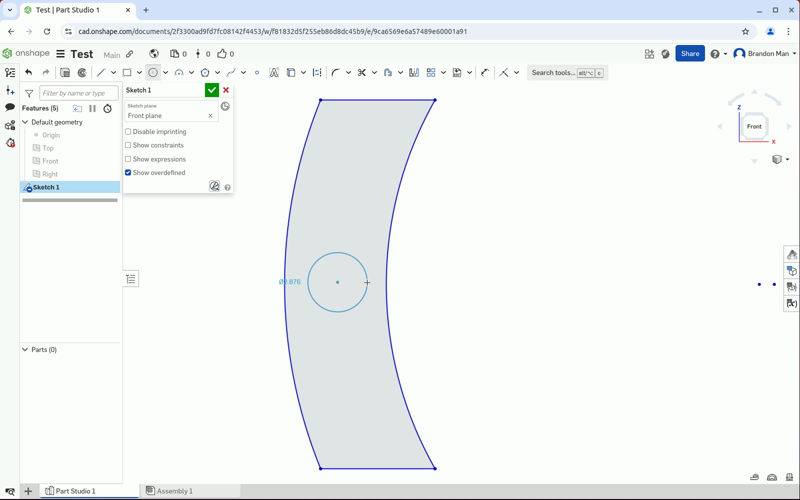
scroll(6)
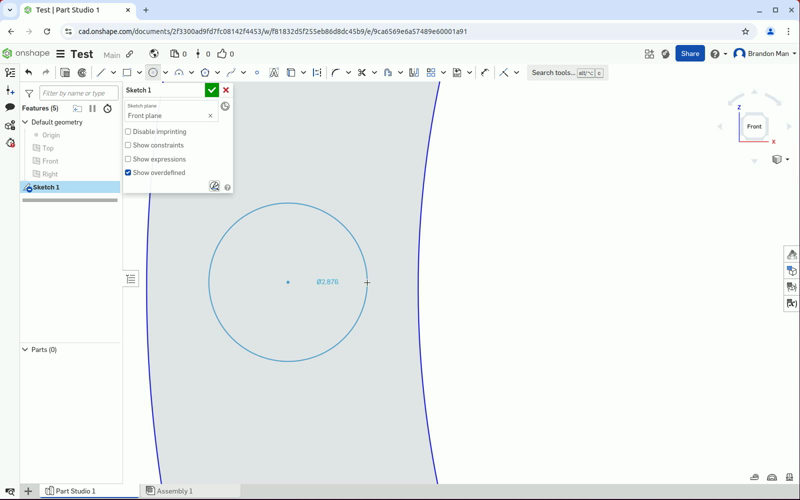
click(367, 282)
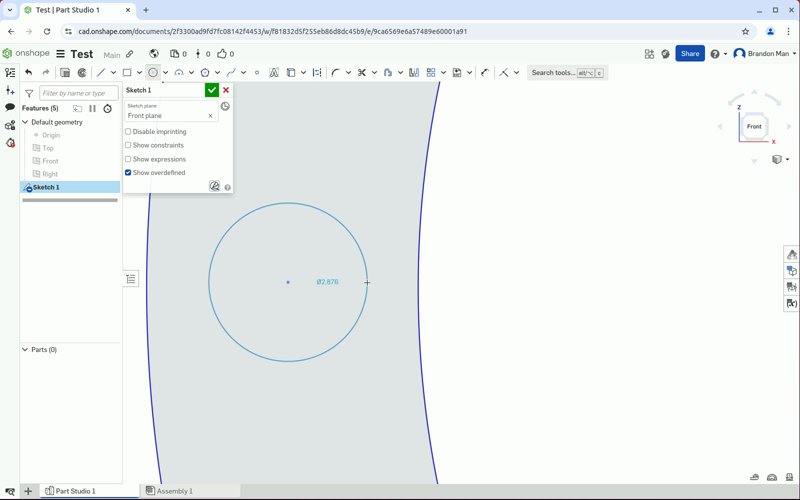
scroll(-6)
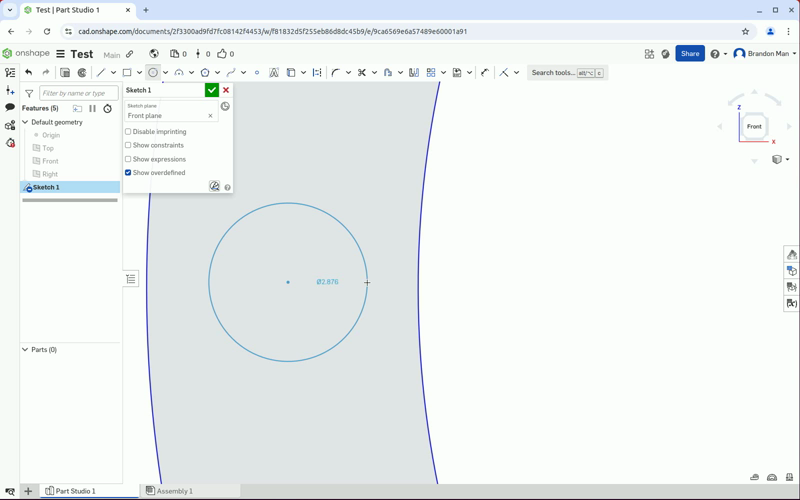
scroll(-6)
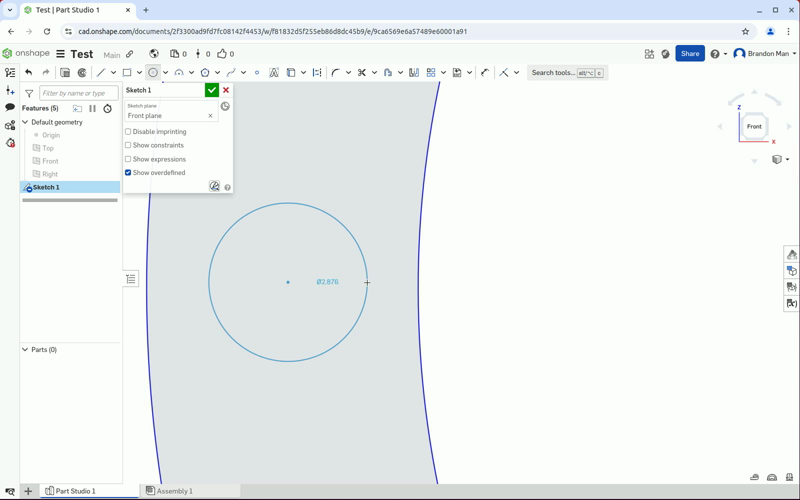
scroll(-6)
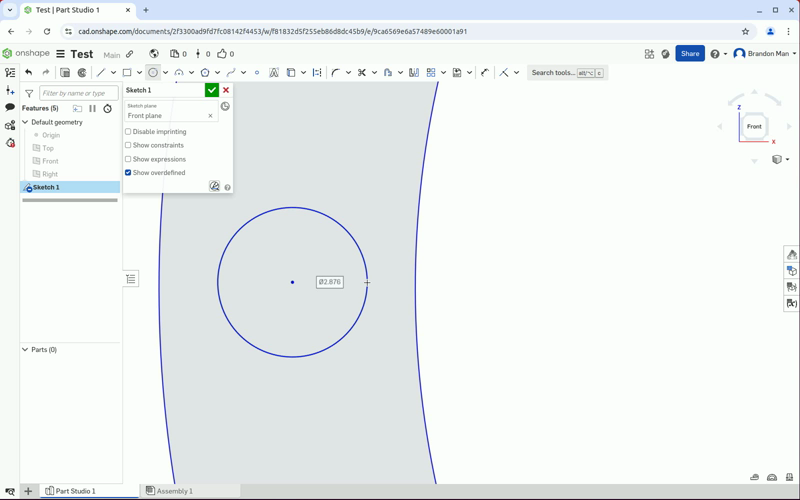
scroll(-6)
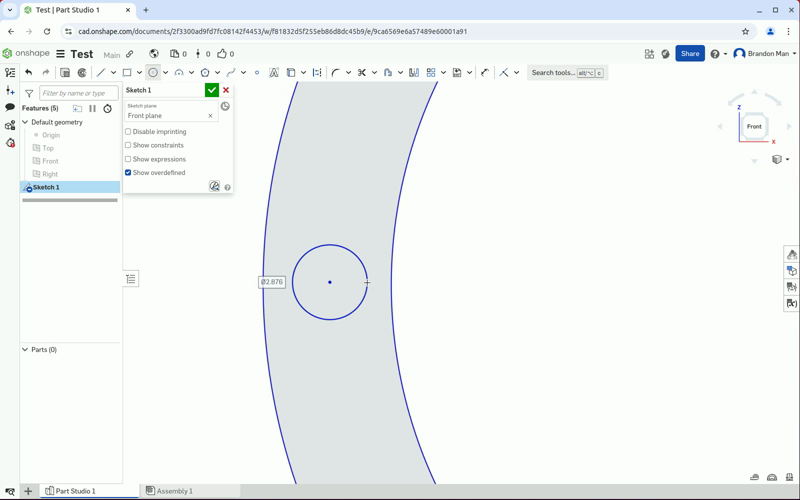
scroll(-6)
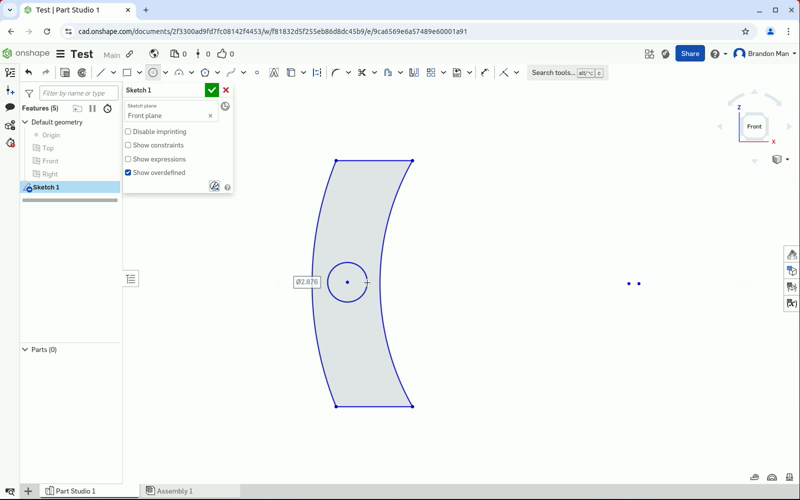
scroll(-6)
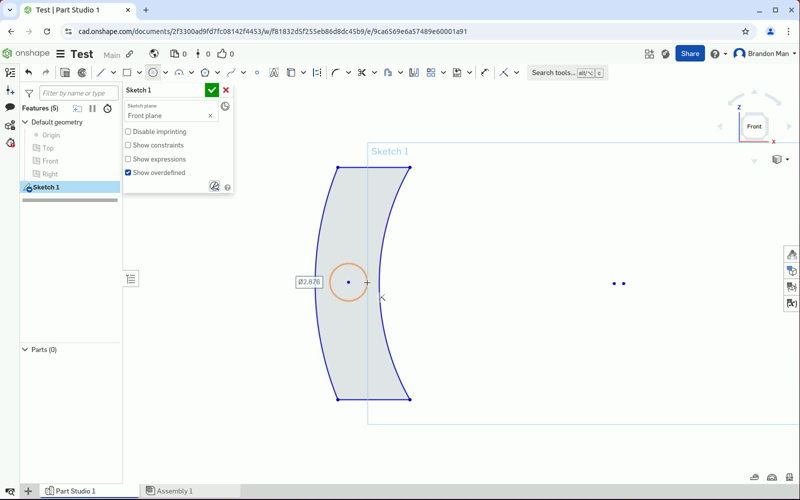
scroll(-6)
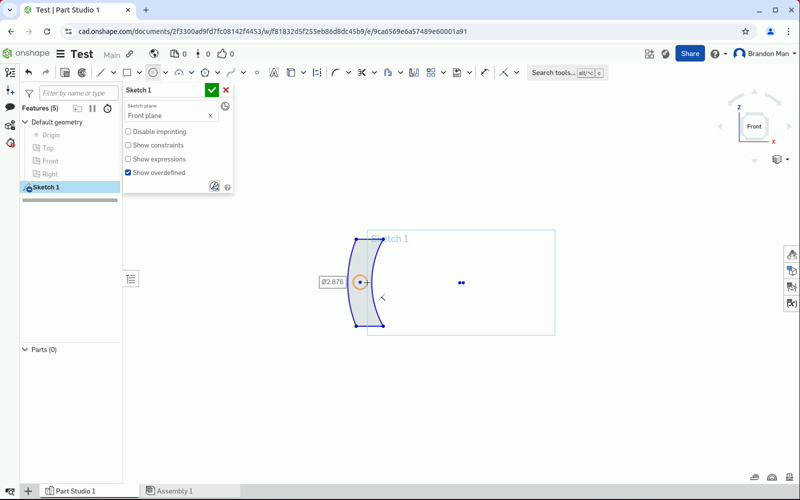
key(esc)
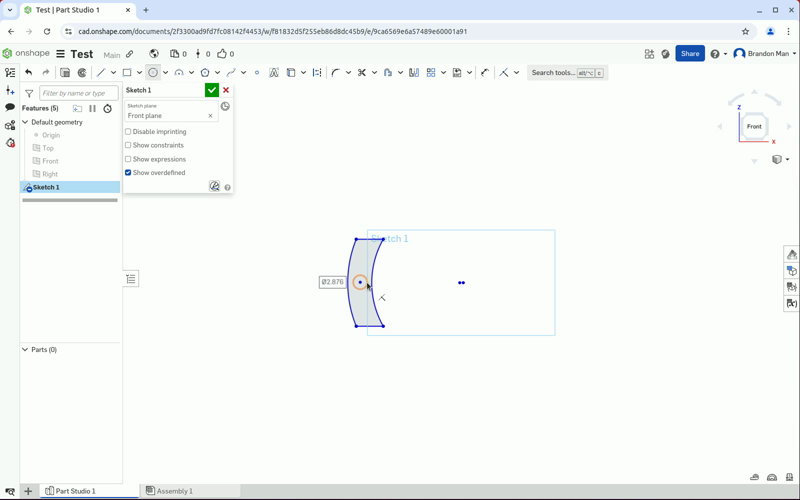
mouse_move(369, 253)
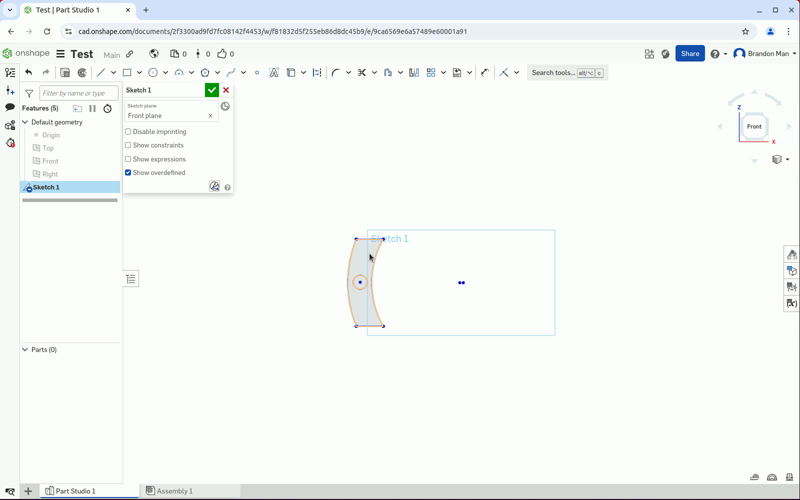
click(369, 253)
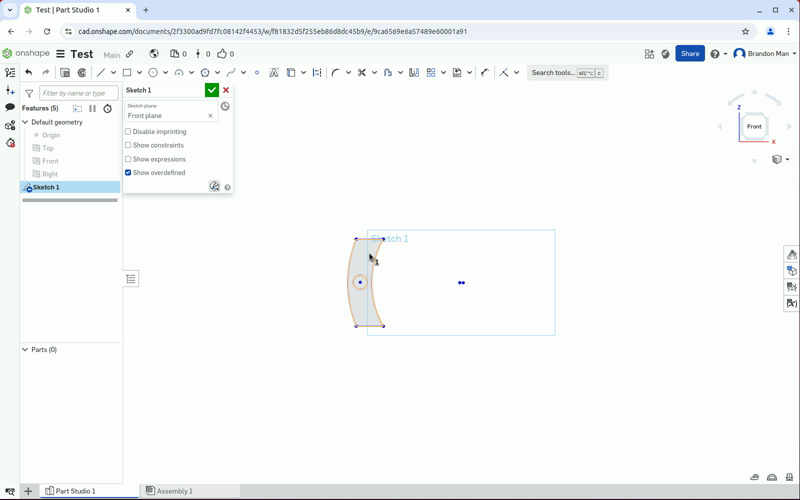
mouse_move(73, 352)
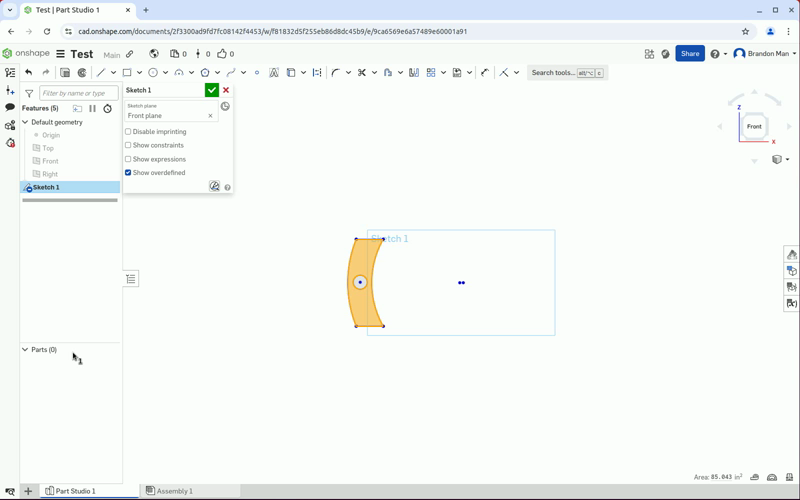
key(shift+y)
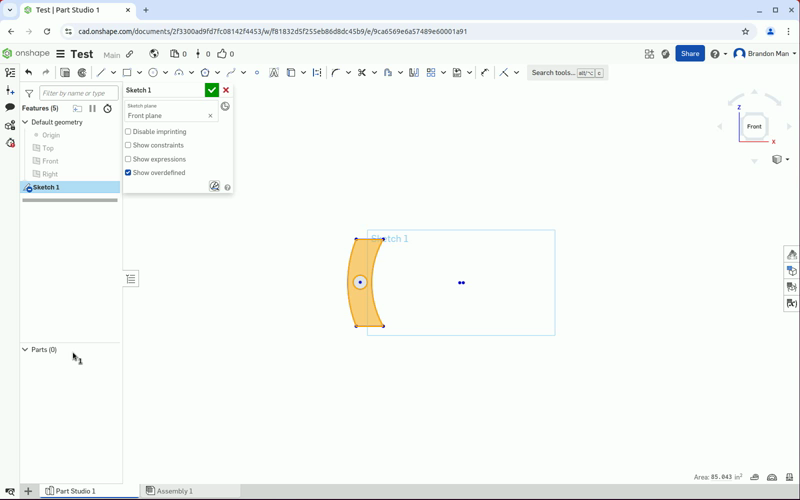
key(shift+e)
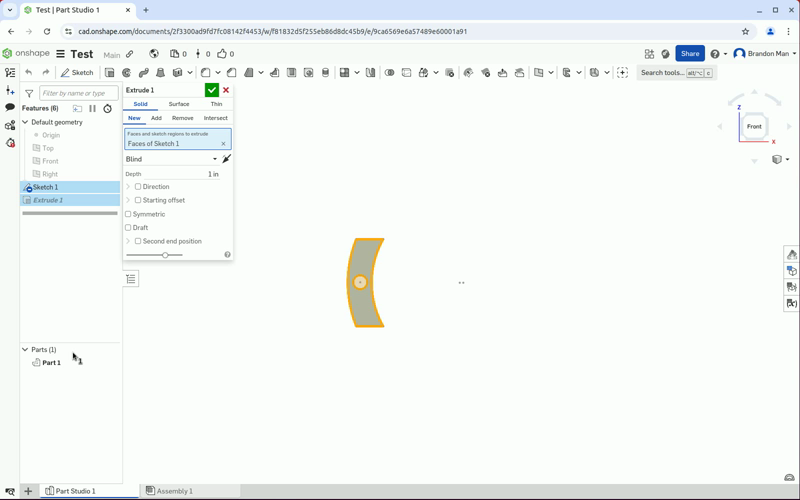
mouse_move(143, 106)
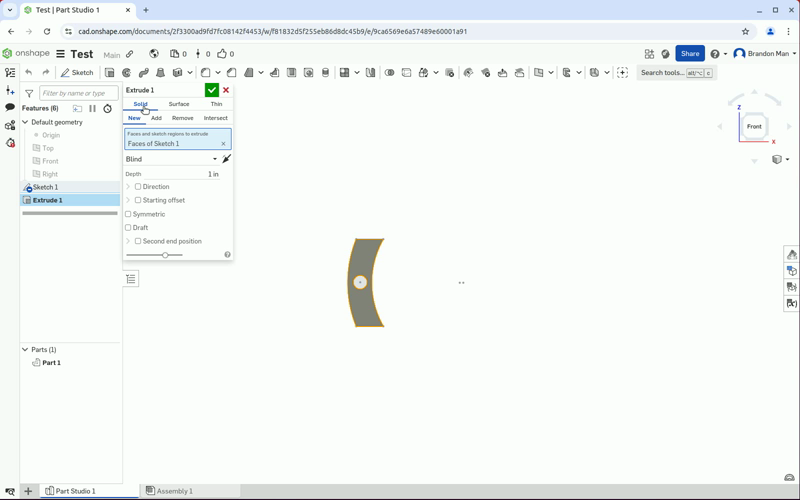
click(143, 106)
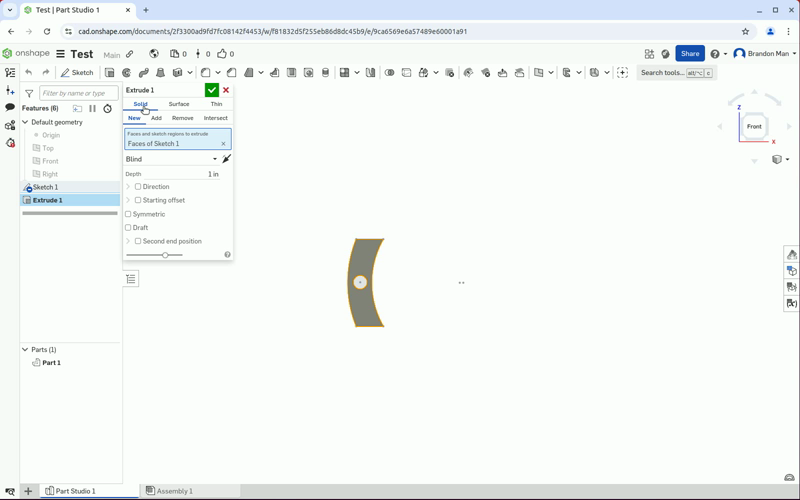
mouse_move(137, 120)
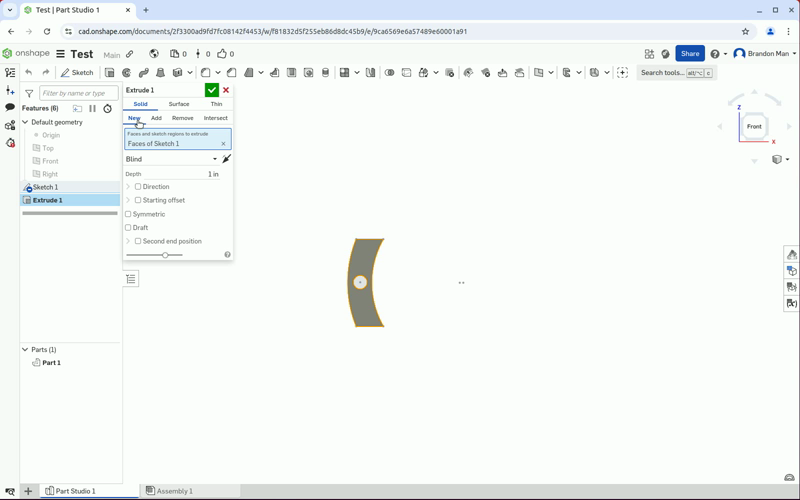
click(137, 120)
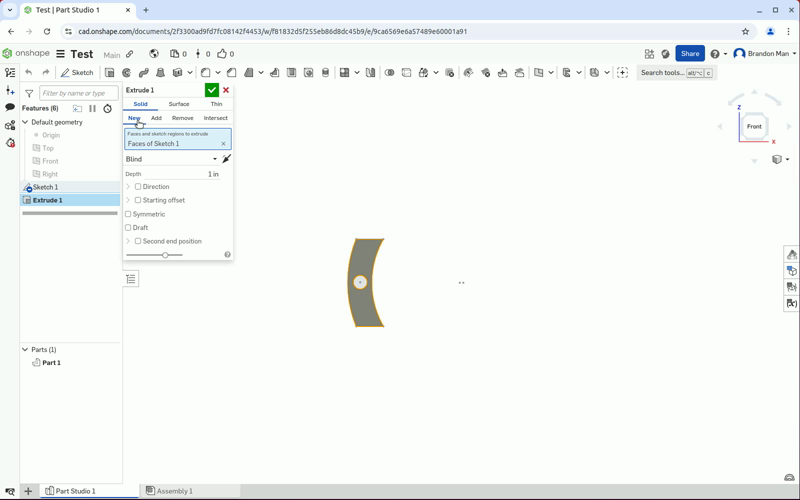
key(tab, 4)
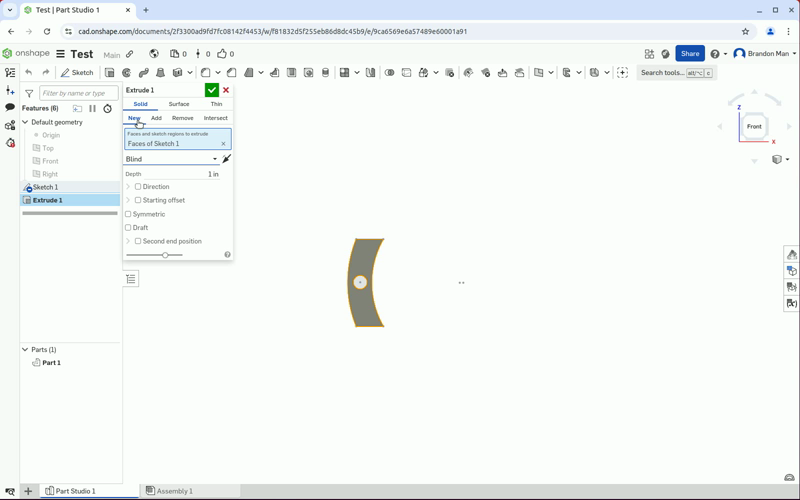
text(4.574)
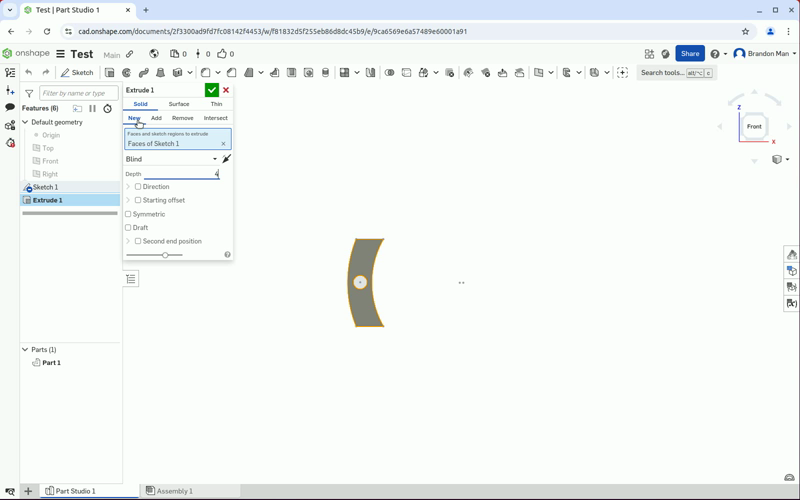
key(enter)
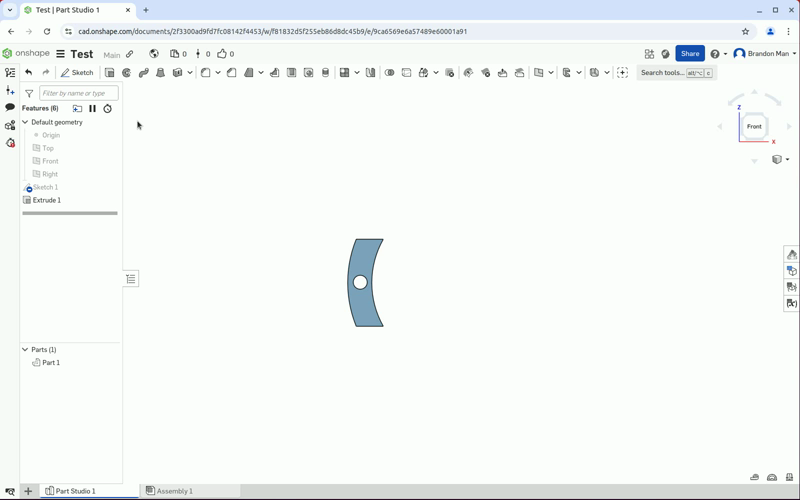
key(shift+h)
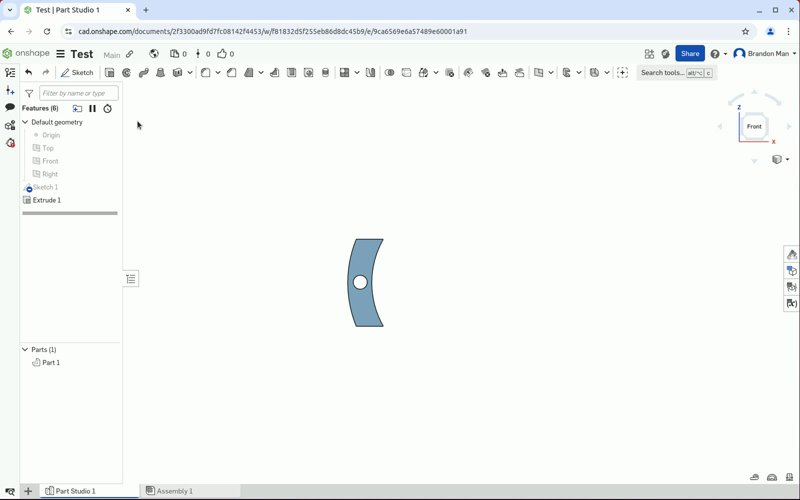
key(shift+h)
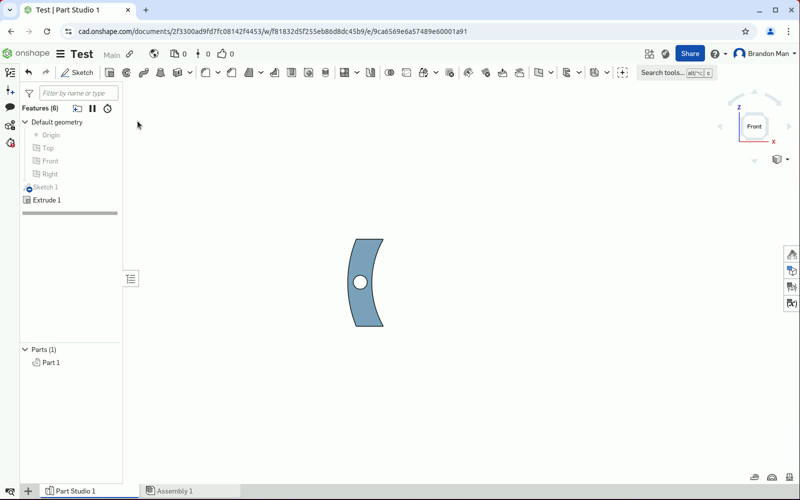
mouse_move(73, 189)
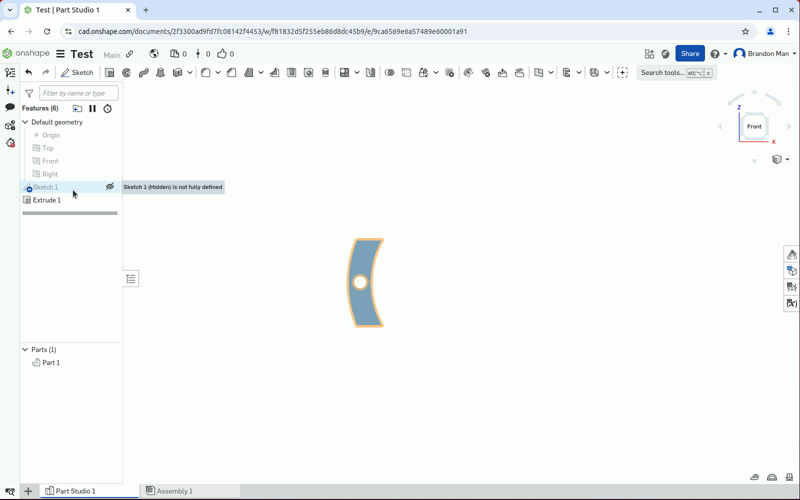
click(73, 189)
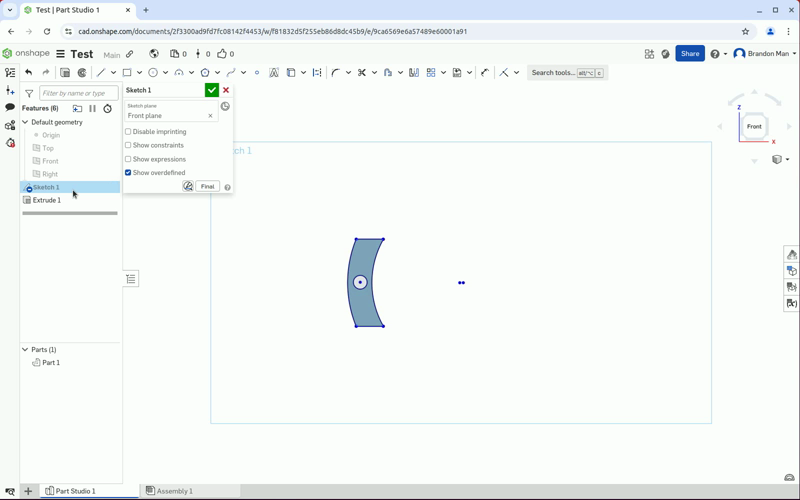
mouse_move(229, 92)
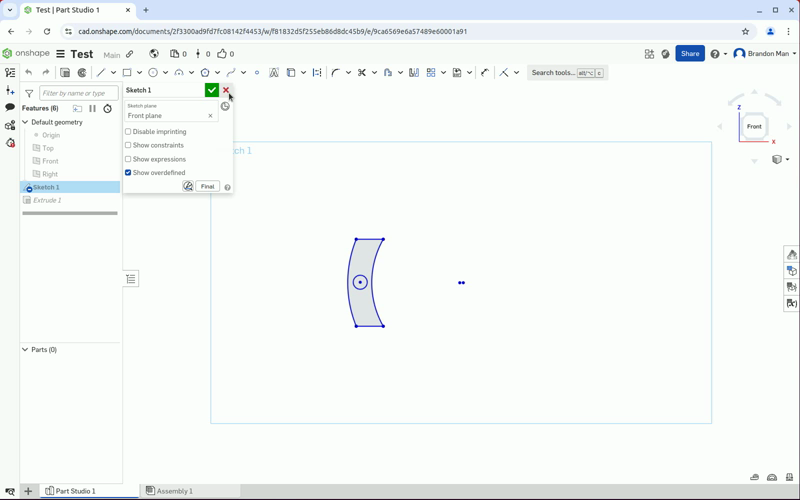
click(229, 92)
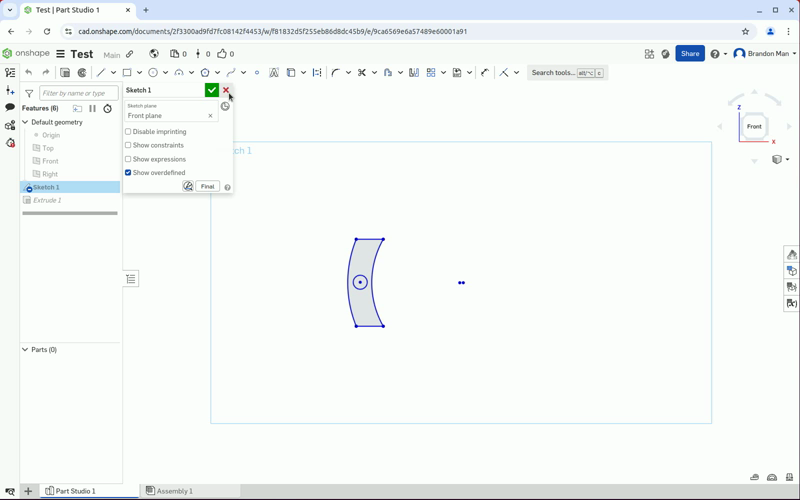
key(shift+s)
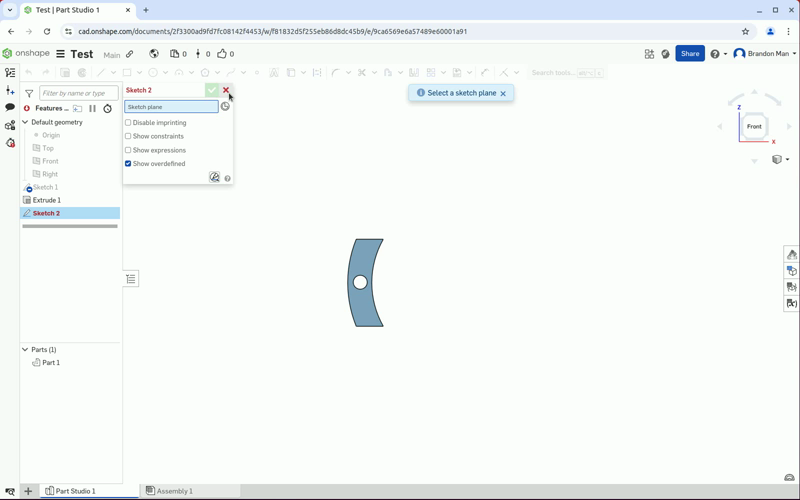
mouse_move(73, 163)
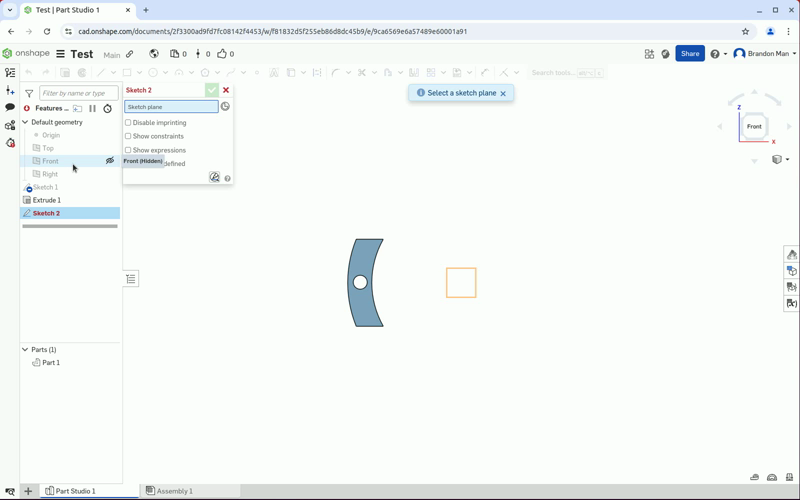
click(73, 163)
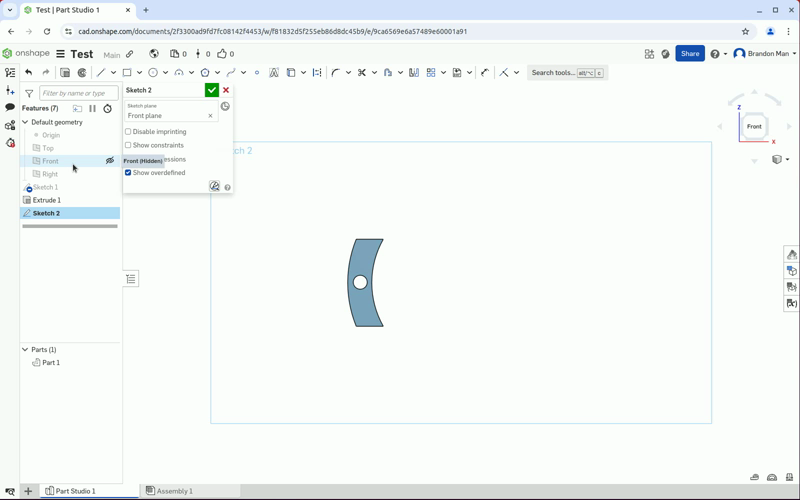
mouse_move(73, 352)
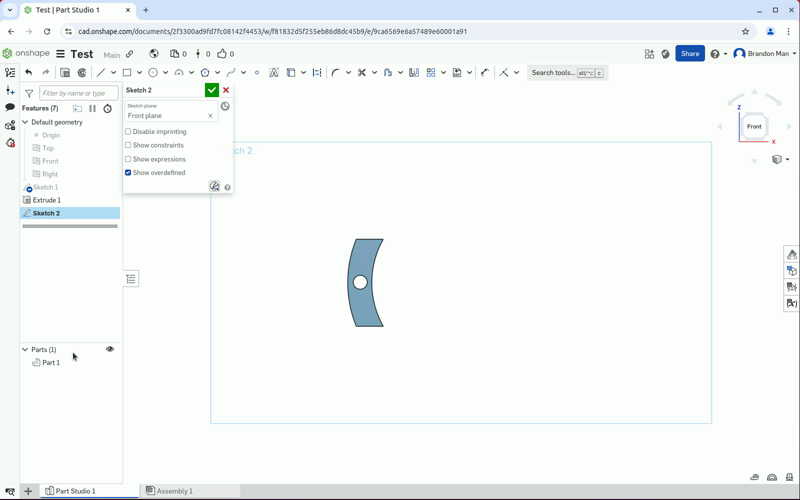
key(y)
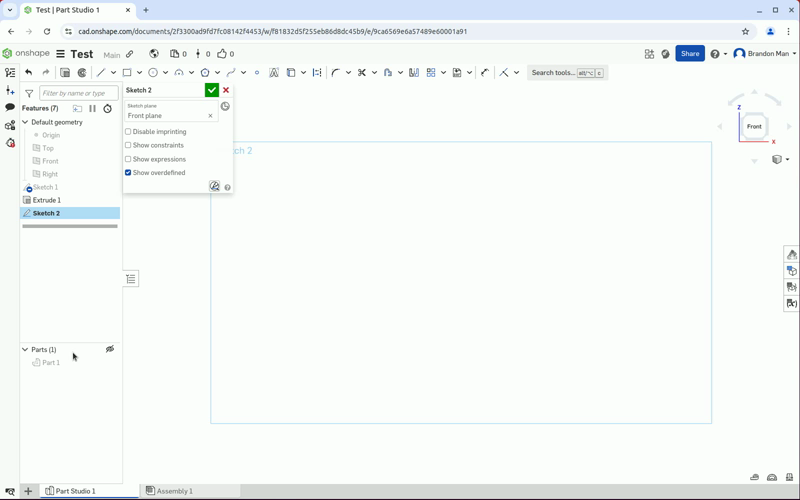
key(l)
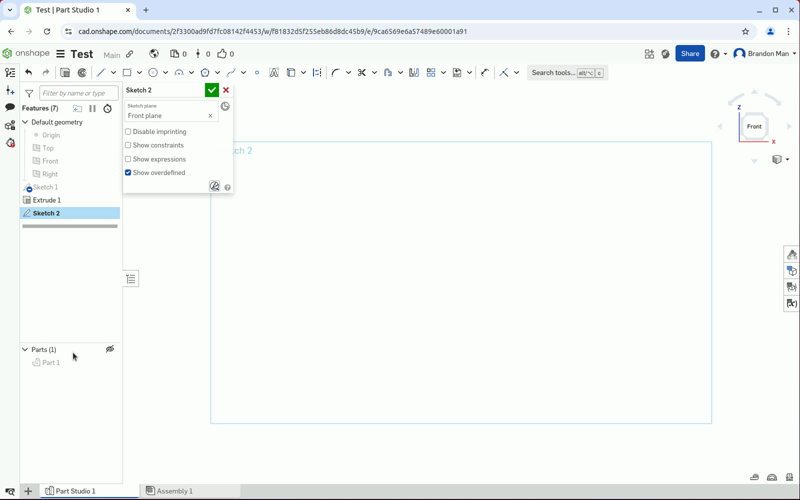
key_down(shift)
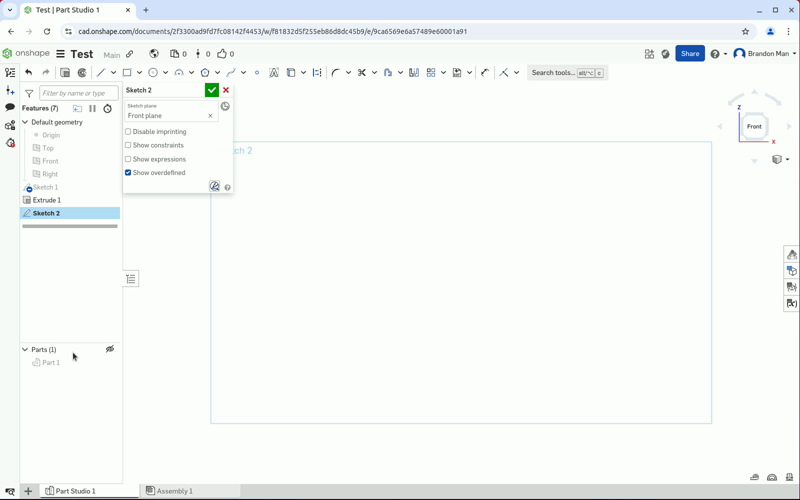
mouse_move(538, 326)
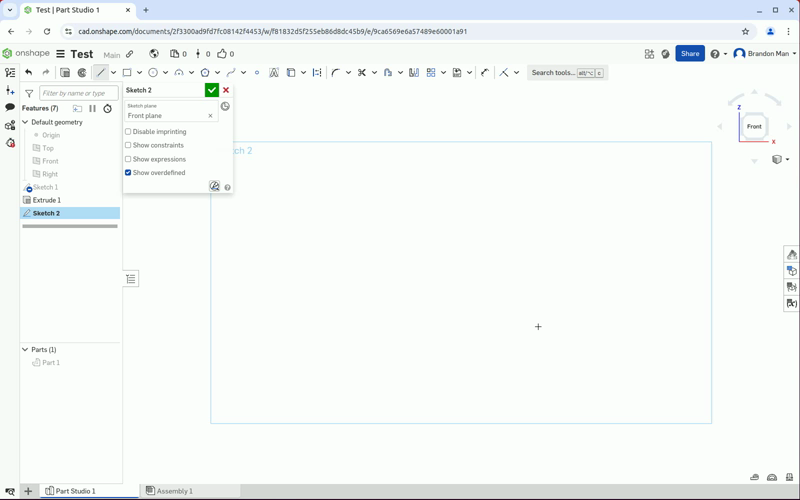
click(538, 326)
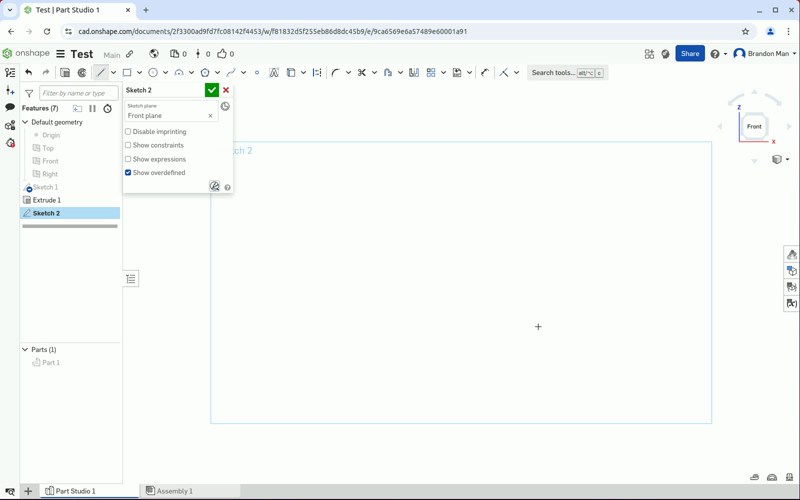
key_up(shift)
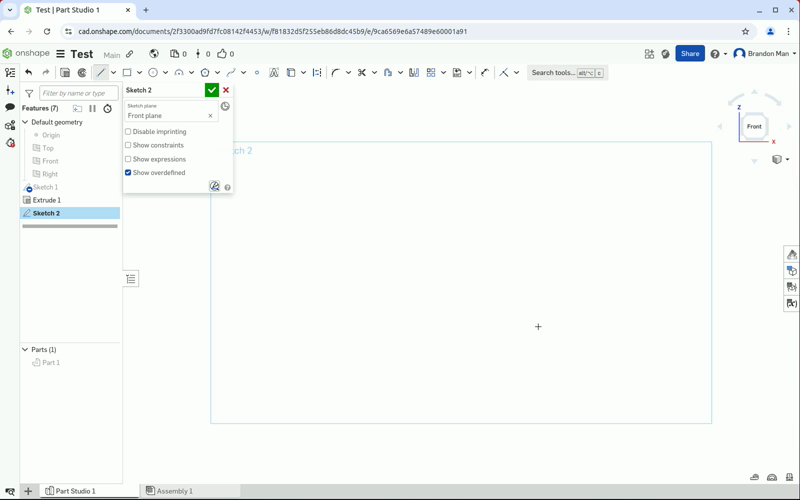
key_down(shift)
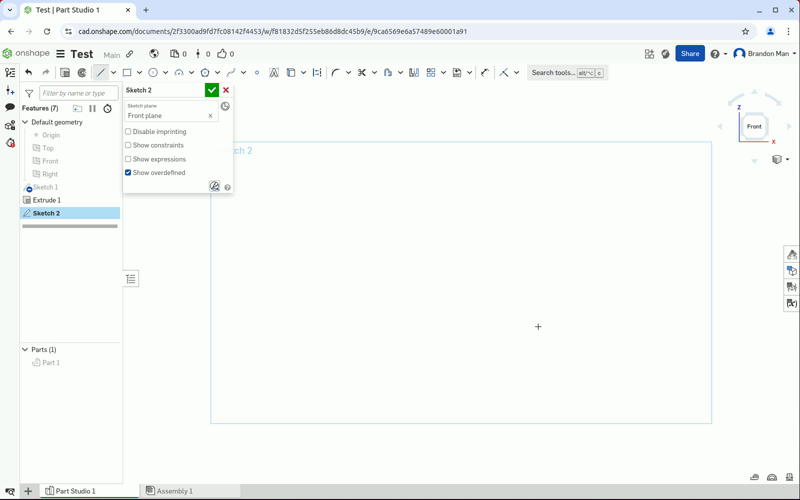
mouse_move(568, 326)
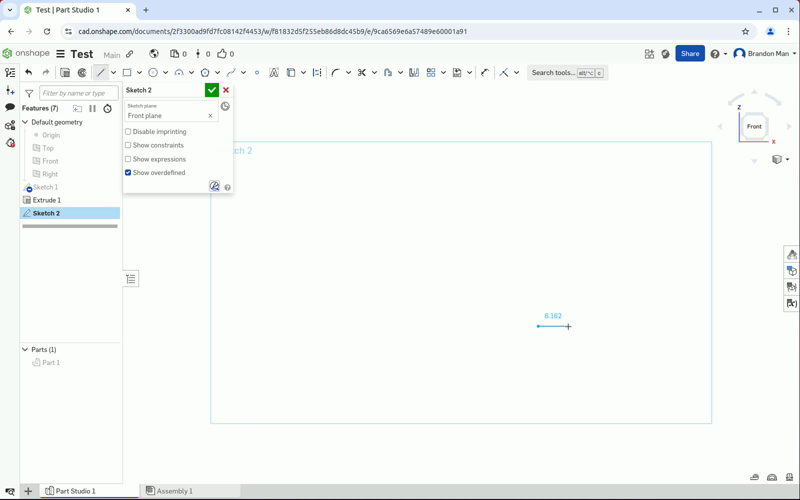
mouse_move(564, 326)
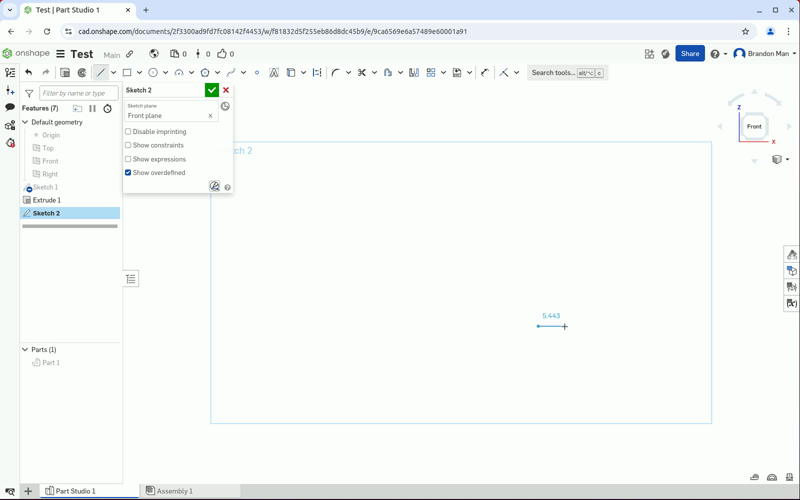
click(564, 326)
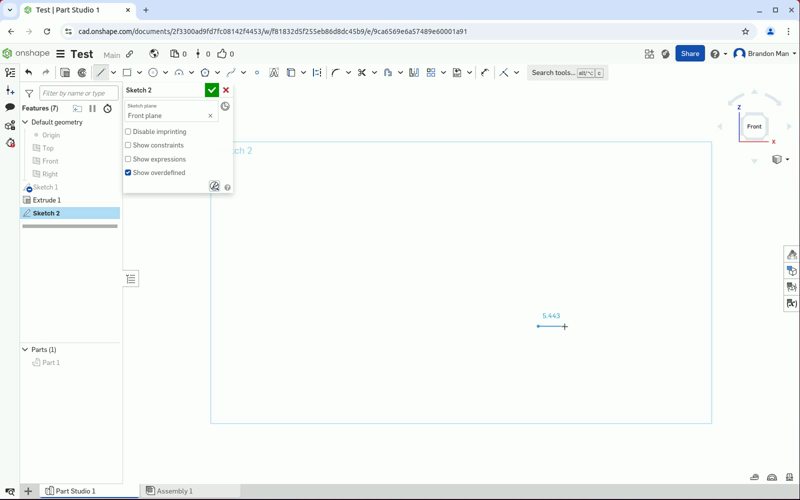
key_up(shift)
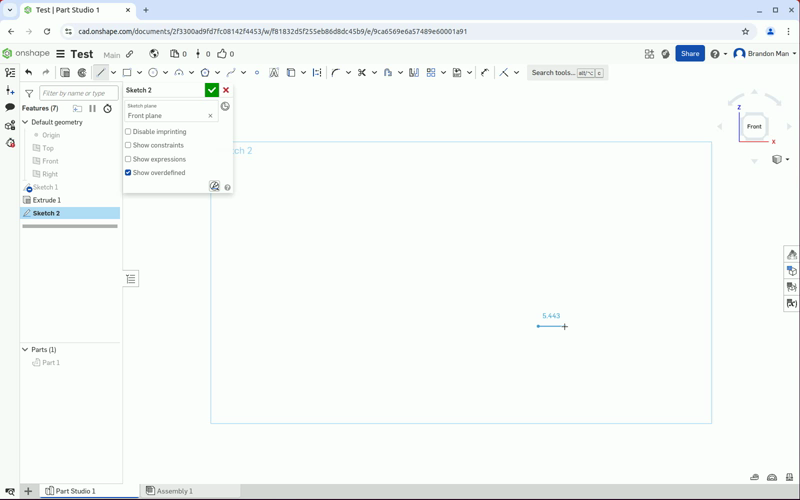
key(esc)
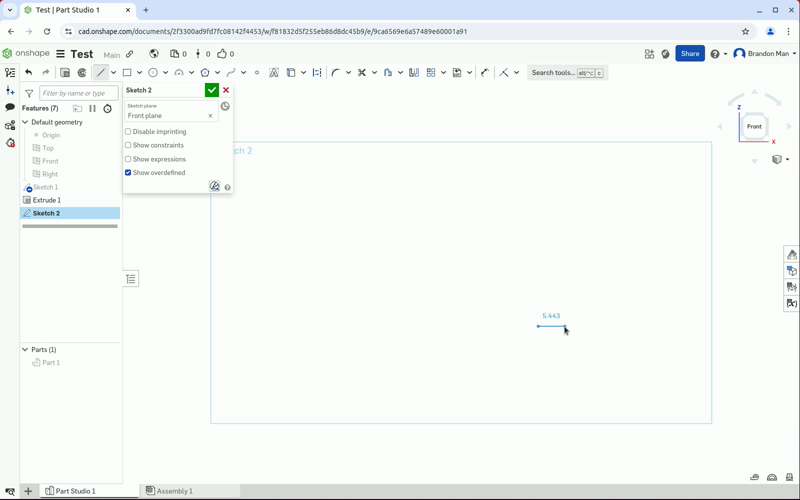
key(a)
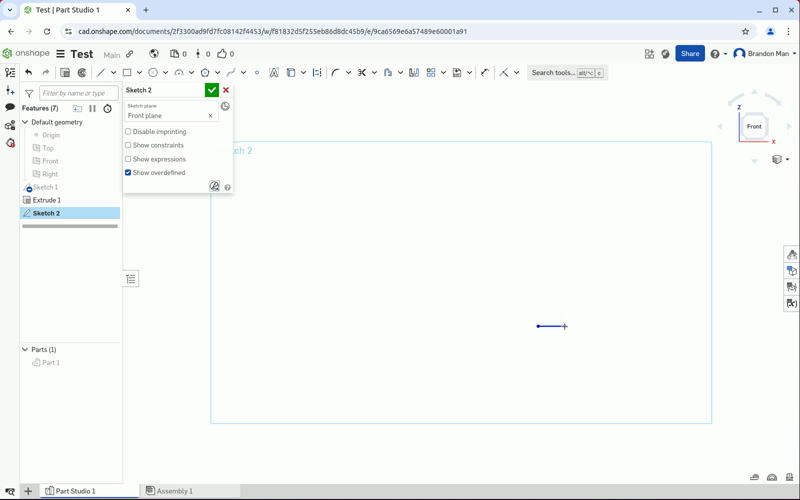
mouse_move(564, 326)
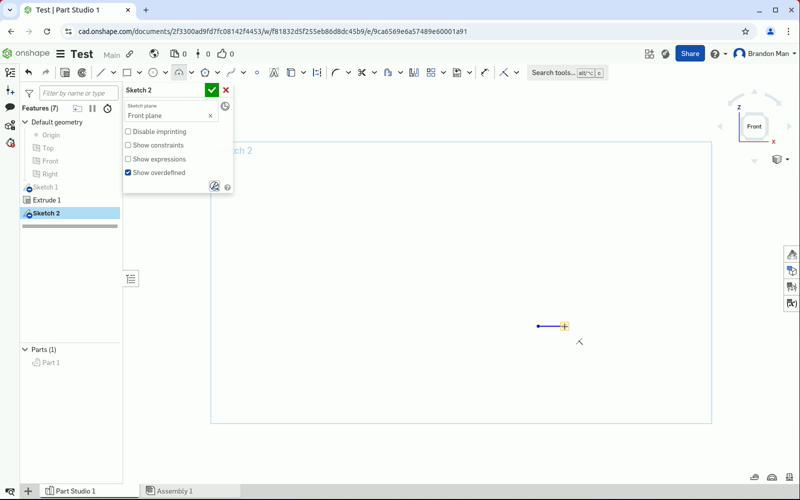
click(564, 326)
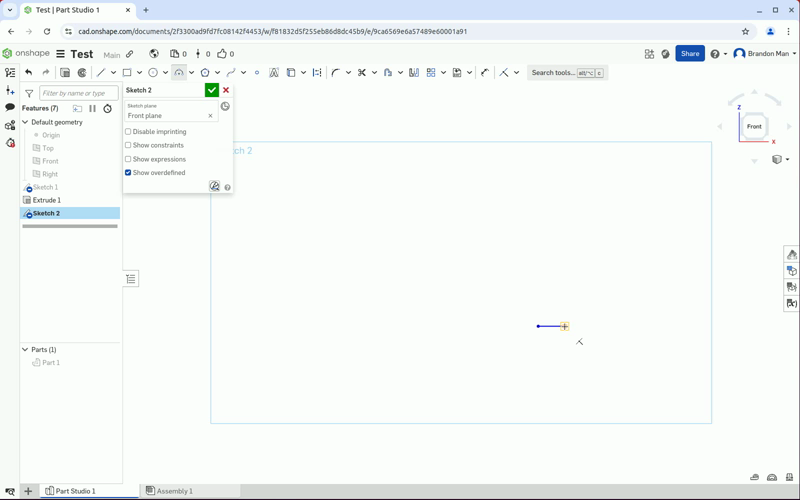
key_down(shift)
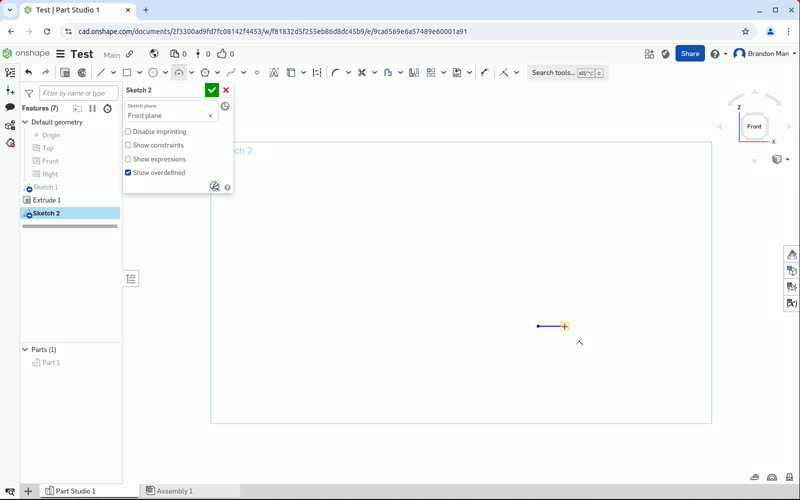
mouse_move(564, 239)
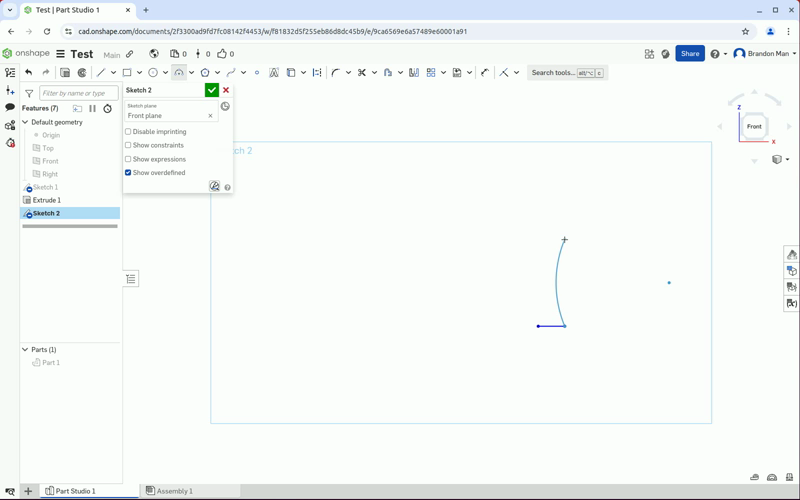
click(564, 239)
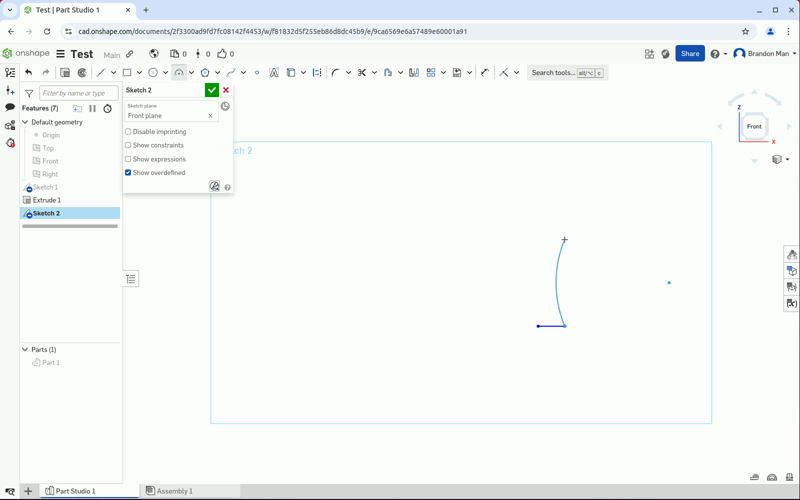
mouse_move(573, 282)
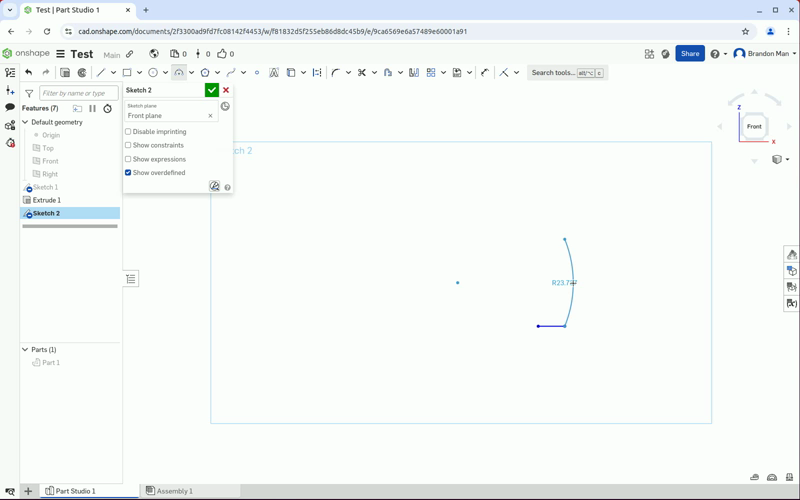
click(573, 282)
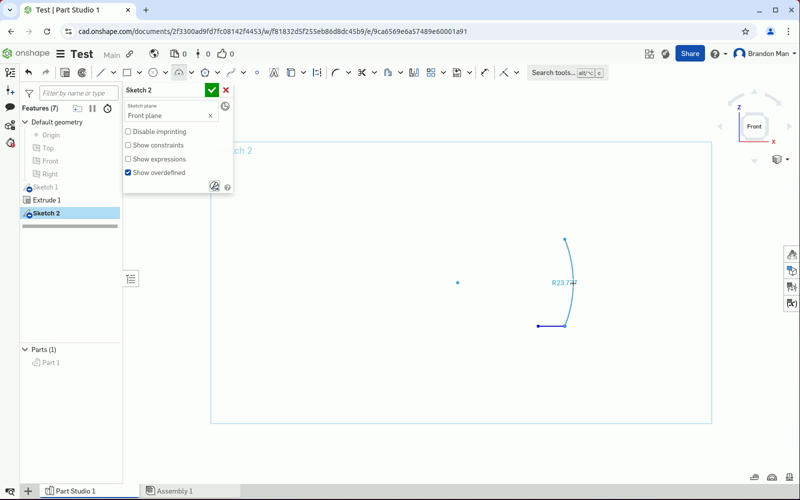
key_up(shift)
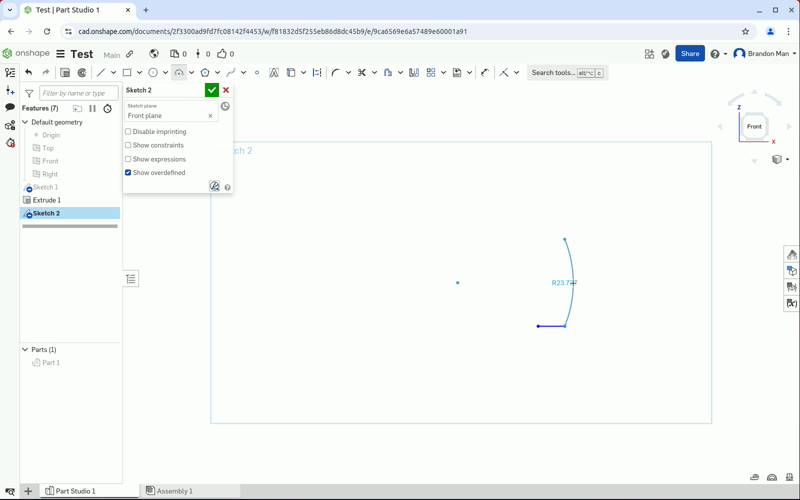
key(esc)
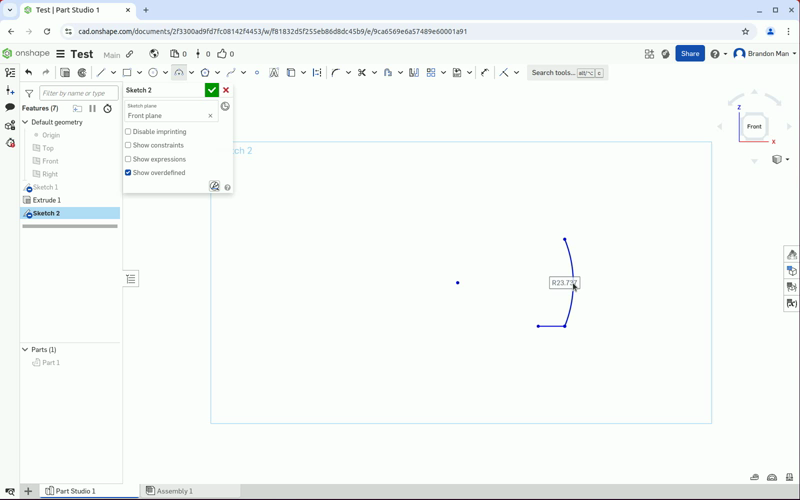
key(l)
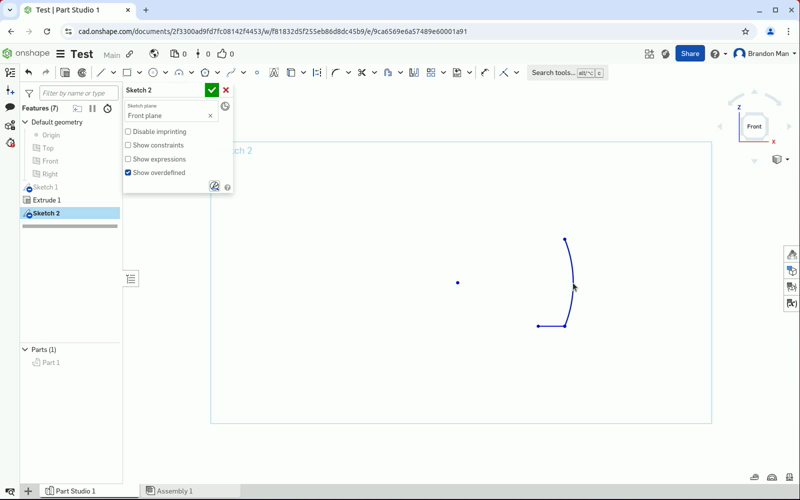
mouse_move(564, 239)
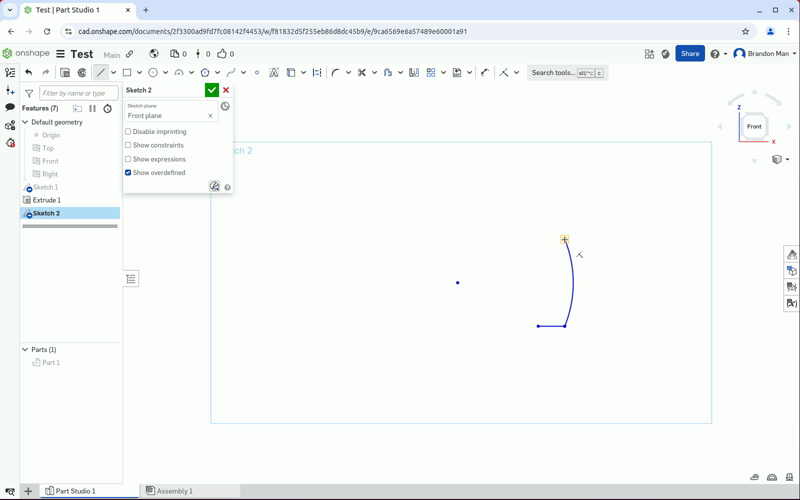
click(564, 239)
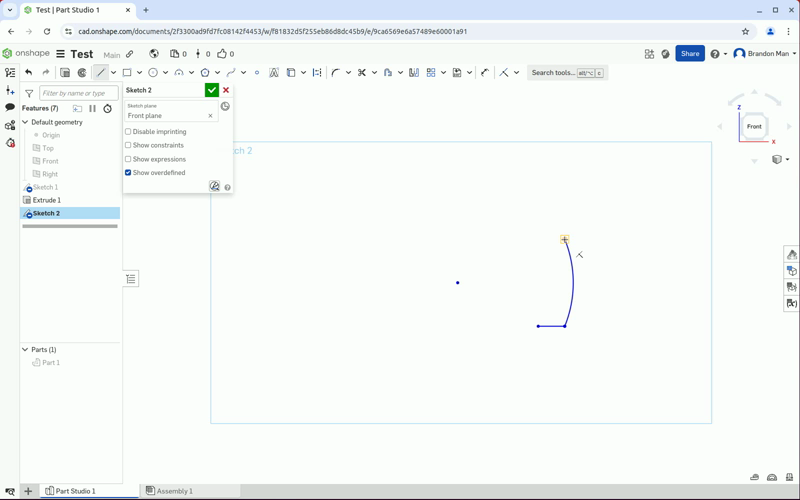
key_down(shift)
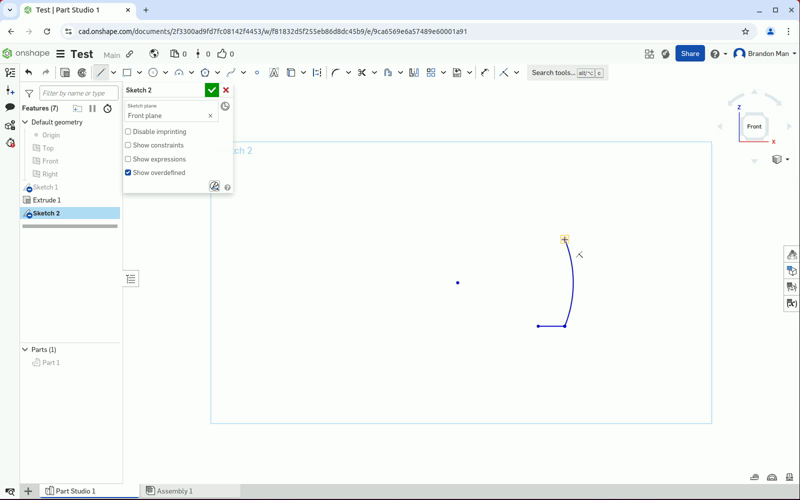
mouse_move(589, 239)
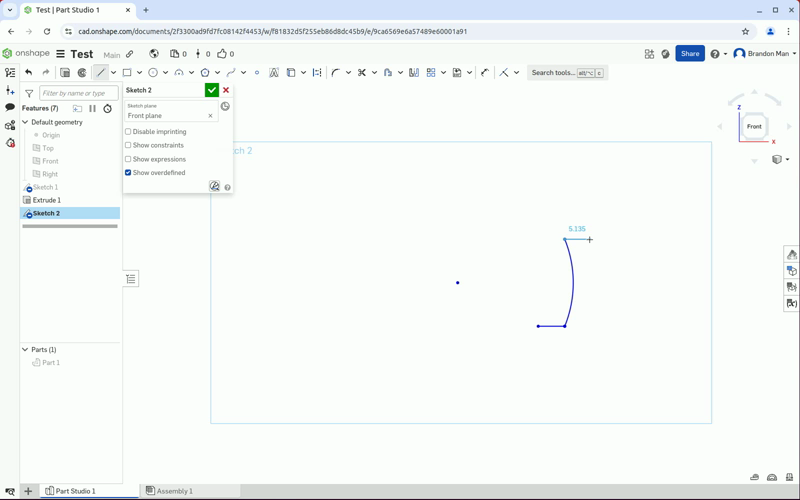
mouse_move(538, 239)
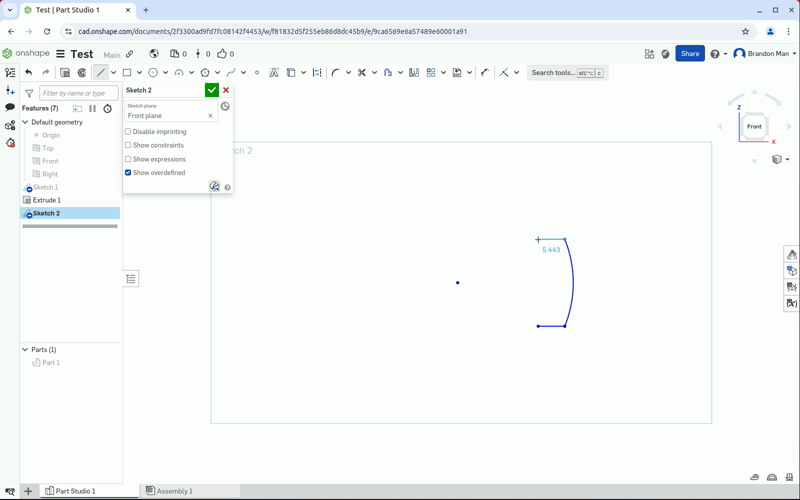
click(538, 239)
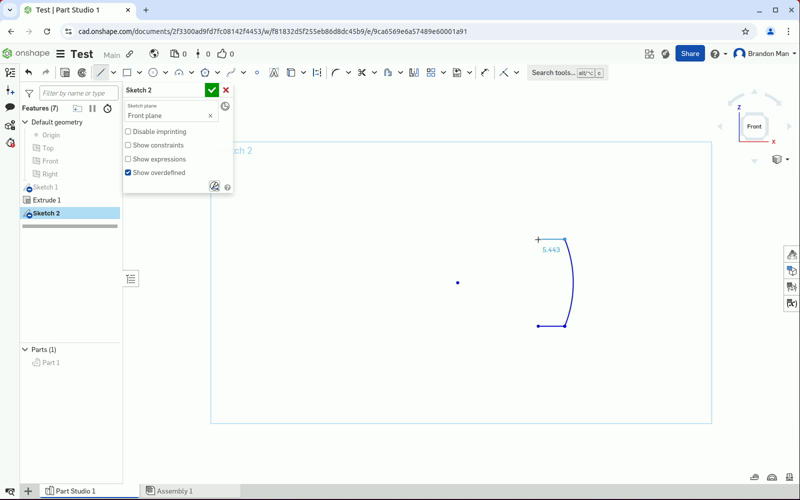
key_up(shift)
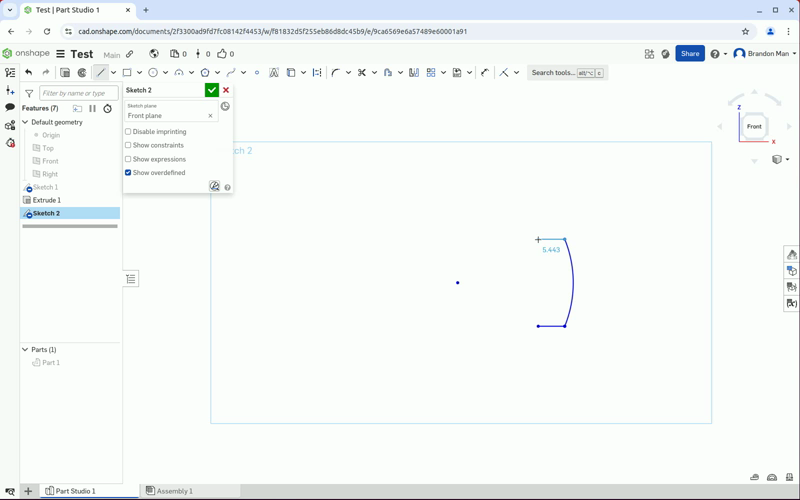
key(esc)
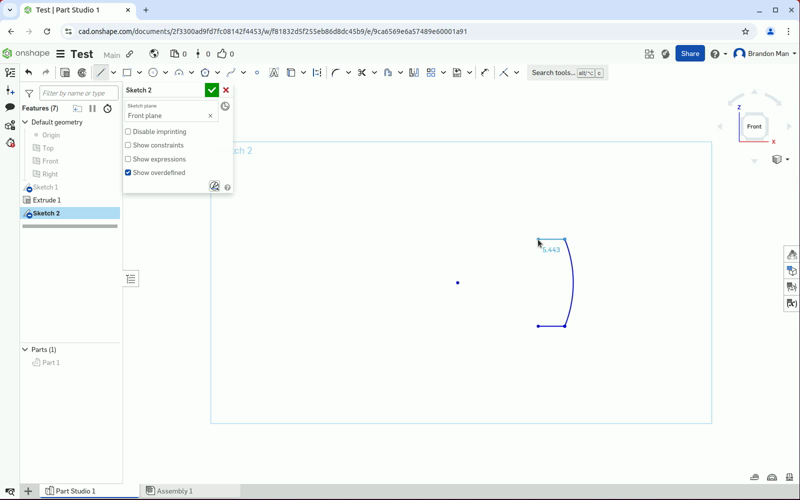
key(a)
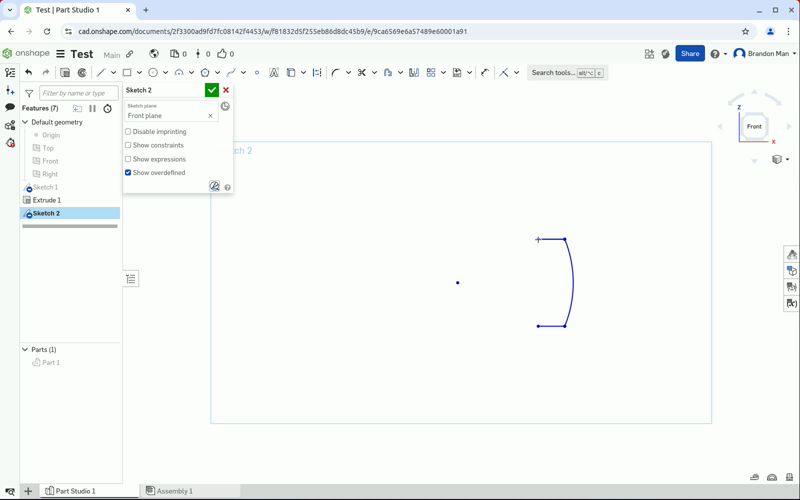
mouse_move(538, 239)
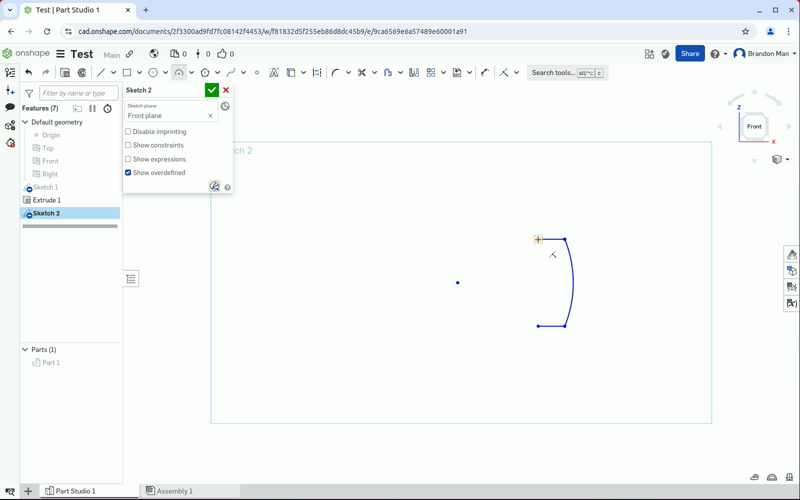
click(538, 239)
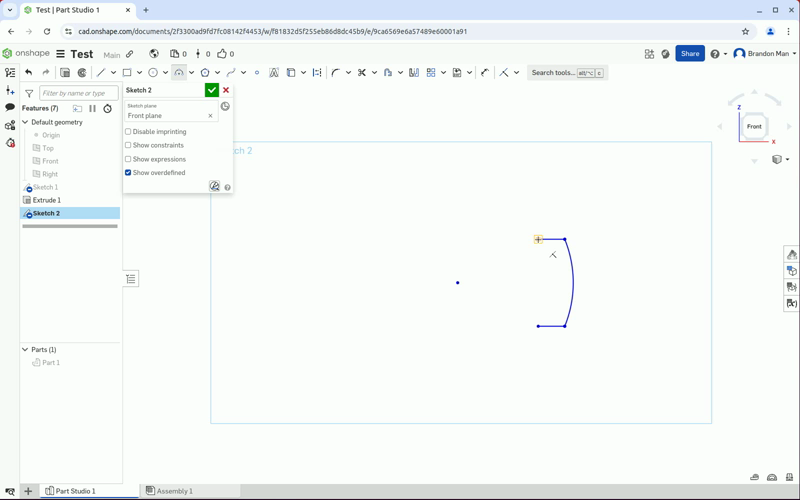
mouse_move(538, 326)
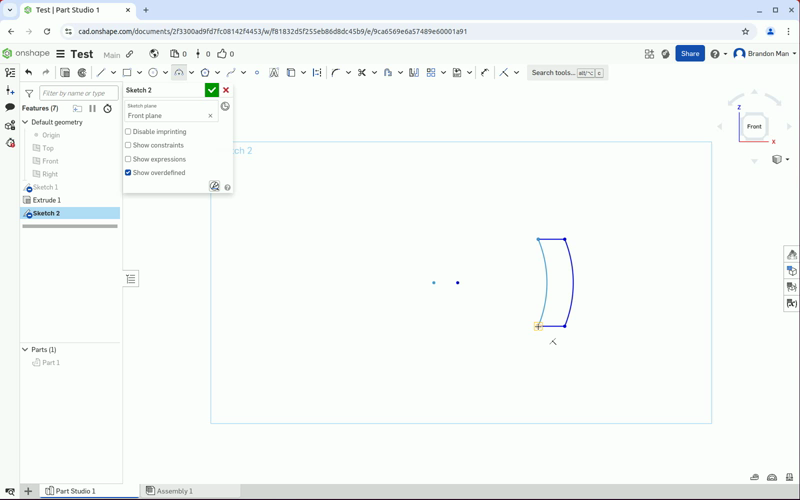
click(538, 326)
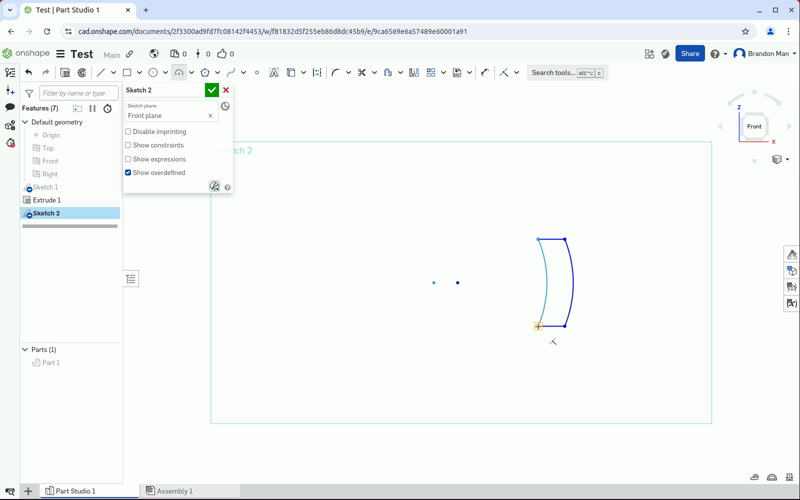
key_down(shift)
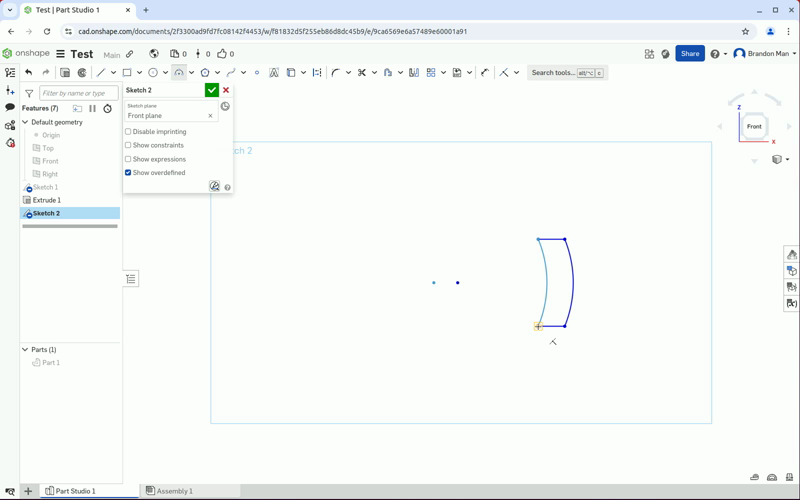
mouse_move(549, 282)
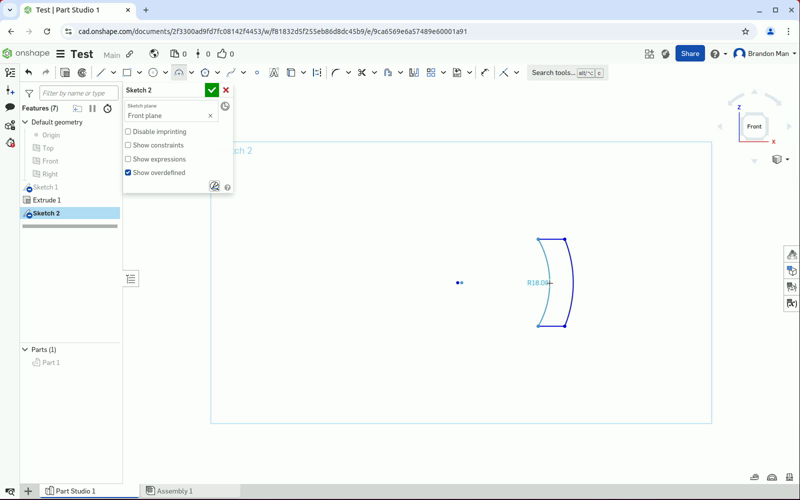
click(549, 282)
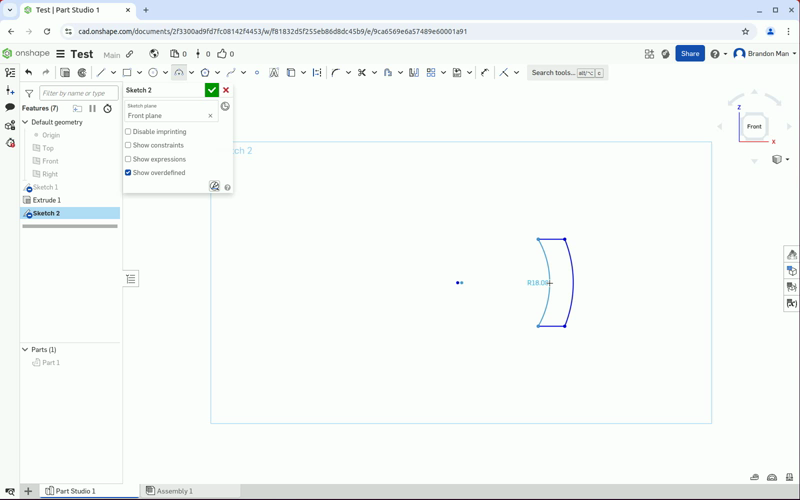
key_up(shift)
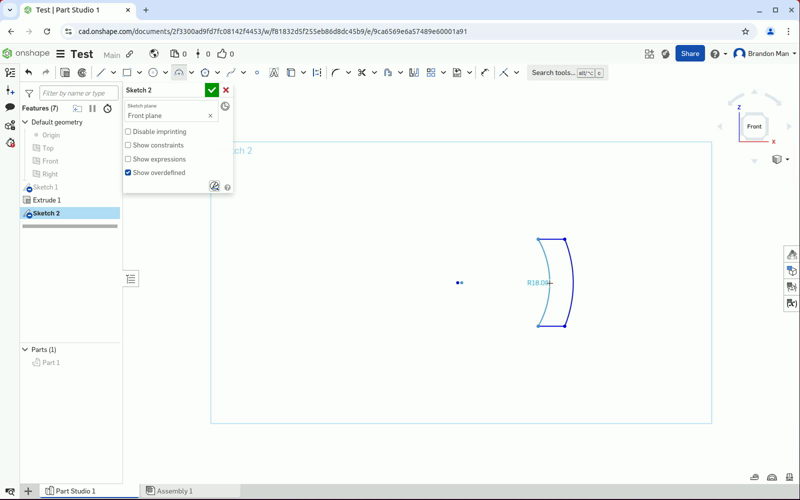
key(esc)
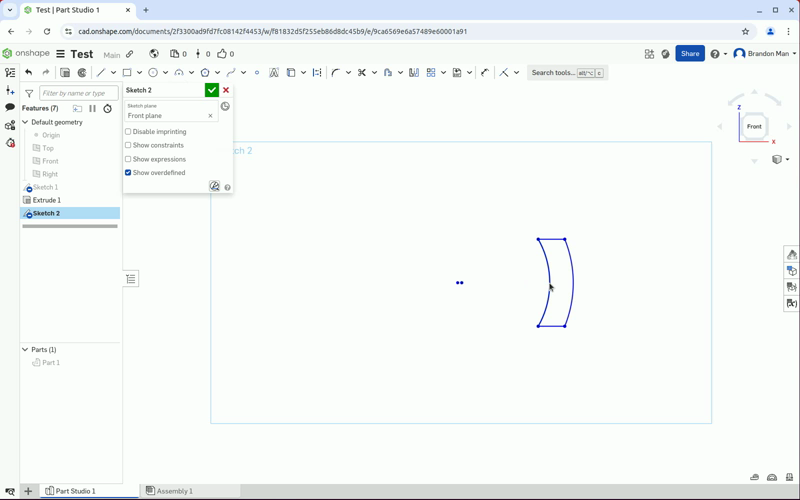
key(c)
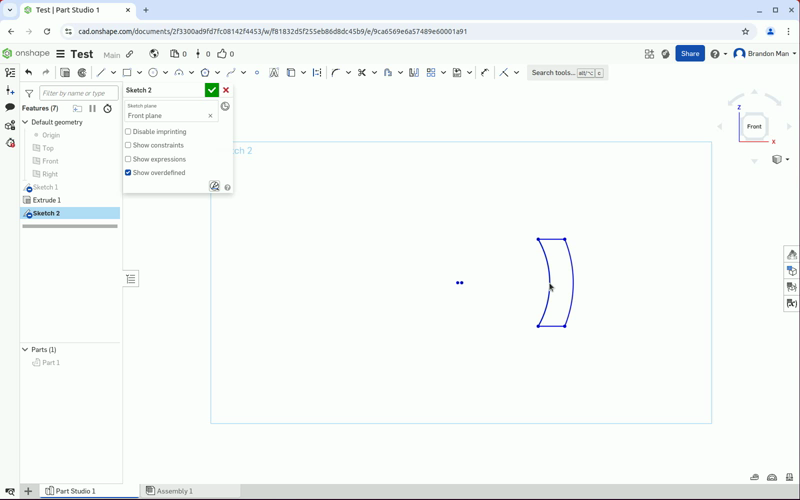
key_down(shift)
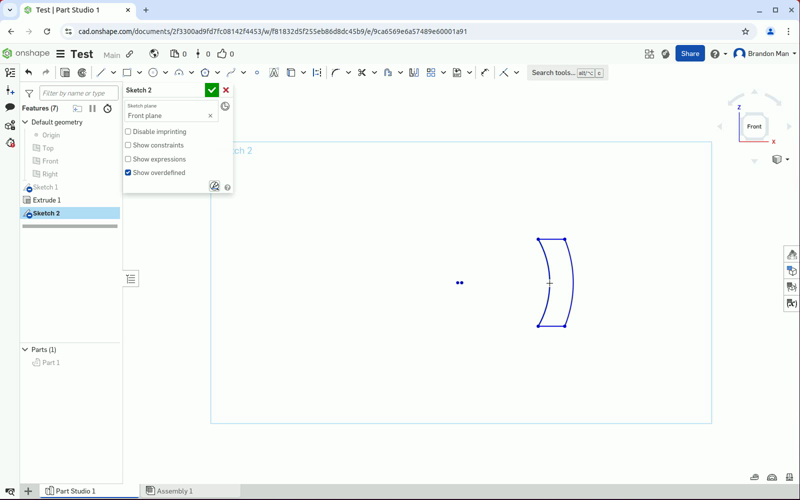
mouse_move(560, 282)
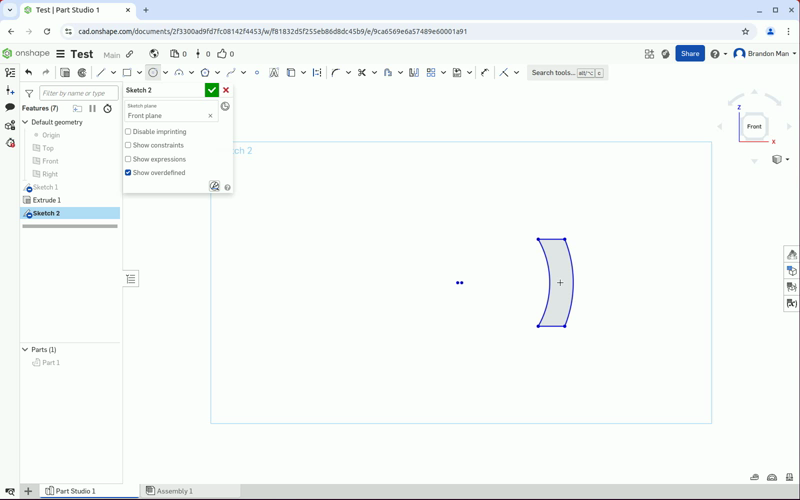
click(560, 282)
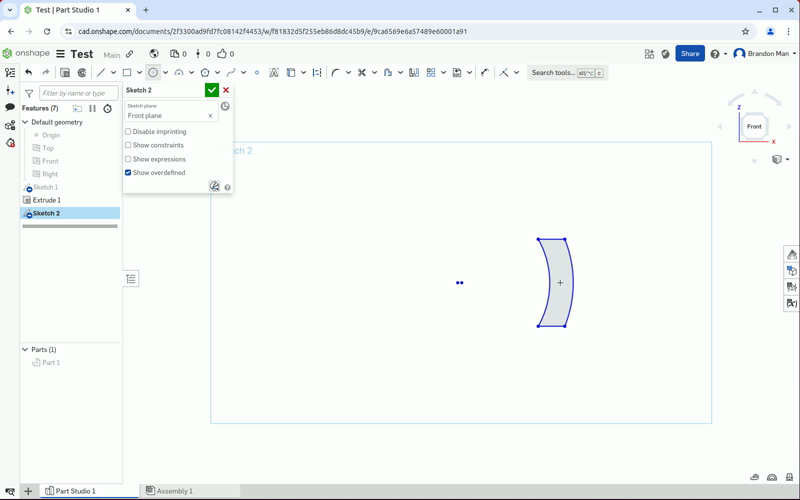
key_up(shift)
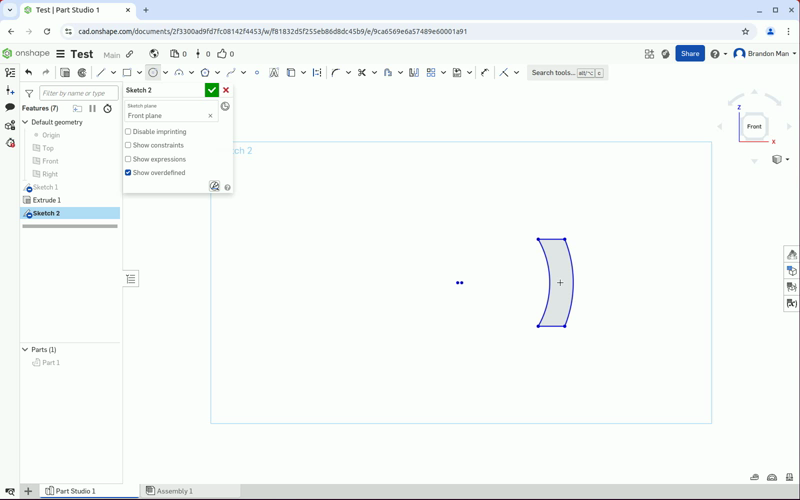
mouse_move(567, 282)
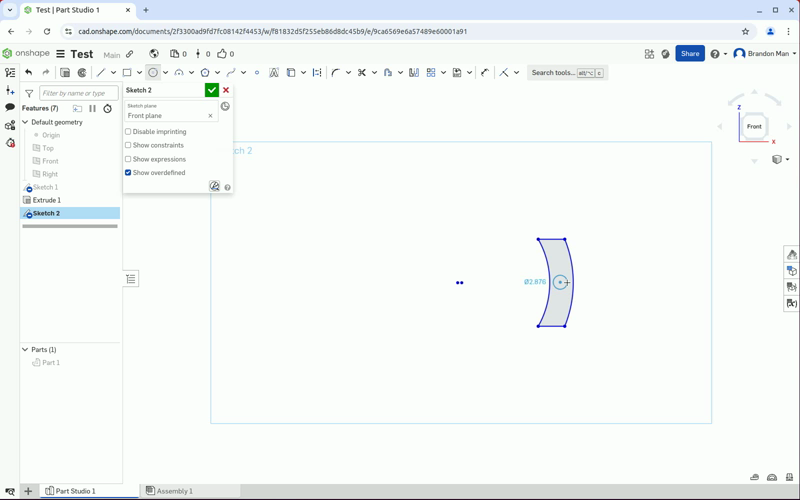
click(567, 282)
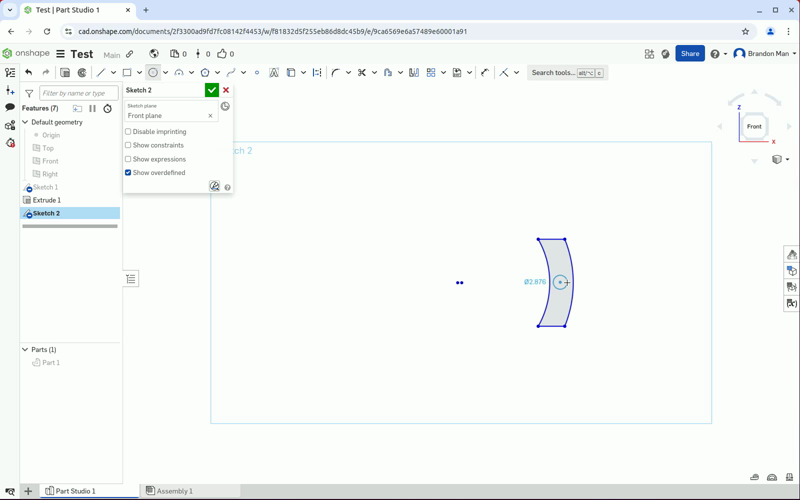
key(esc)
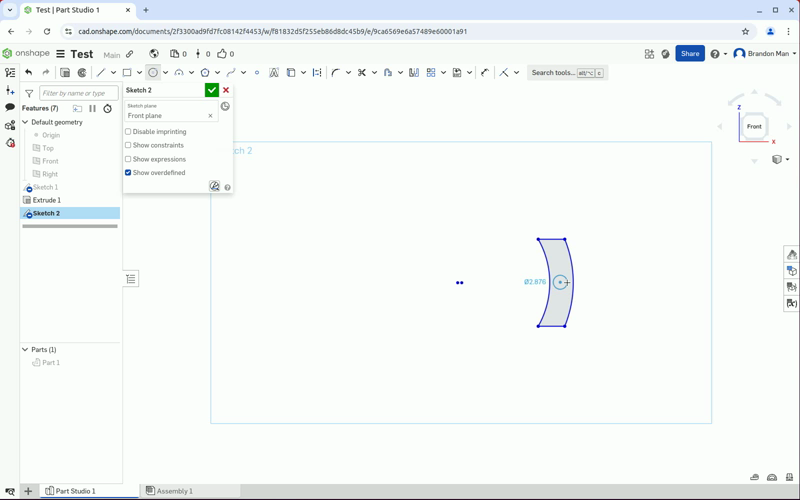
mouse_move(555, 261)
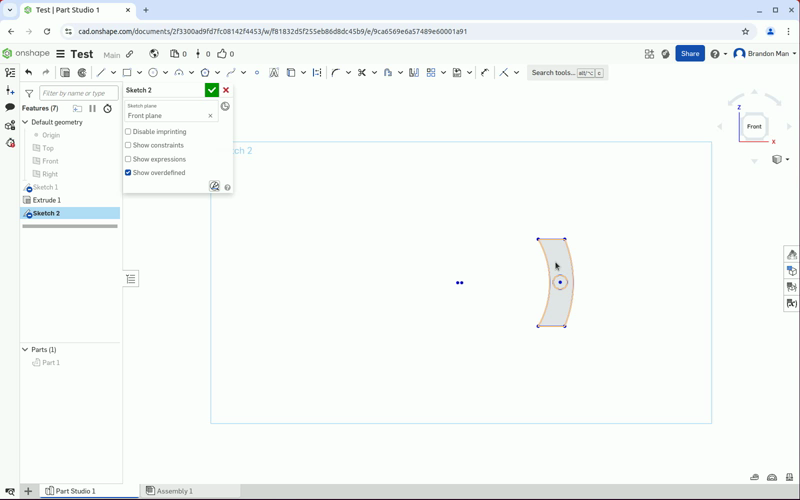
click(555, 261)
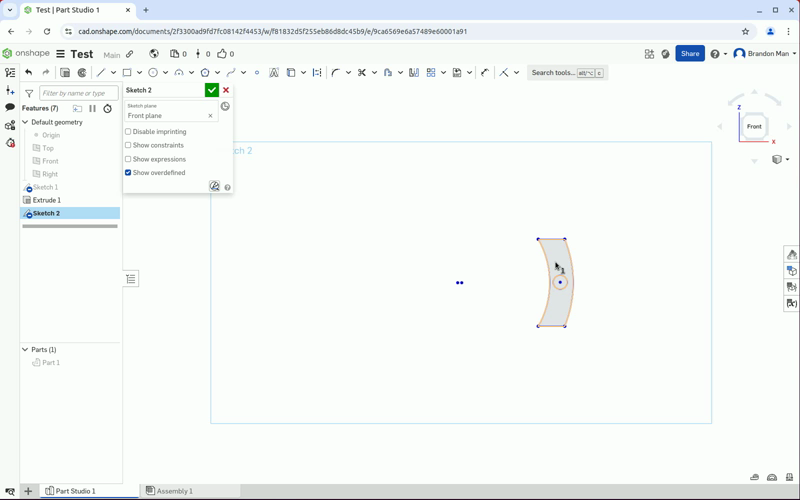
mouse_move(73, 352)
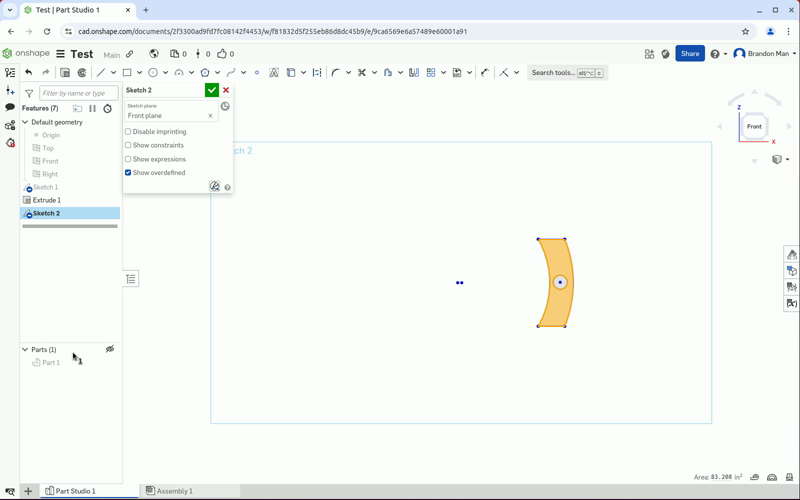
key(shift+y)
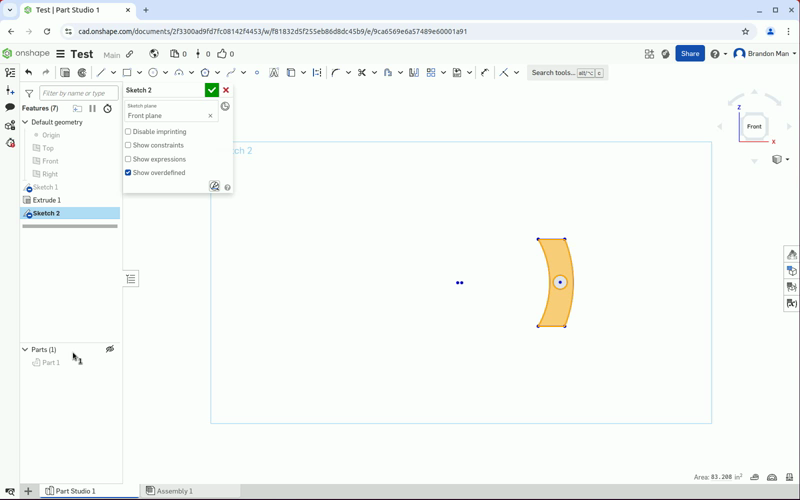
key(shift+e)
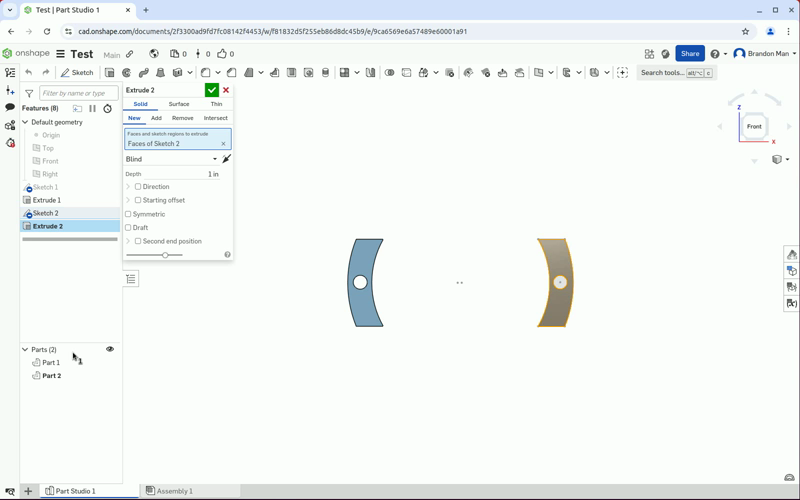
mouse_move(143, 106)
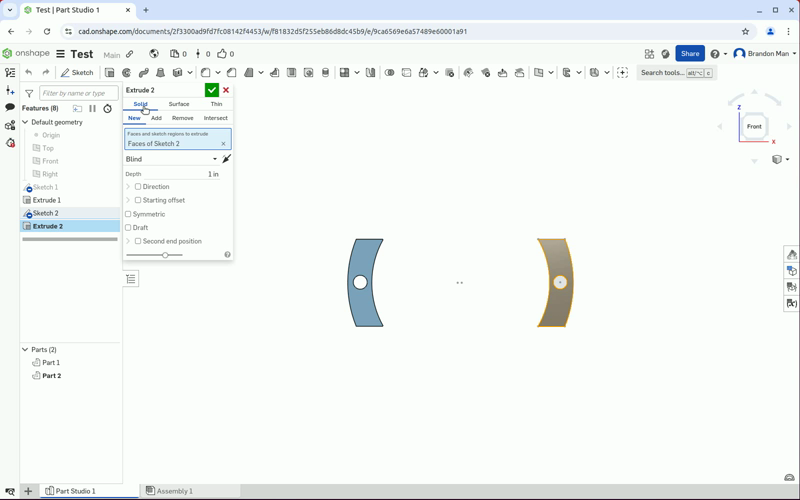
click(143, 106)
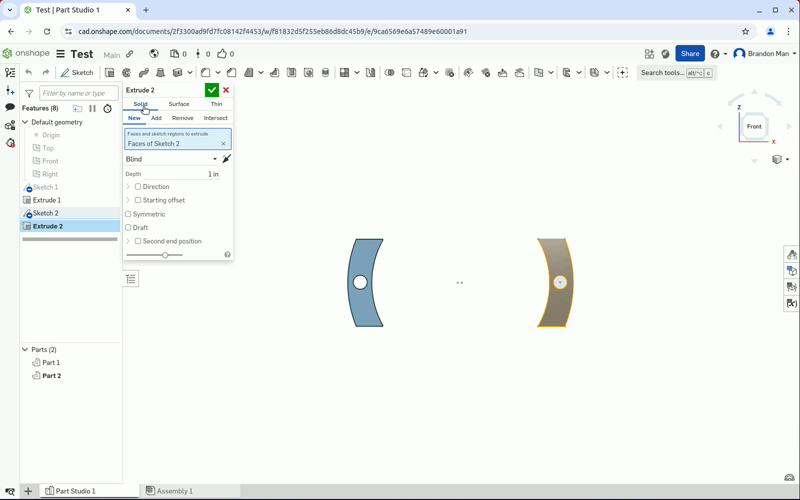
mouse_move(137, 120)
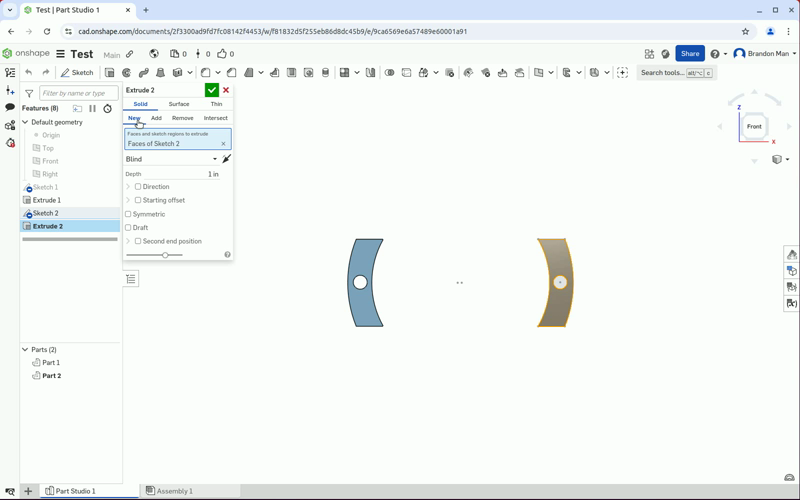
click(137, 120)
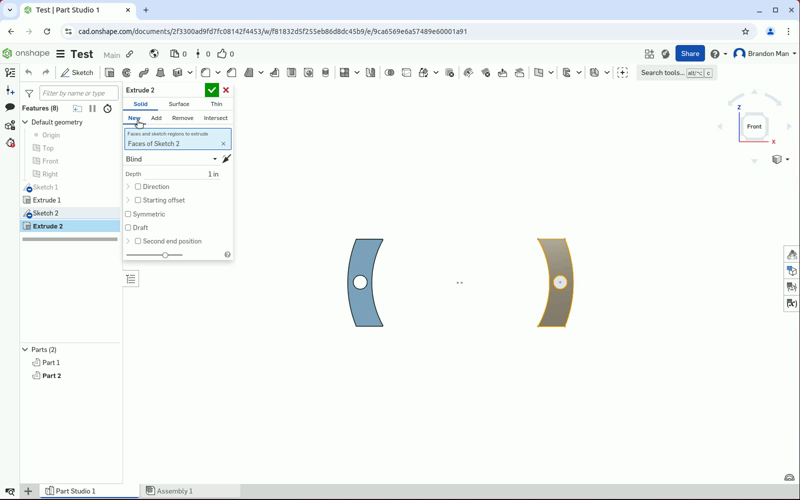
key(tab, 4)
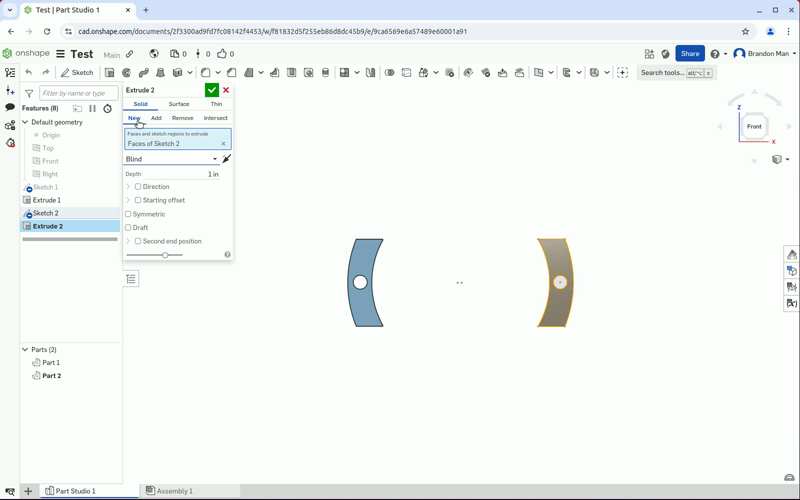
text(4.574)
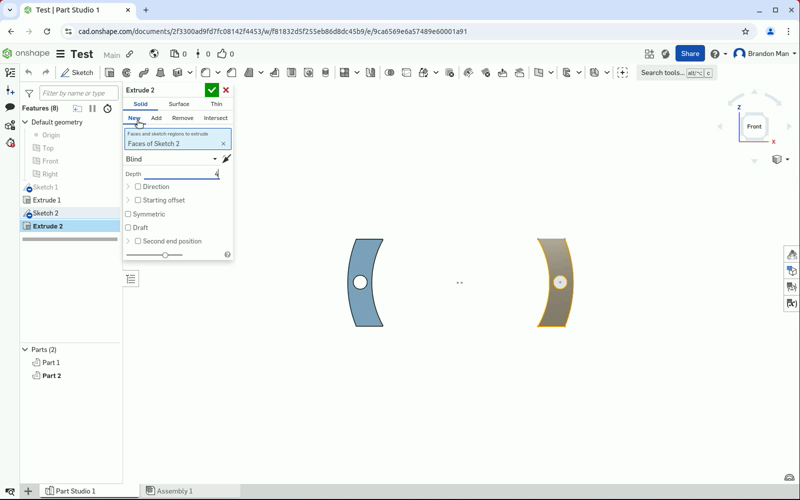
key(enter)
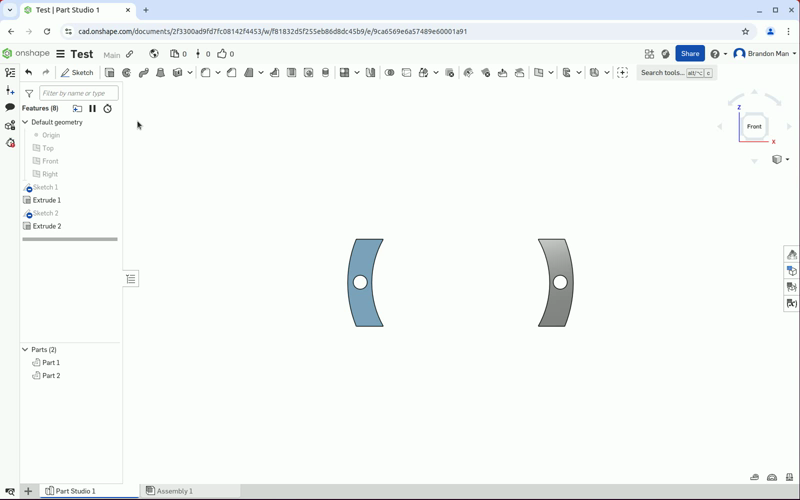
key(shift+h)
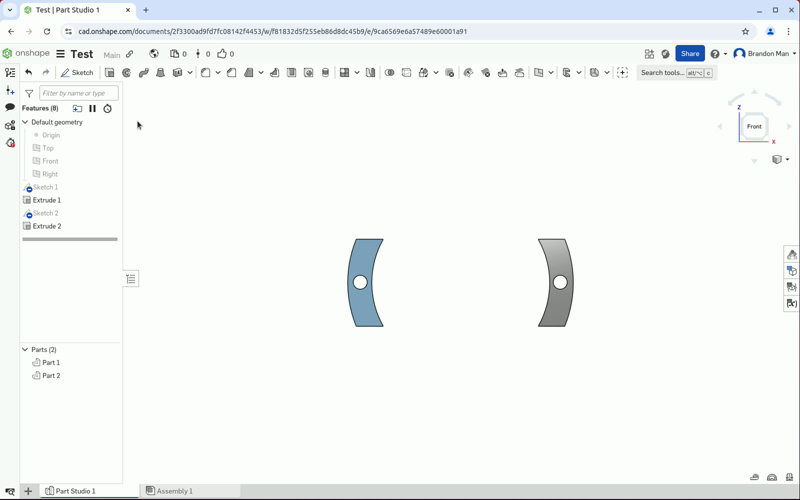
key(shift+h)
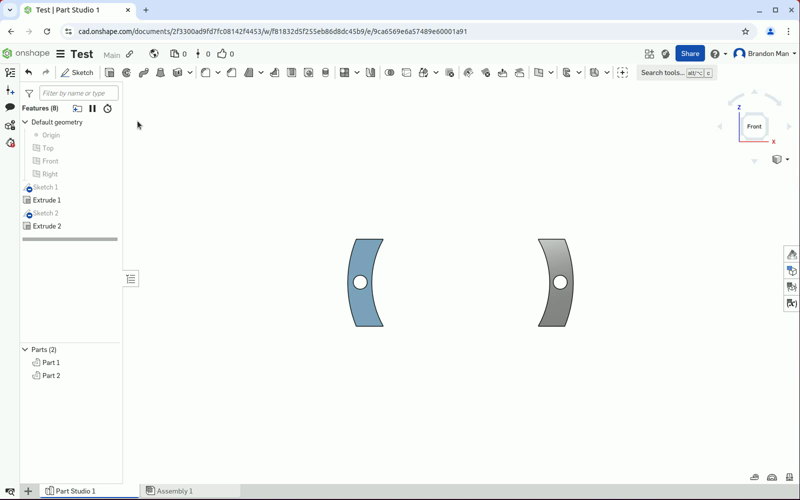
mouse_move(73, 189)
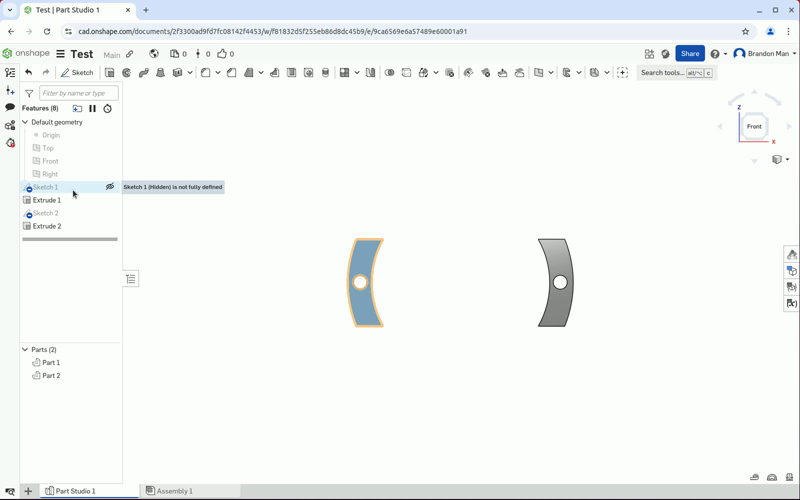
click(73, 189)
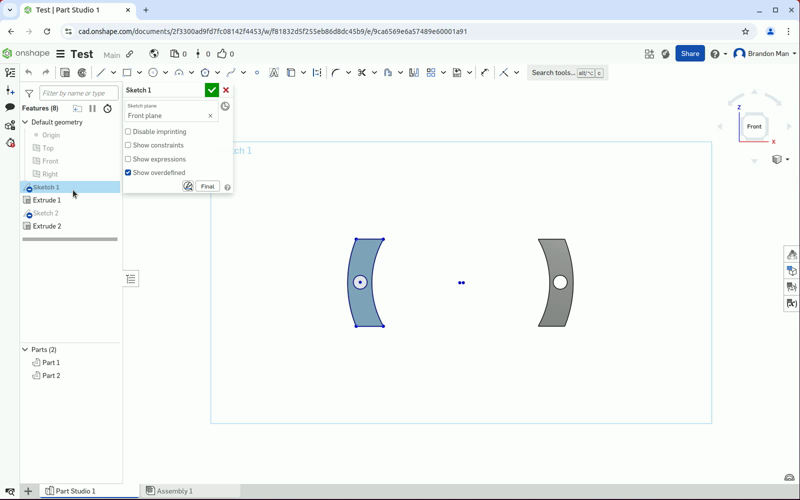
mouse_move(229, 92)
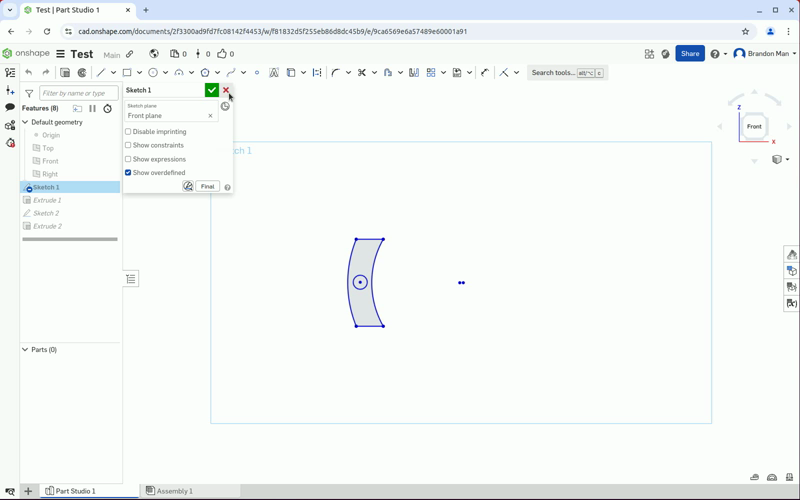
click(229, 92)
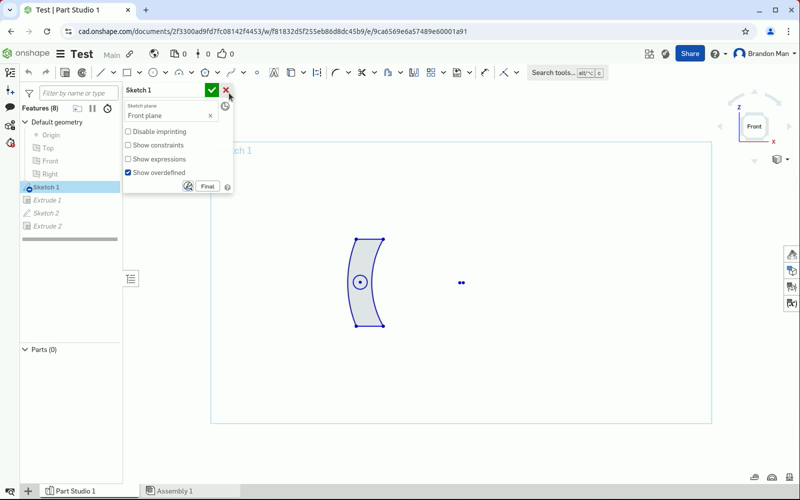
key(shift+s)
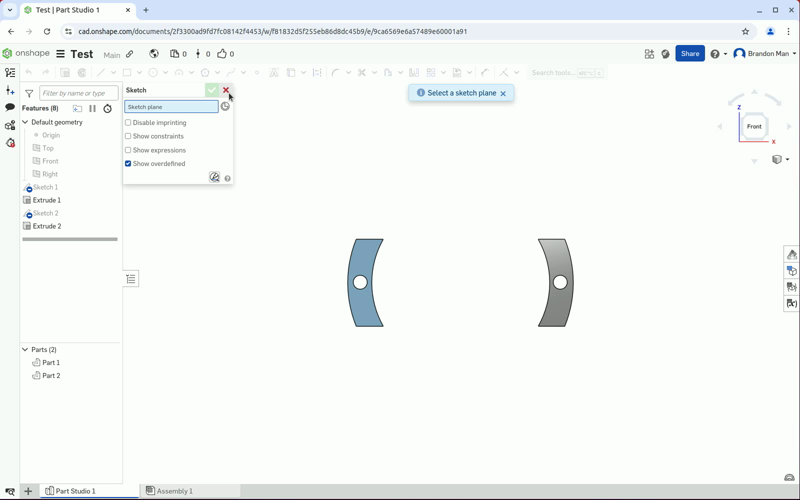
mouse_move(73, 163)
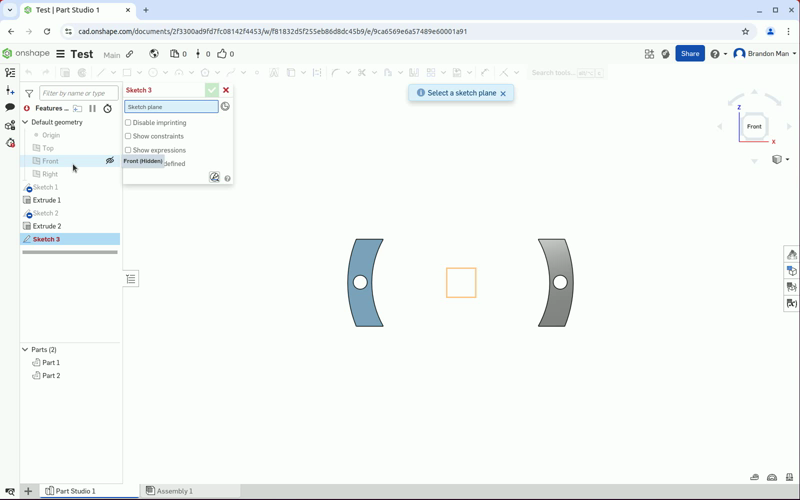
click(73, 163)
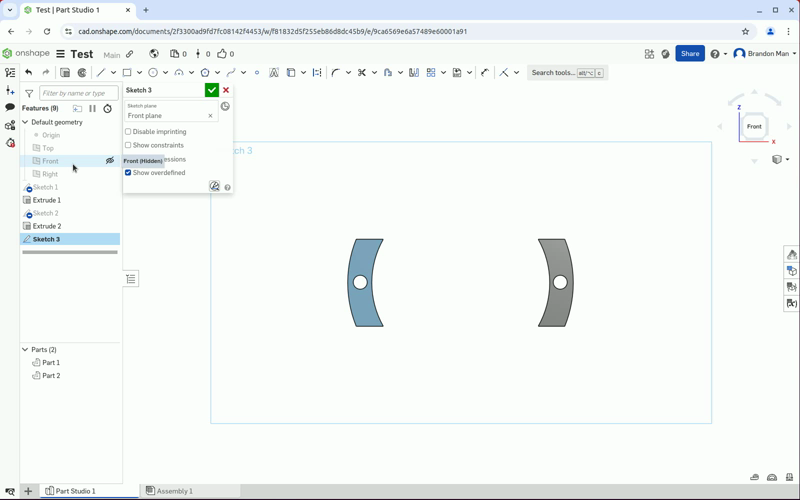
mouse_move(73, 352)
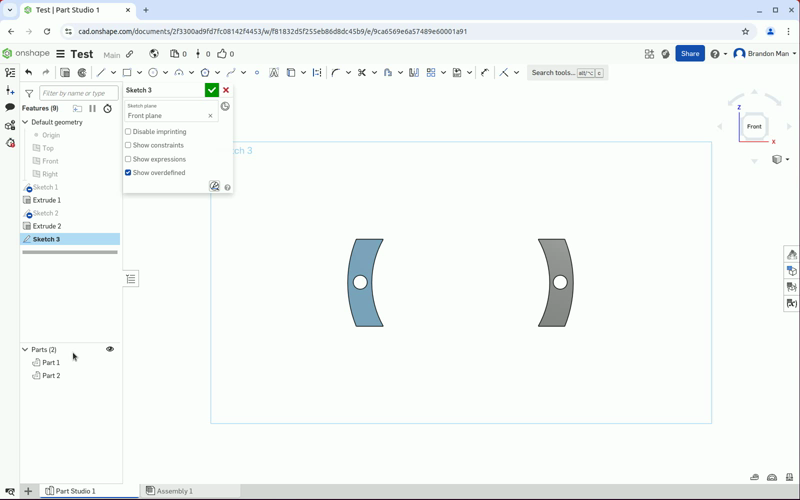
key(y)
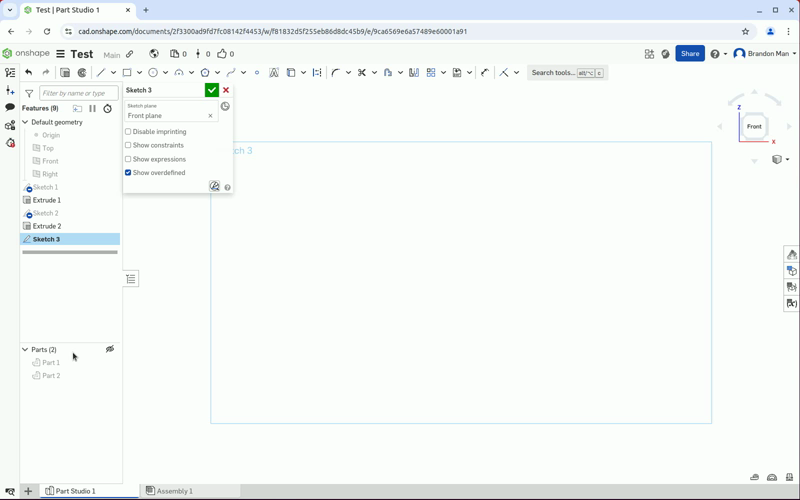
key(l)
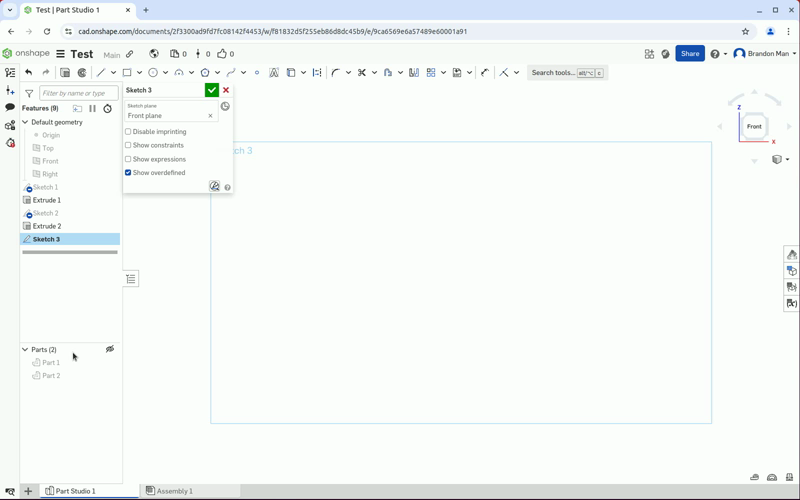
key_down(shift)
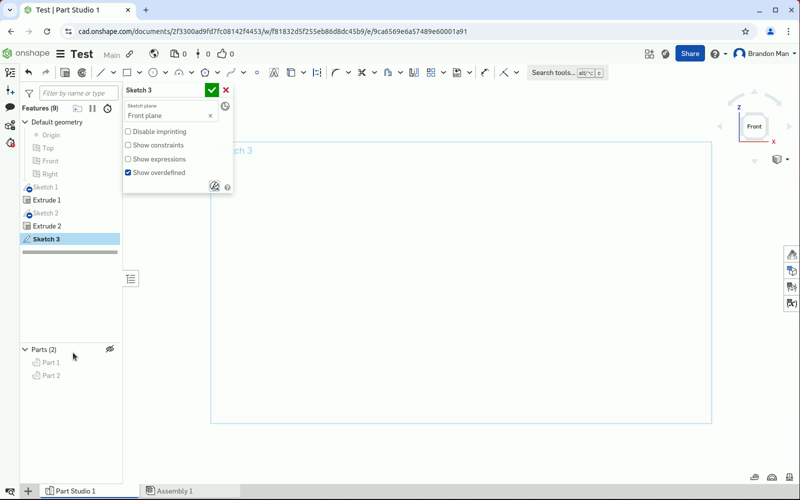
mouse_move(527, 326)
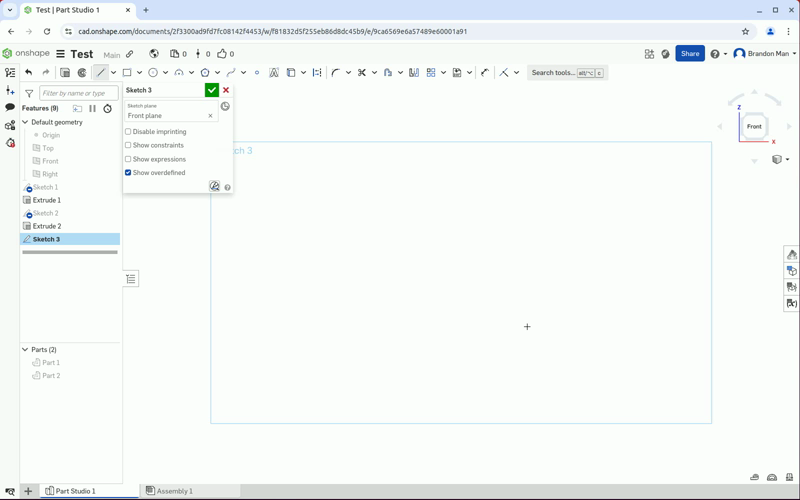
click(527, 326)
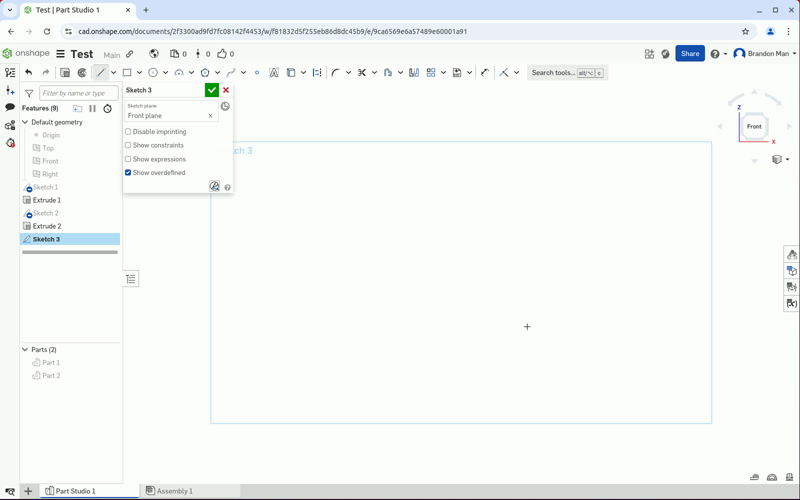
key_up(shift)
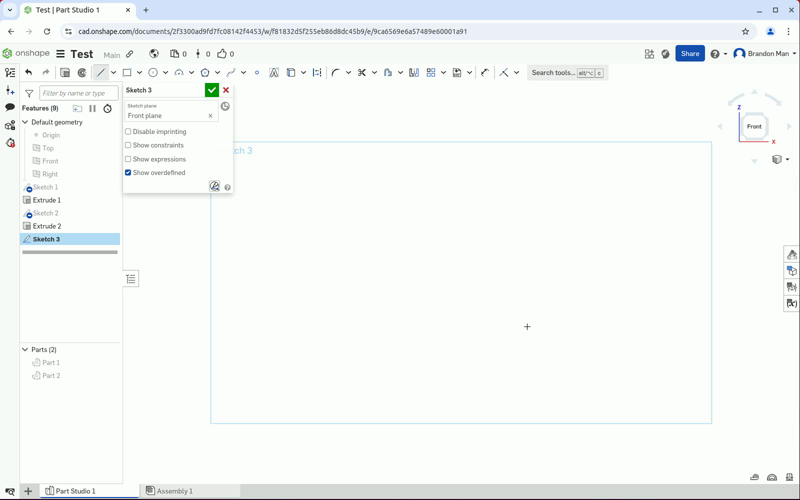
key_down(shift)
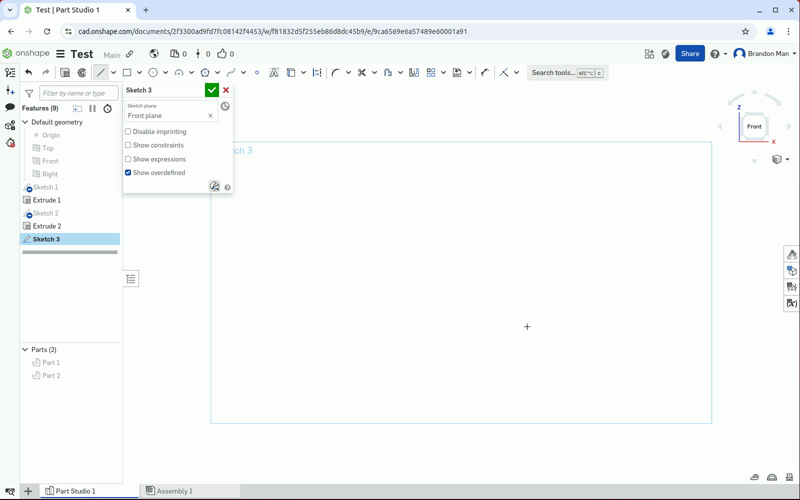
mouse_move(557, 326)
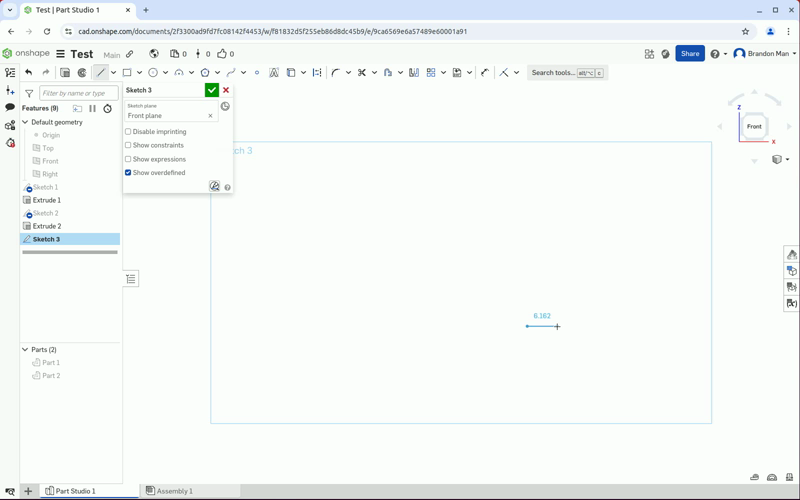
mouse_move(538, 326)
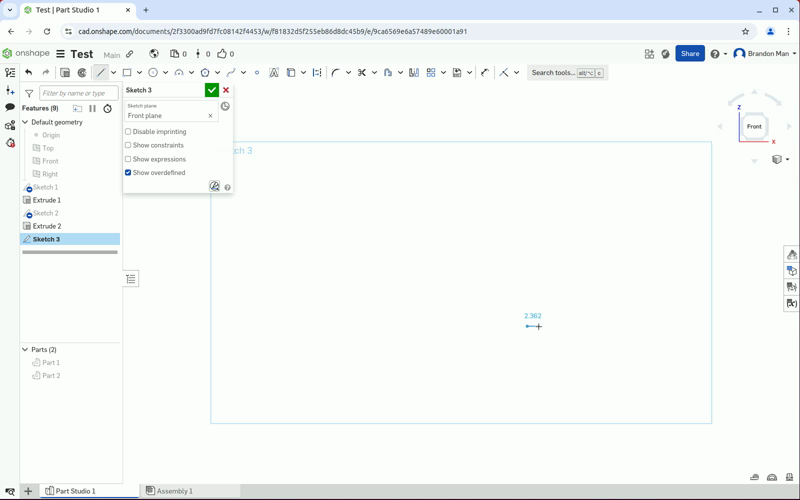
click(538, 326)
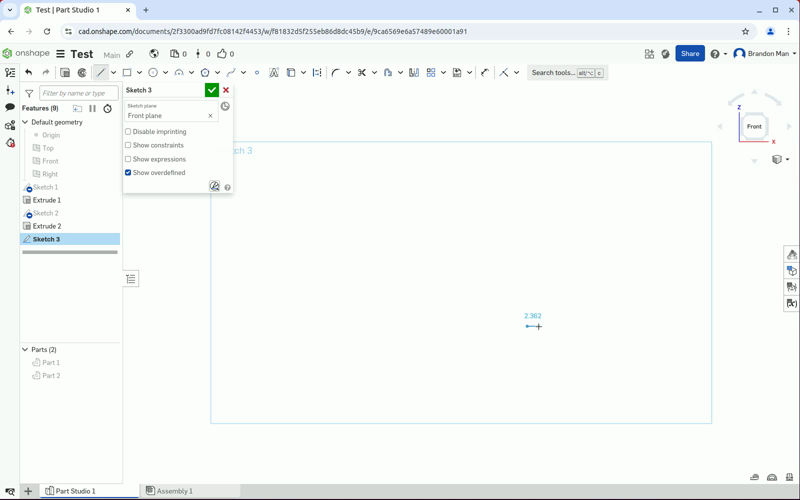
key_up(shift)
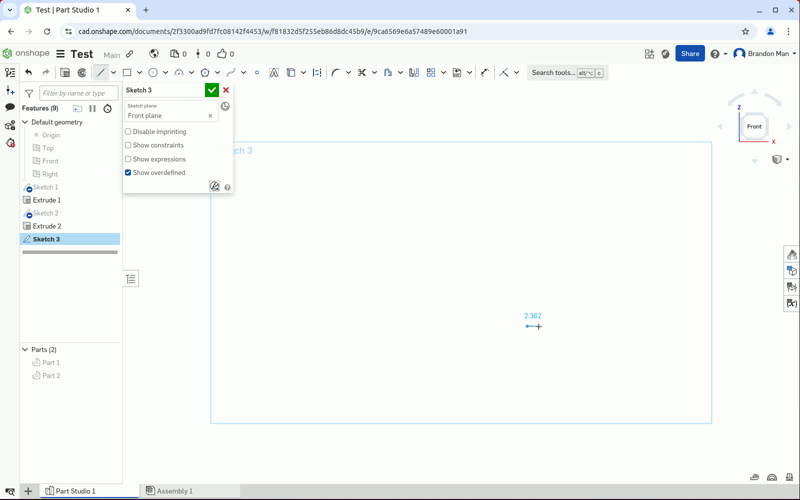
key(esc)
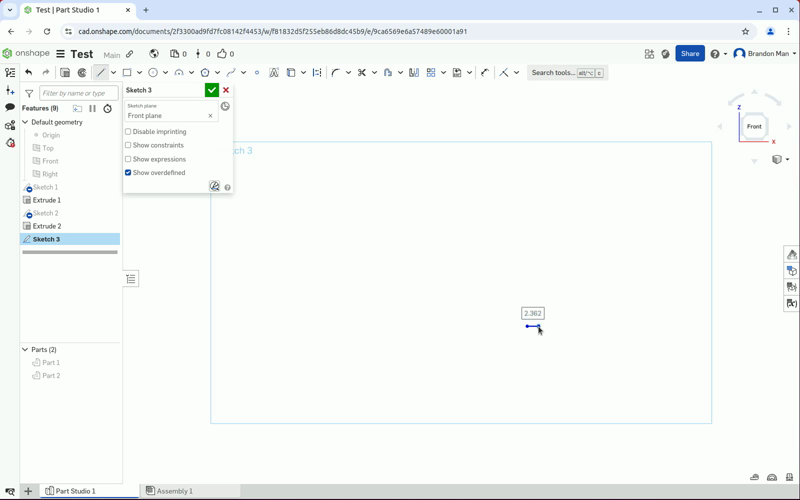
key(a)
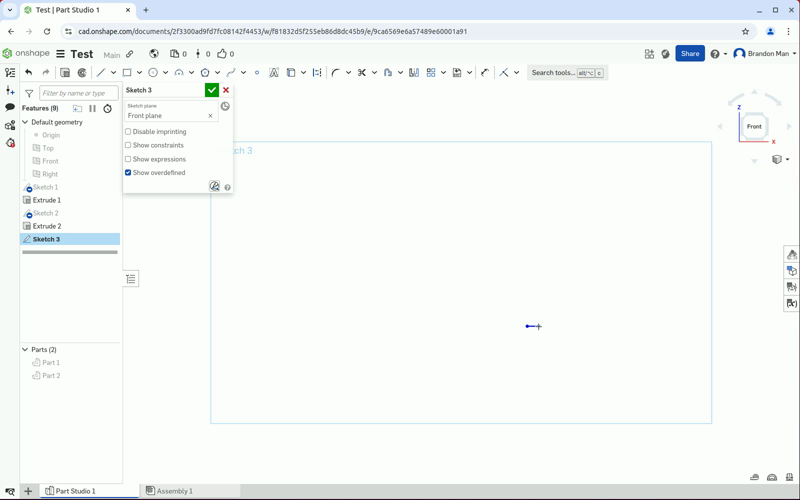
mouse_move(538, 326)
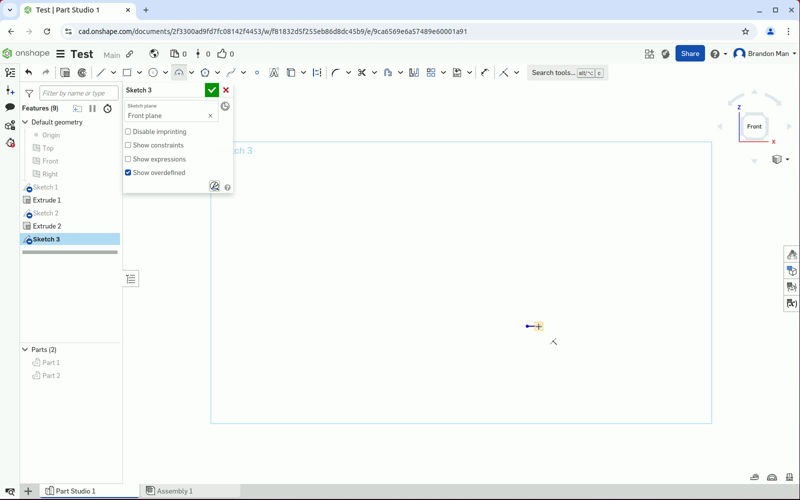
click(538, 326)
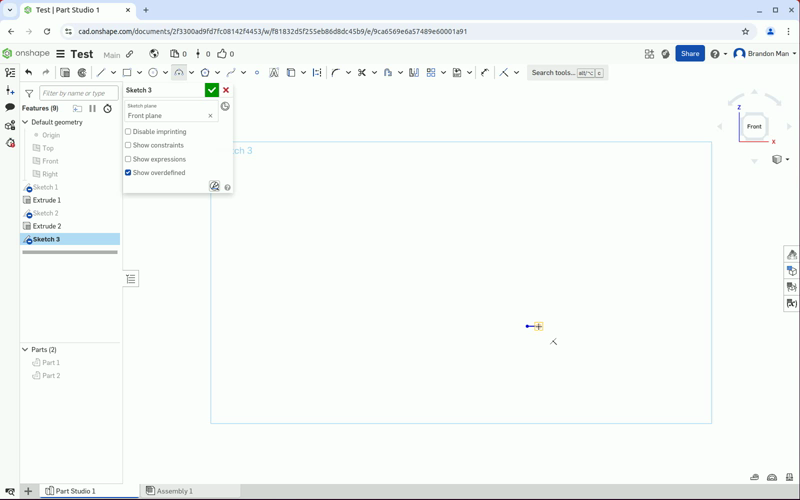
key_down(shift)
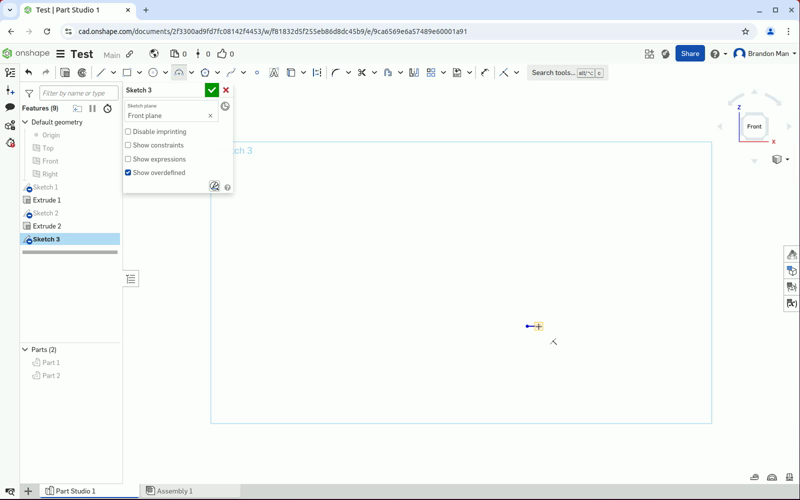
mouse_move(538, 239)
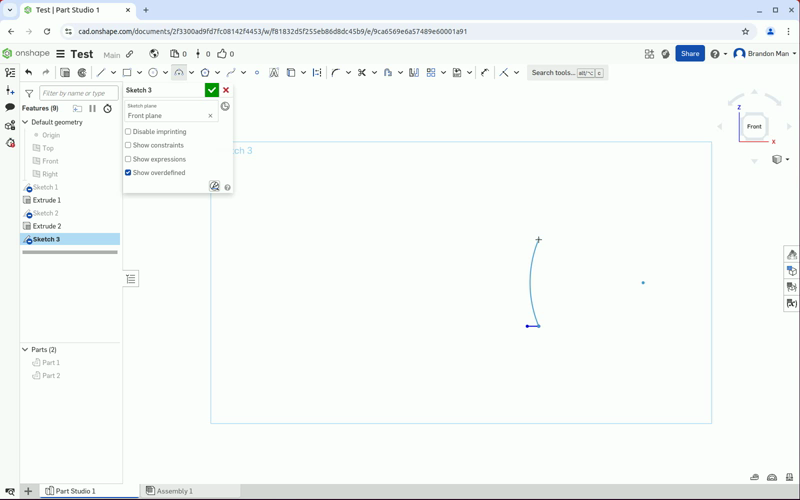
click(538, 239)
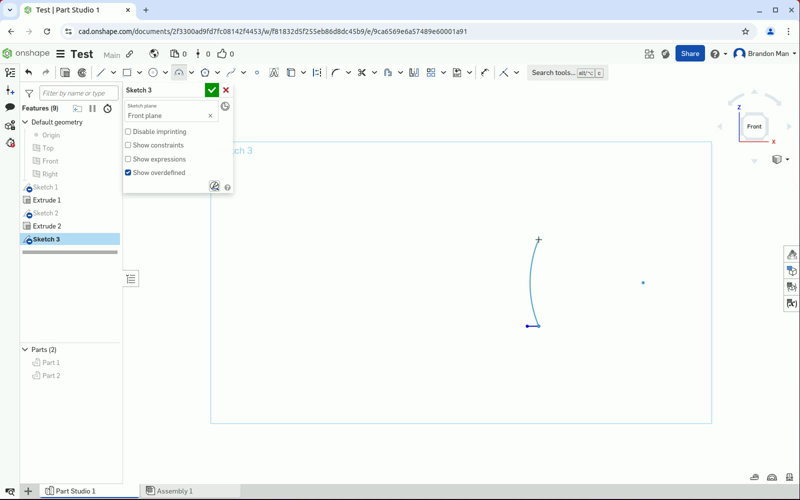
mouse_move(549, 282)
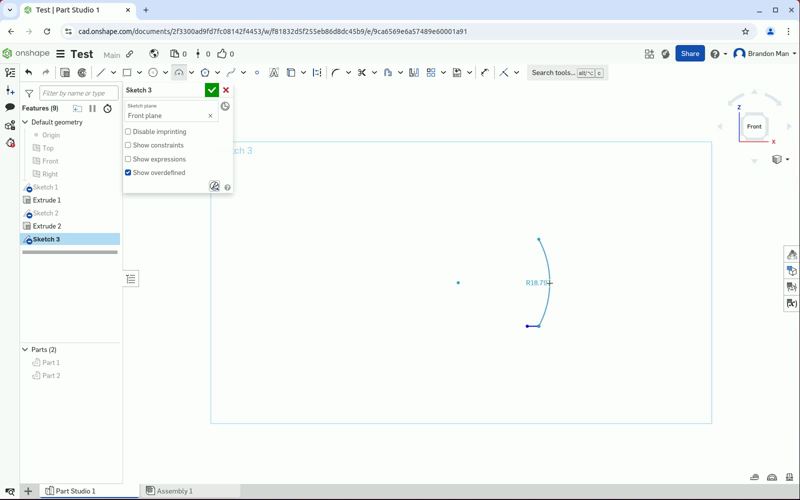
click(549, 282)
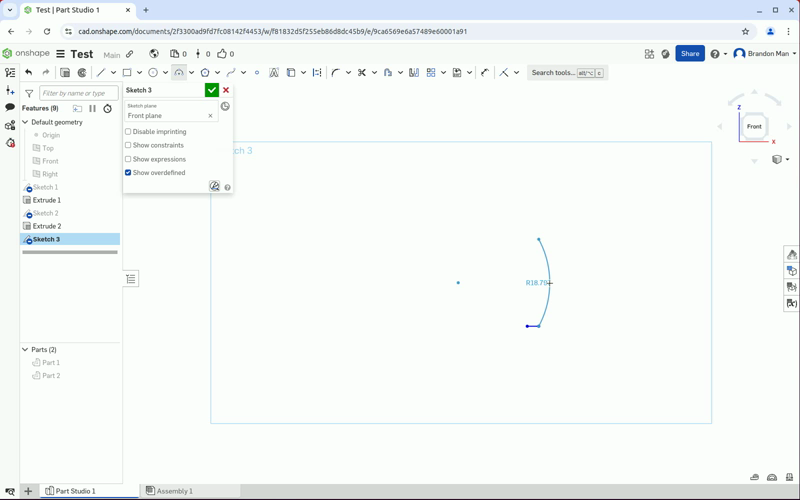
key_up(shift)
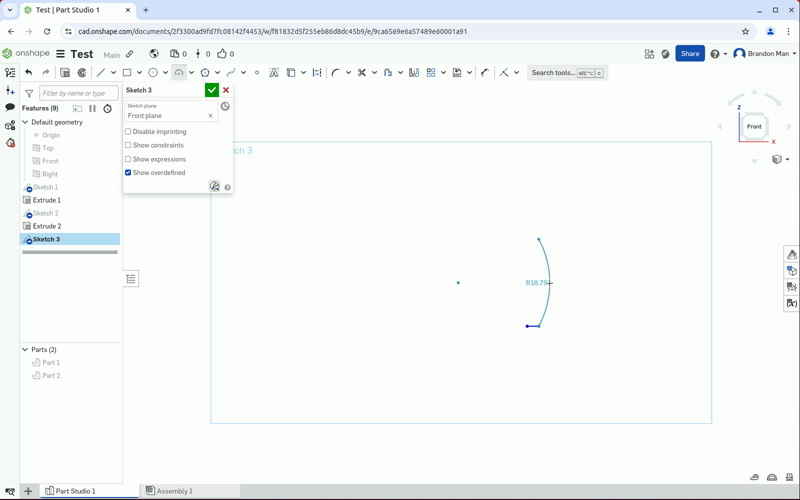
key(esc)
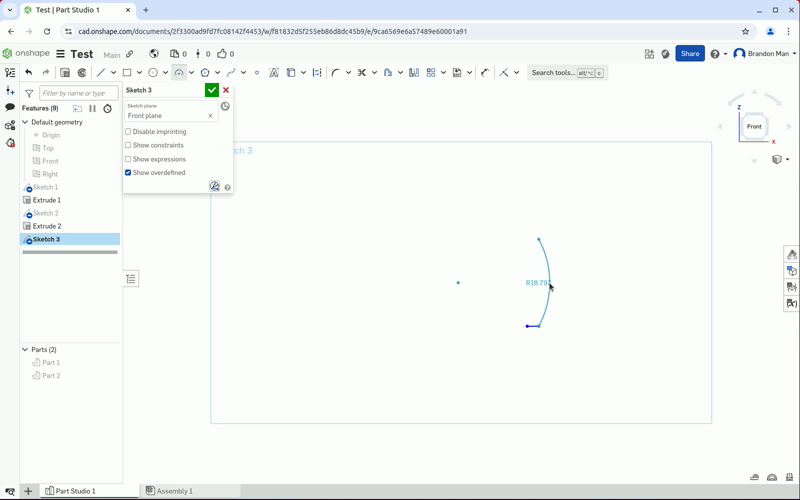
key(l)
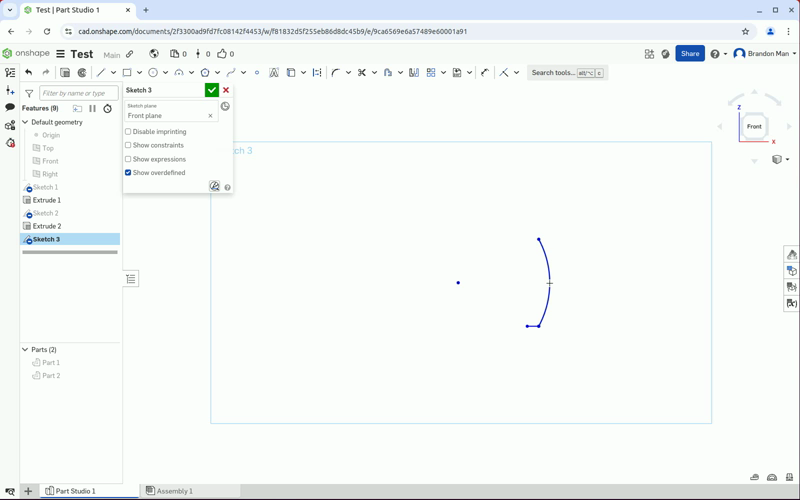
mouse_move(538, 239)
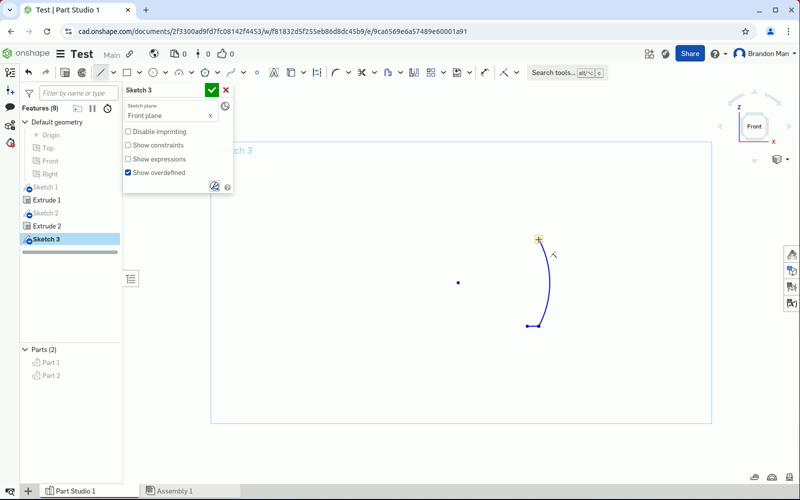
click(538, 239)
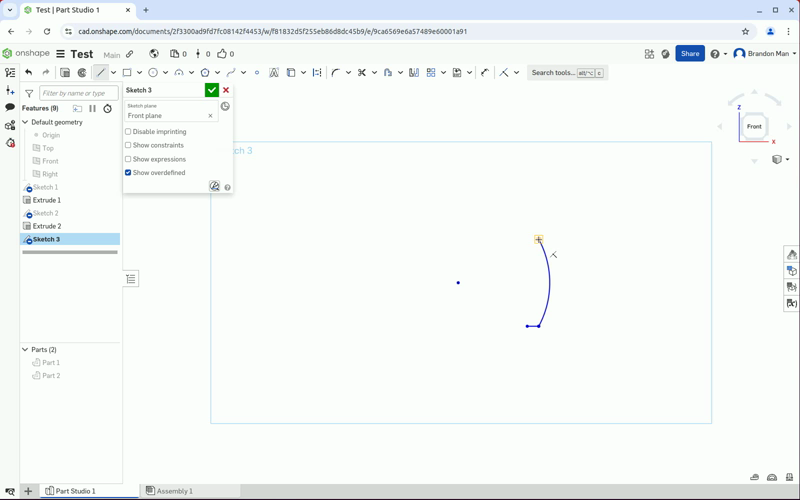
key_down(shift)
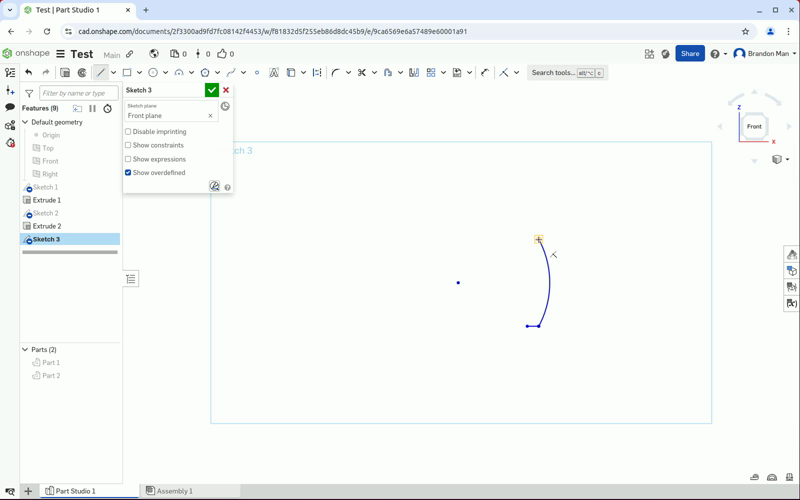
mouse_move(568, 239)
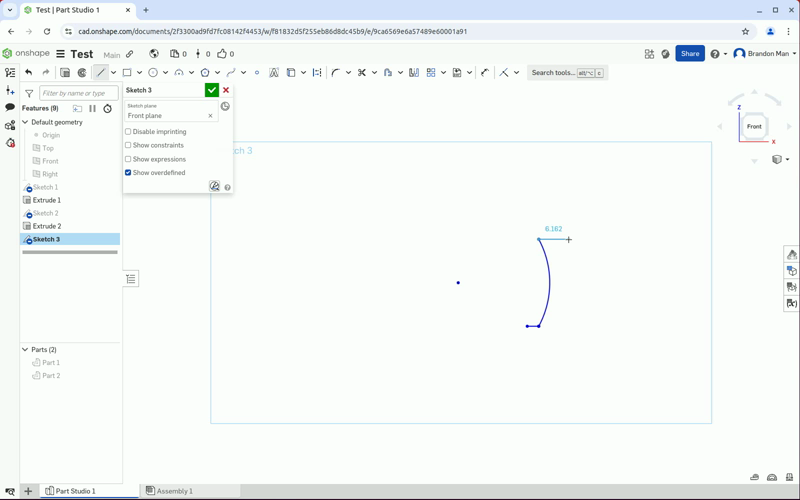
mouse_move(527, 239)
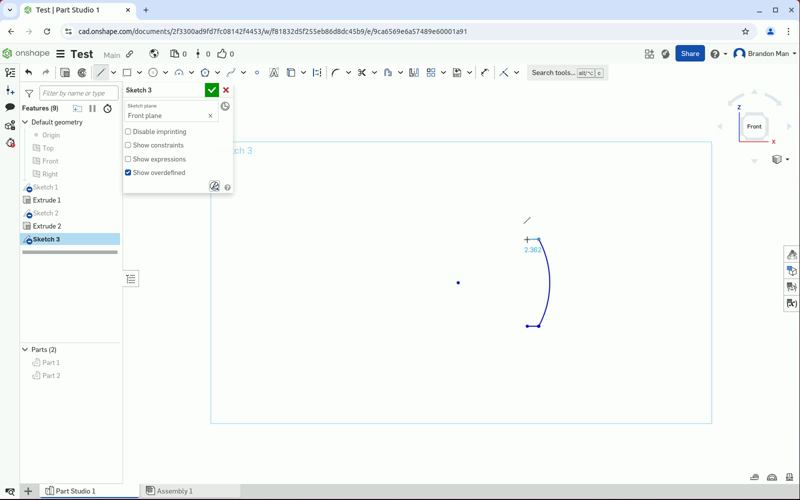
click(527, 239)
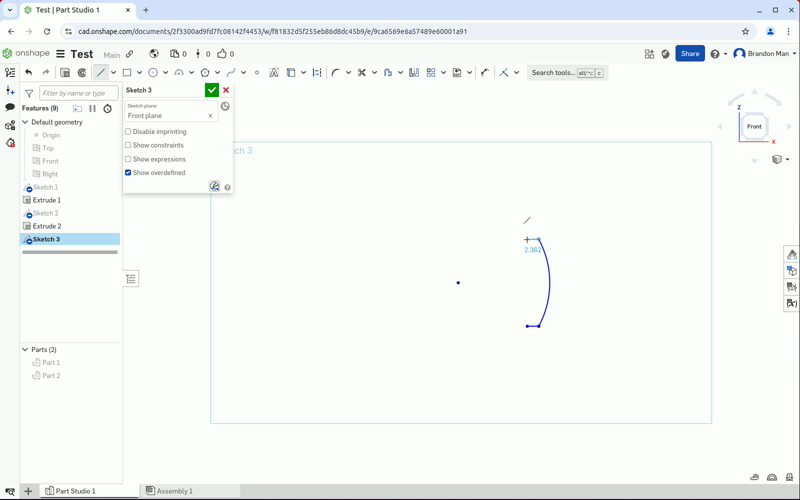
key_up(shift)
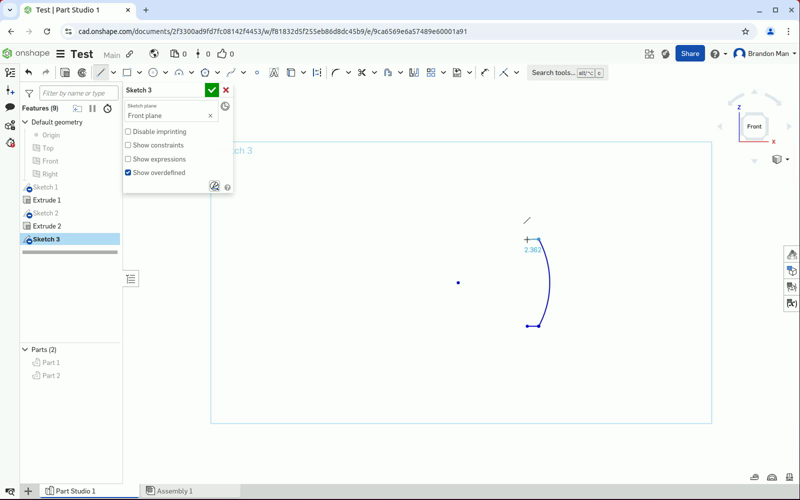
key(esc)
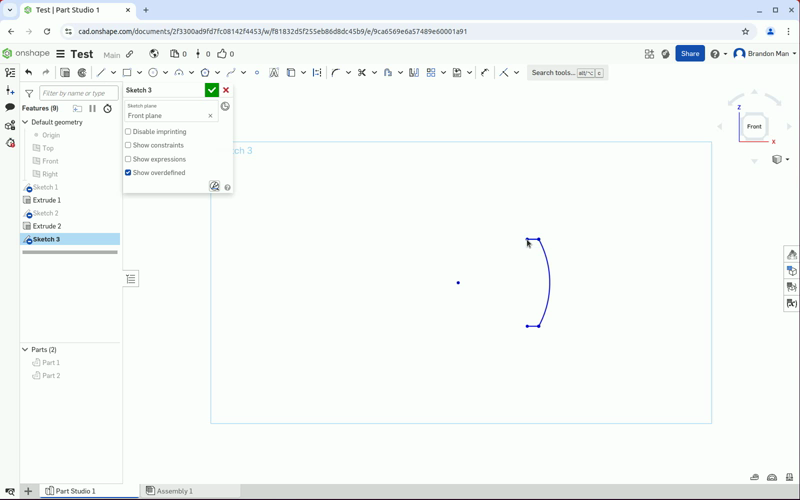
key(a)
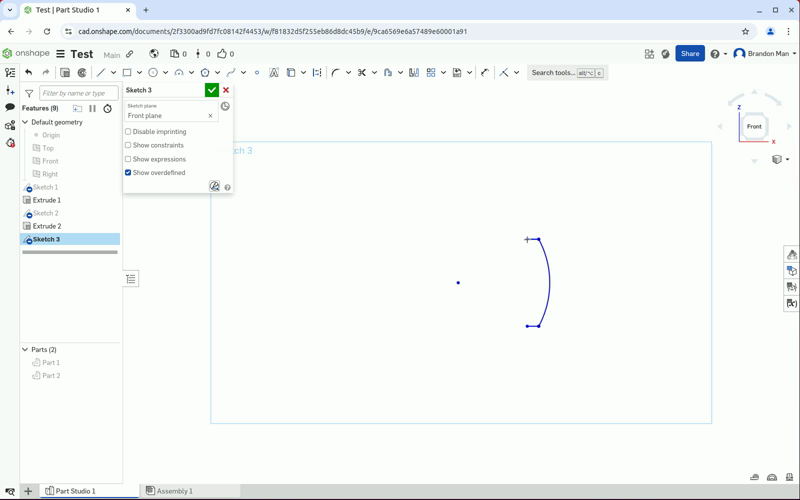
mouse_move(527, 239)
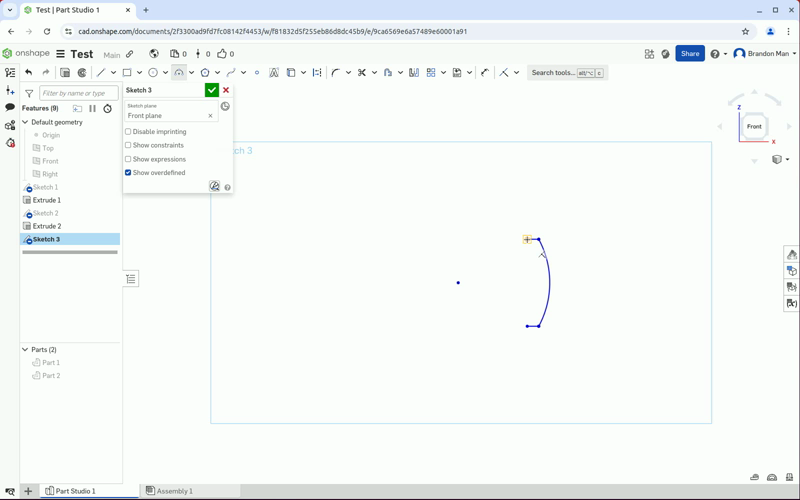
click(527, 239)
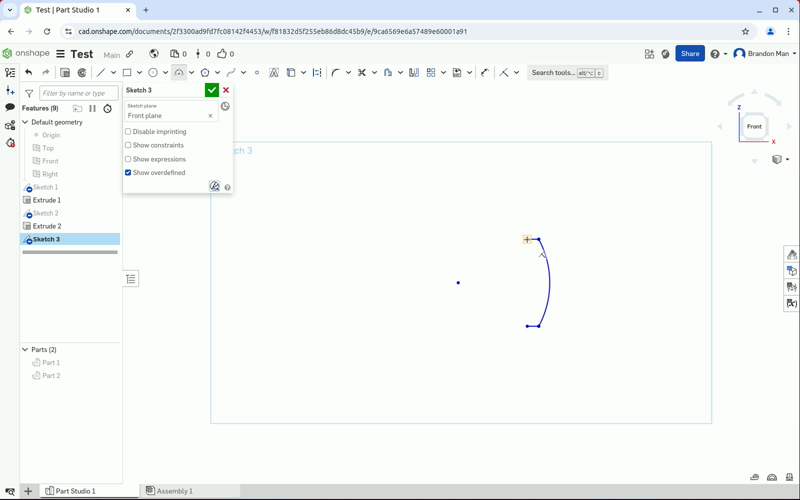
mouse_move(527, 326)
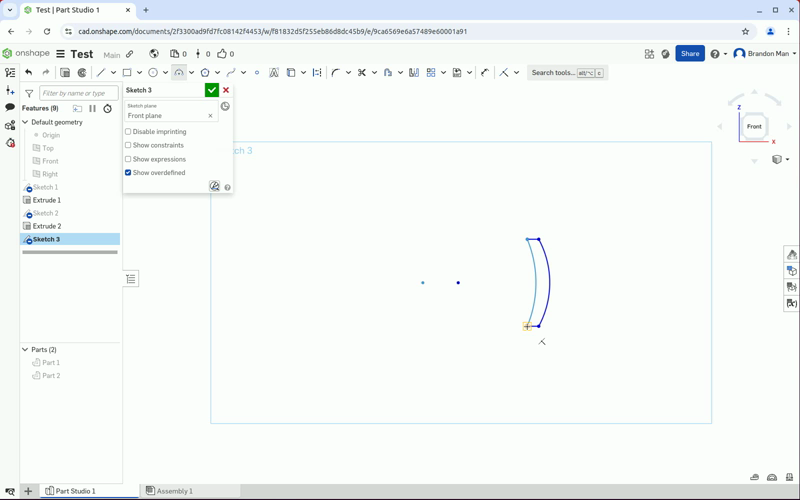
click(527, 326)
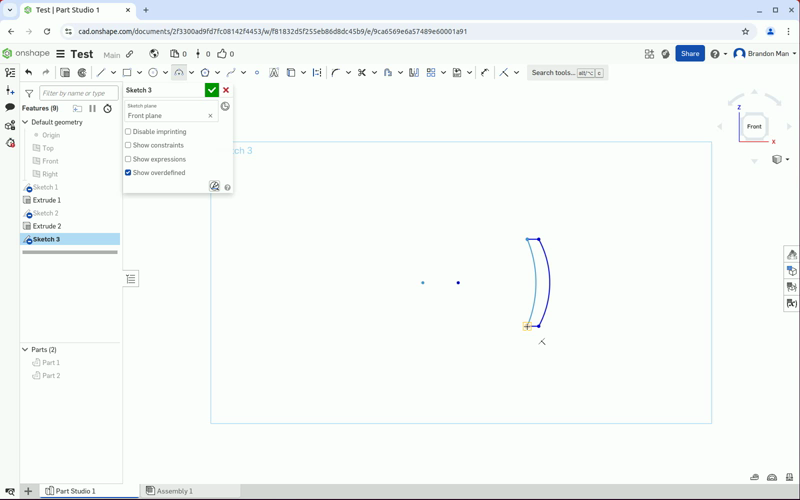
key_down(shift)
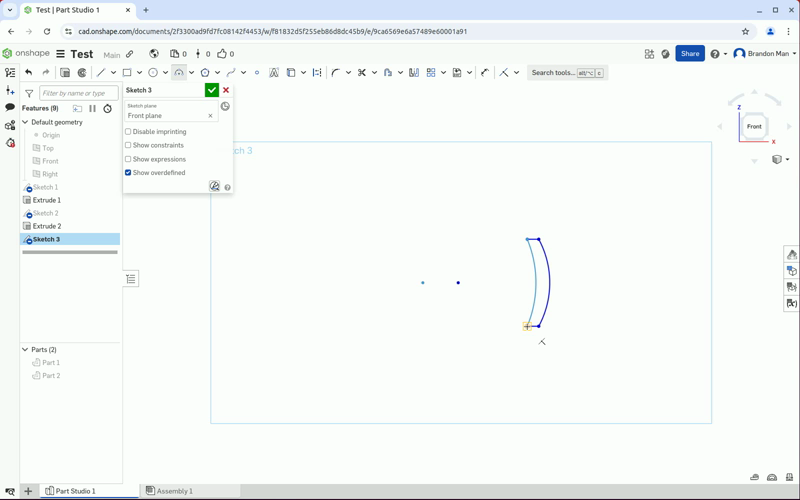
mouse_move(540, 282)
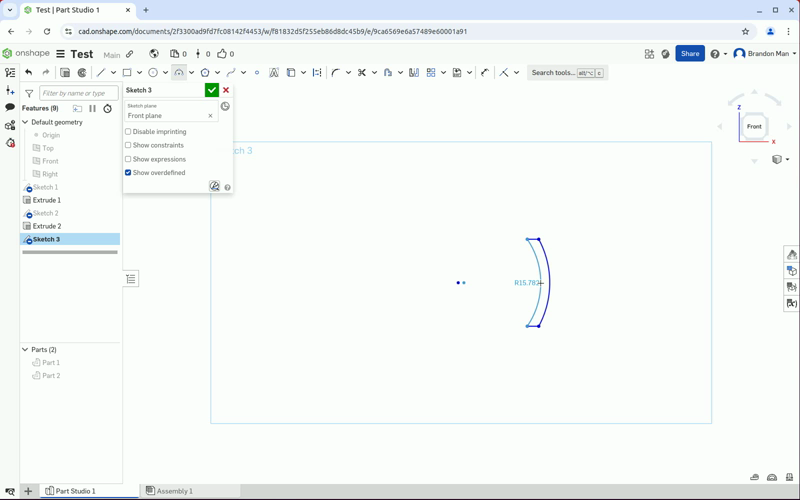
click(540, 282)
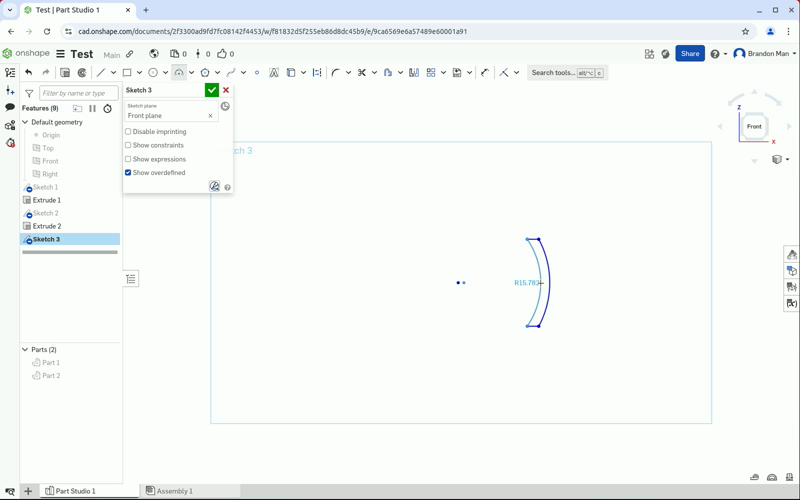
key_up(shift)
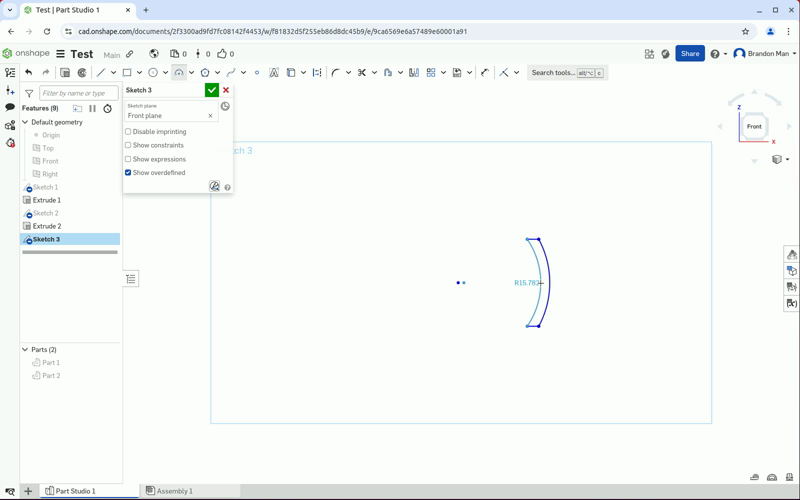
key(esc)
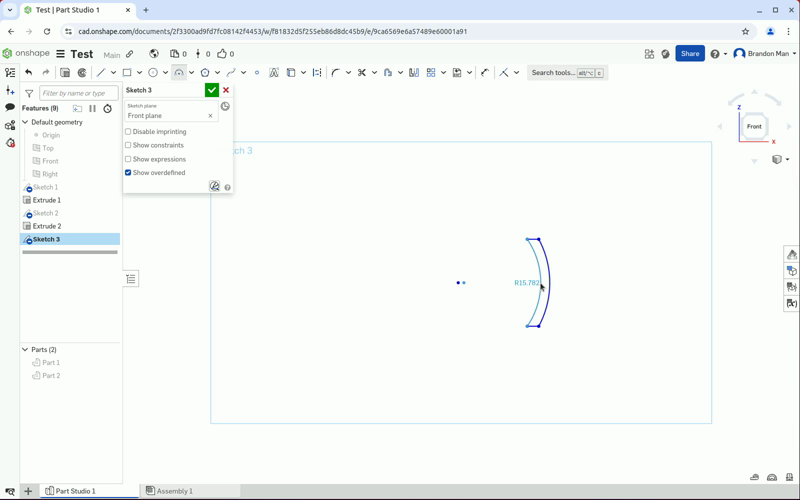
mouse_move(546, 303)
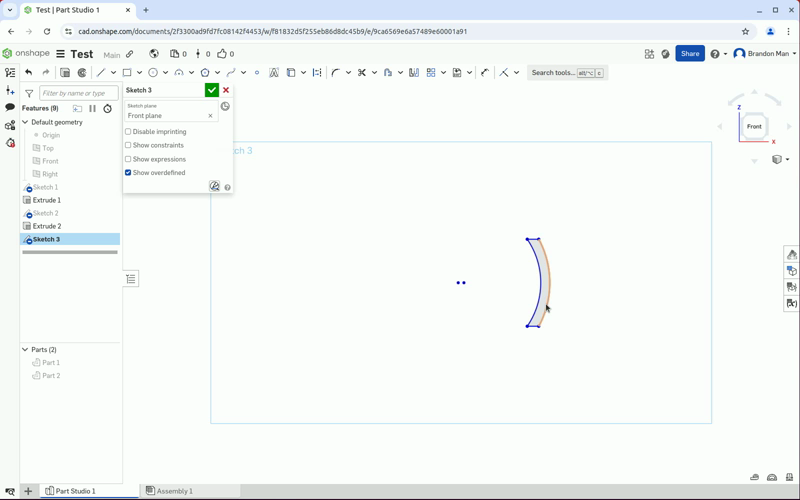
scroll(6)
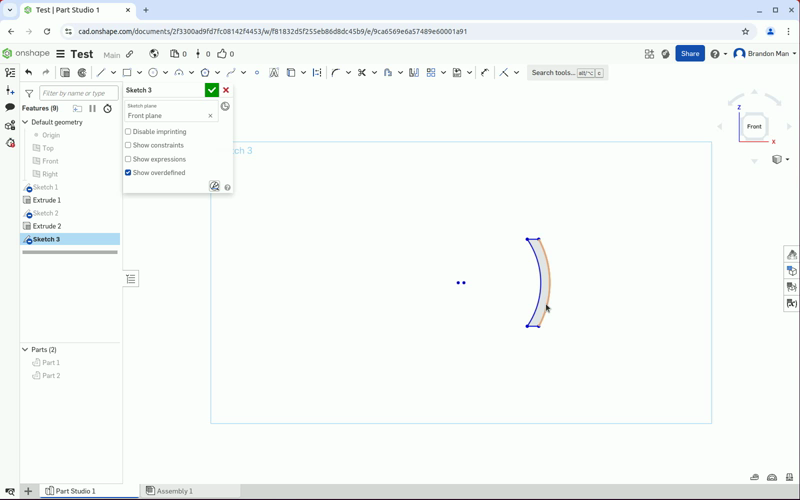
scroll(6)
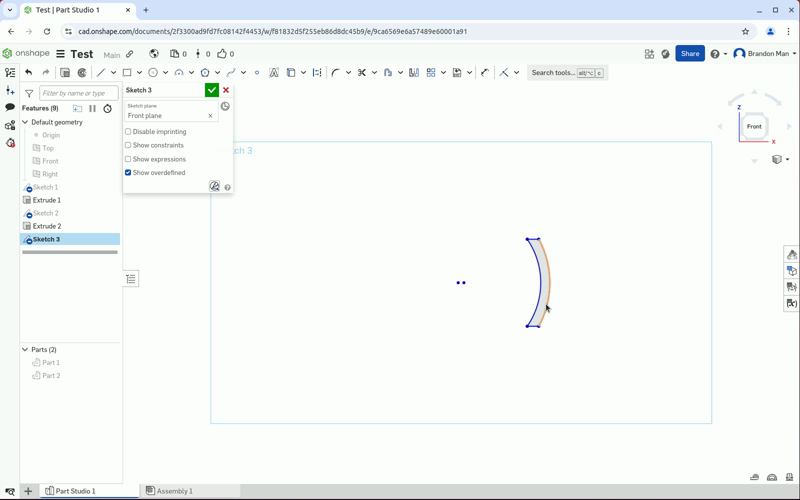
scroll(6)
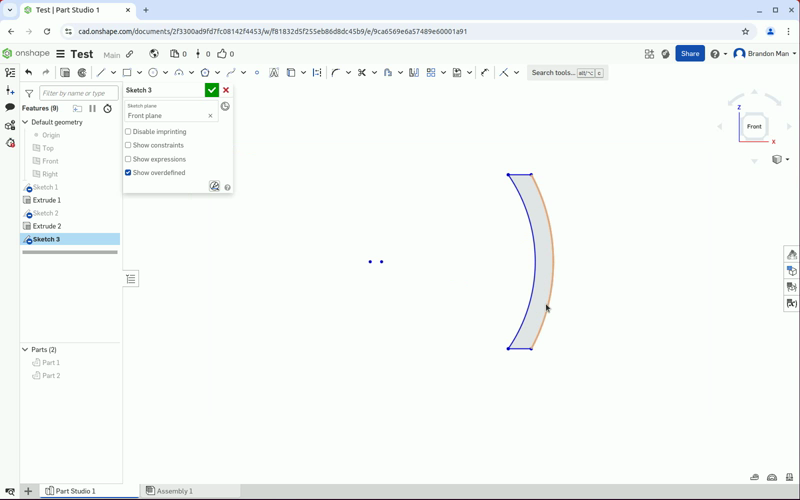
scroll(6)
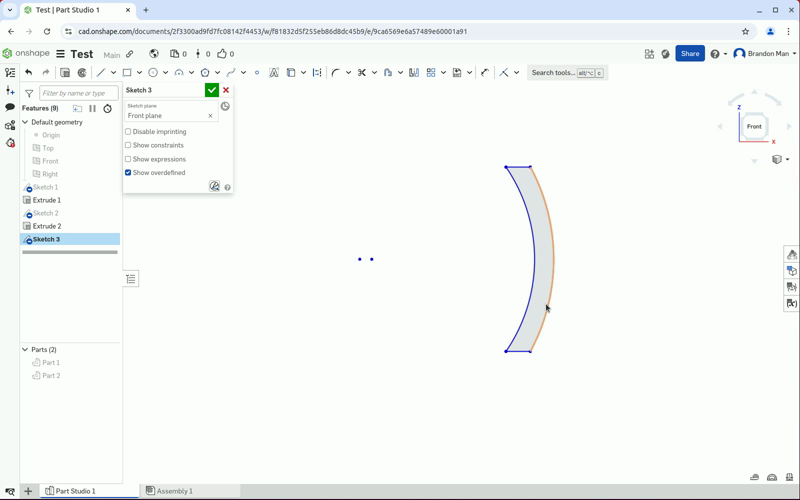
scroll(6)
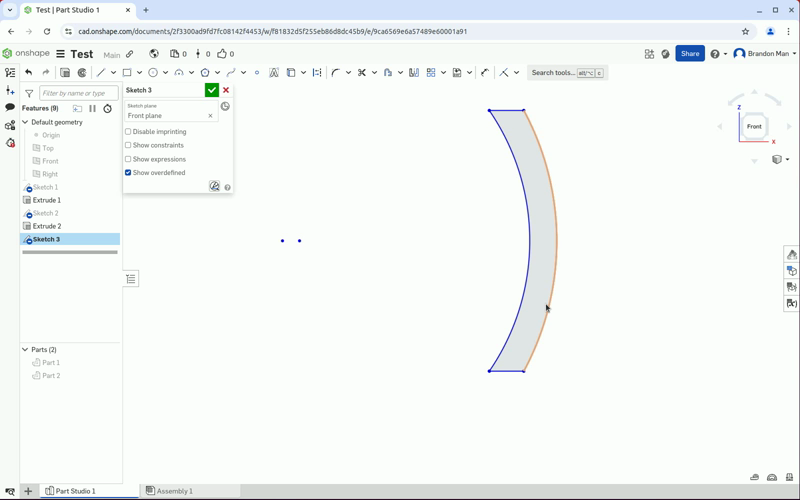
scroll(6)
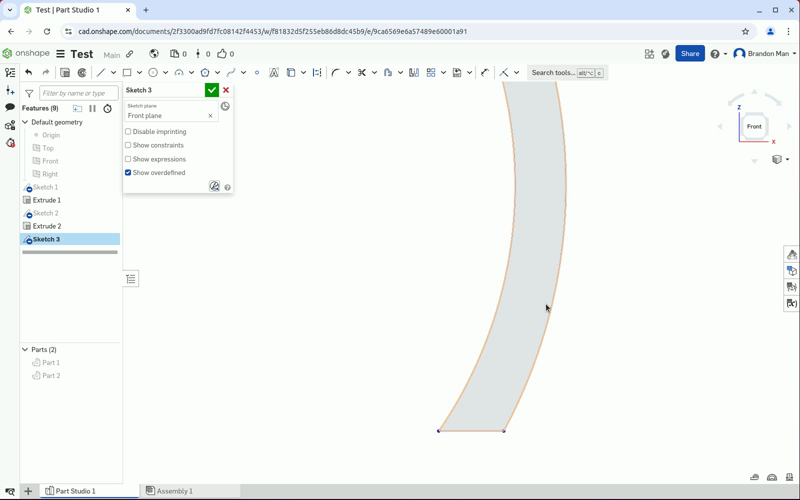
scroll(6)
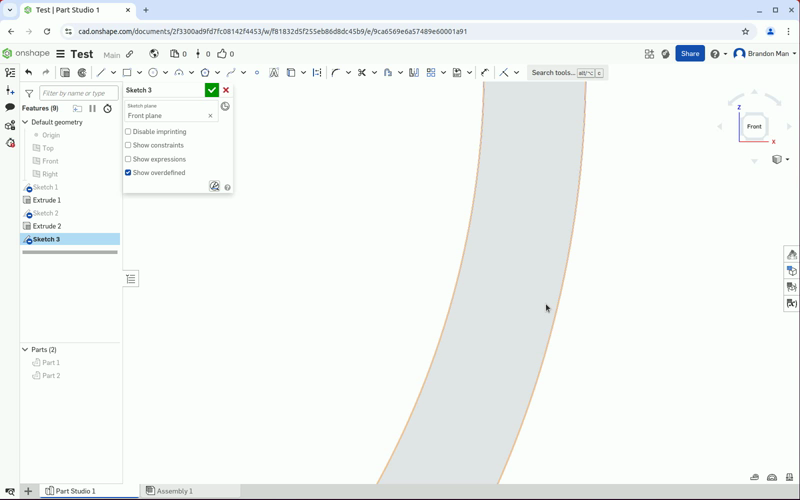
click(546, 303)
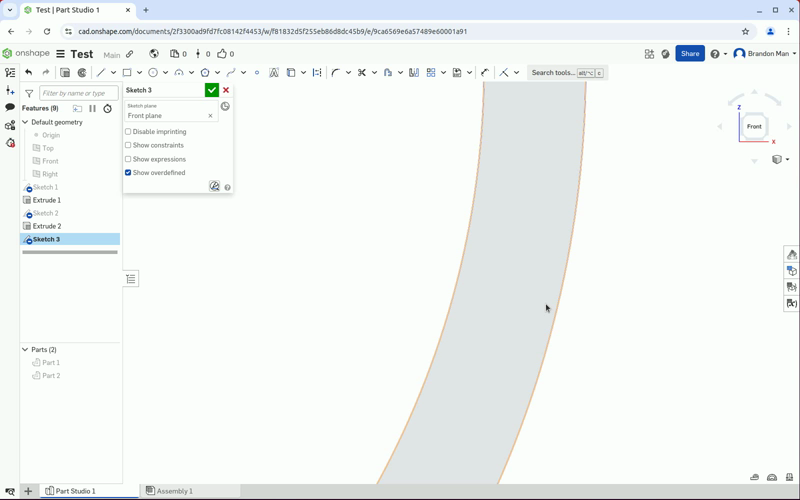
scroll(-6)
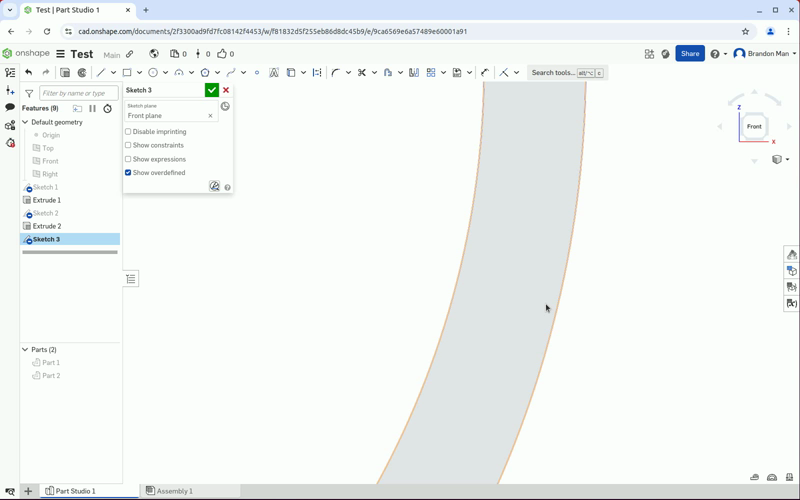
scroll(-6)
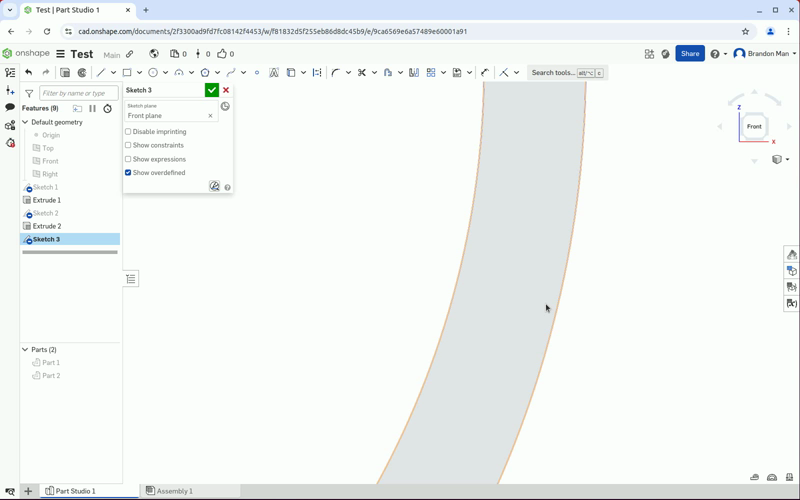
scroll(-6)
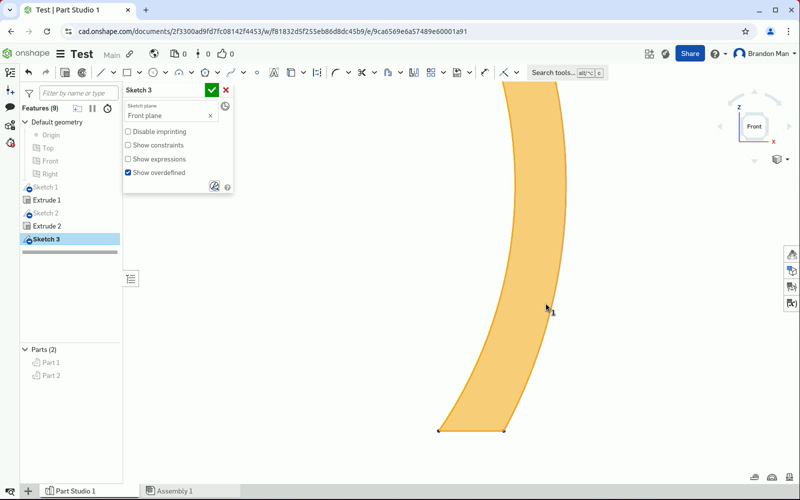
scroll(-6)
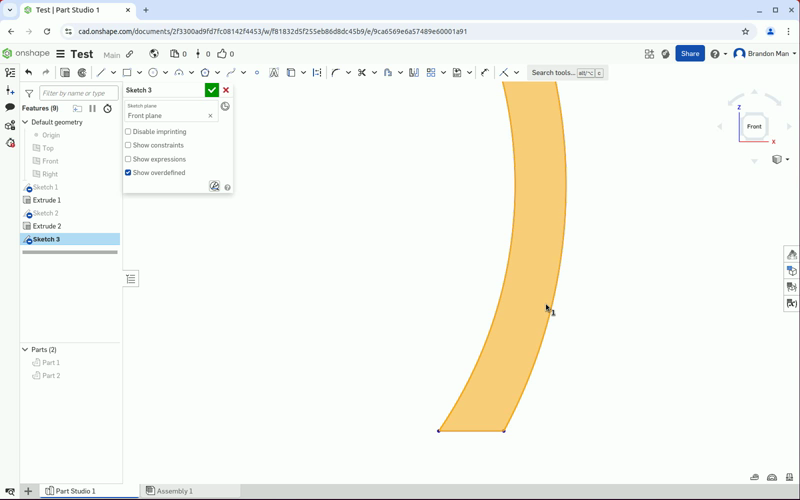
scroll(-6)
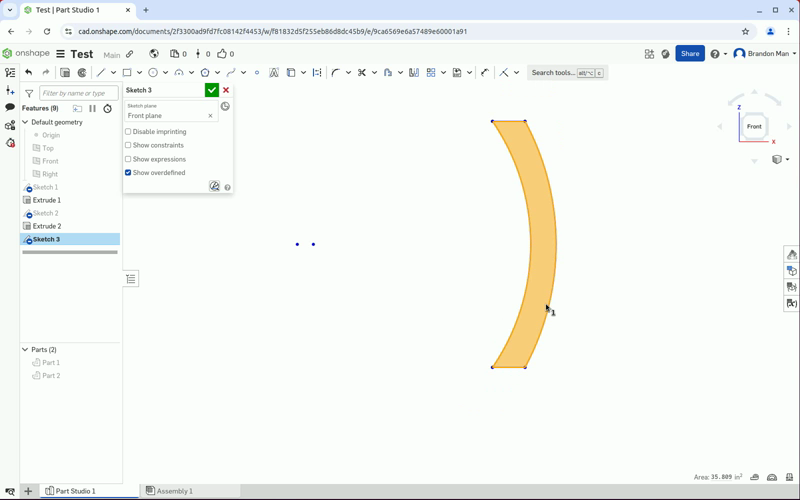
scroll(-6)
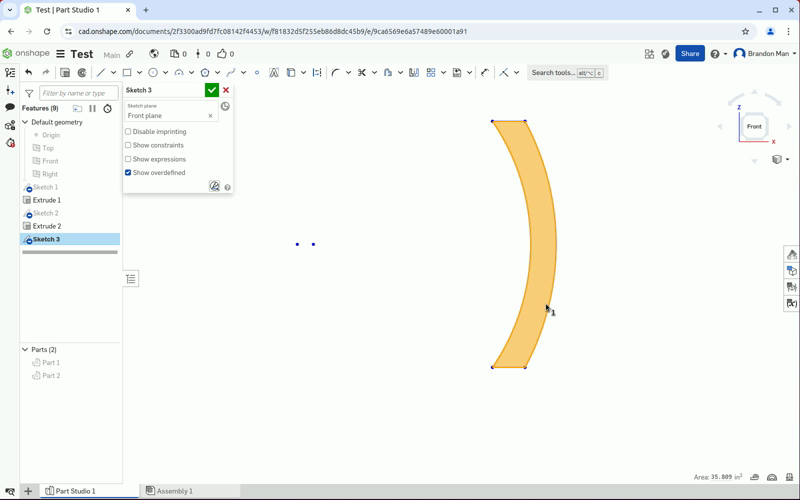
scroll(-6)
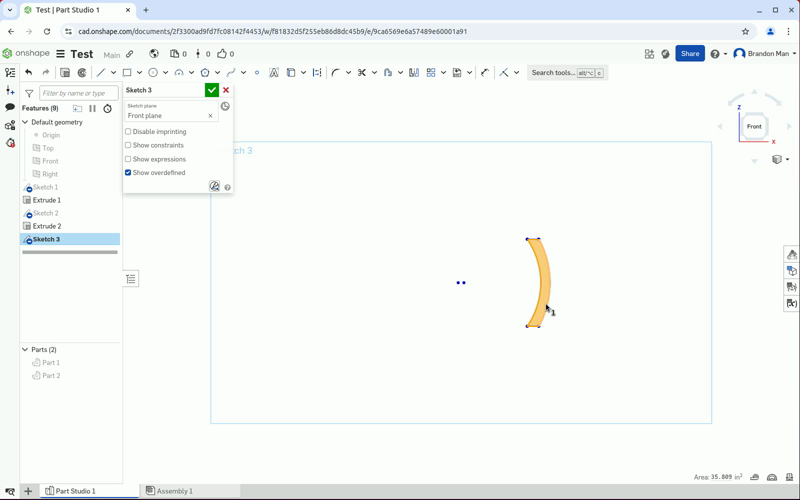
mouse_move(73, 352)
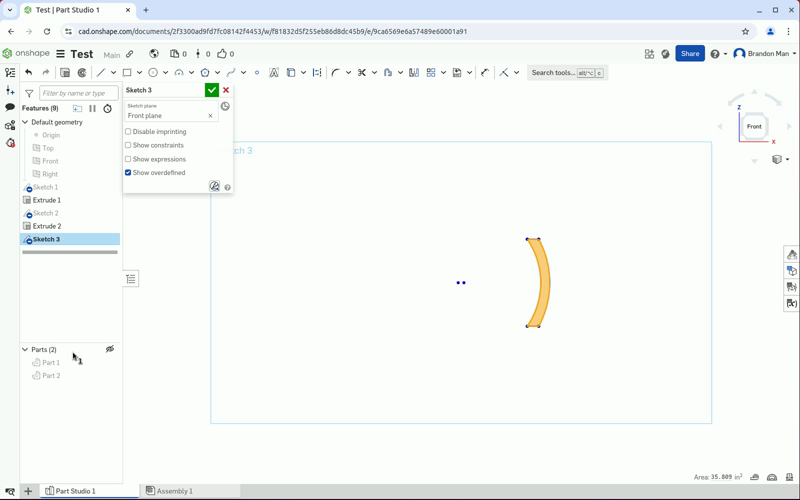
key(shift+y)
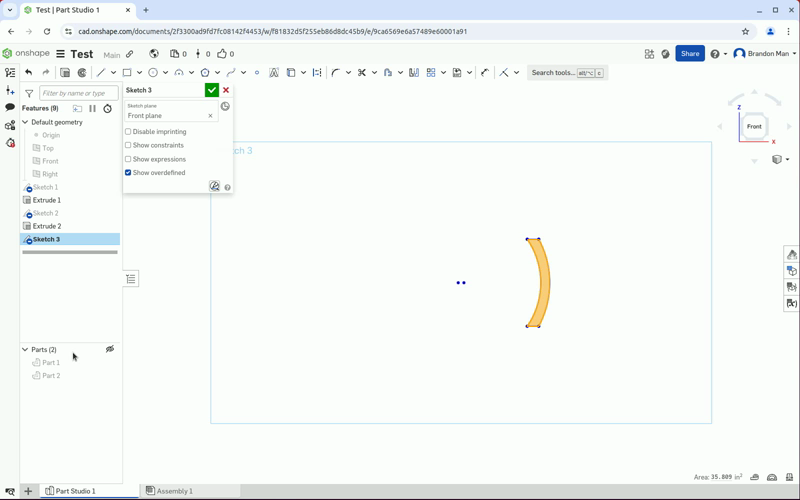
key(shift+e)
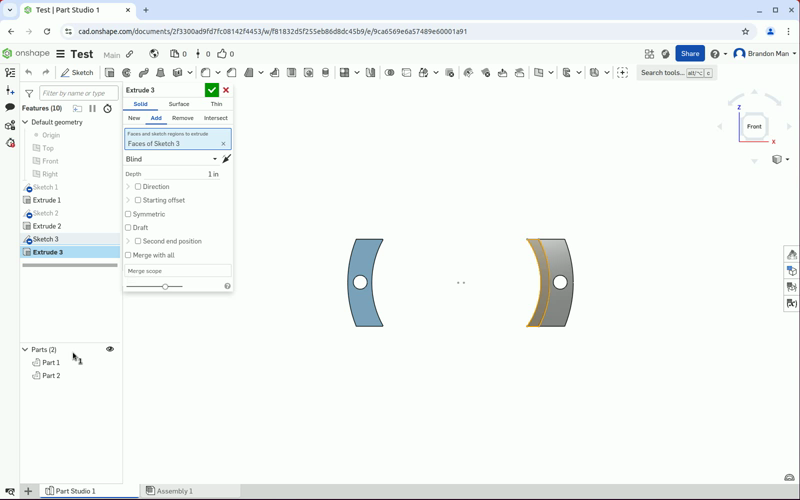
mouse_move(143, 106)
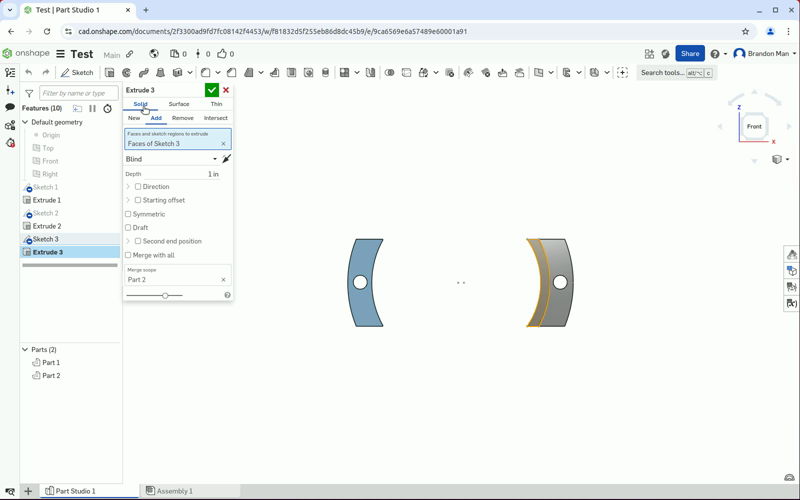
click(143, 106)
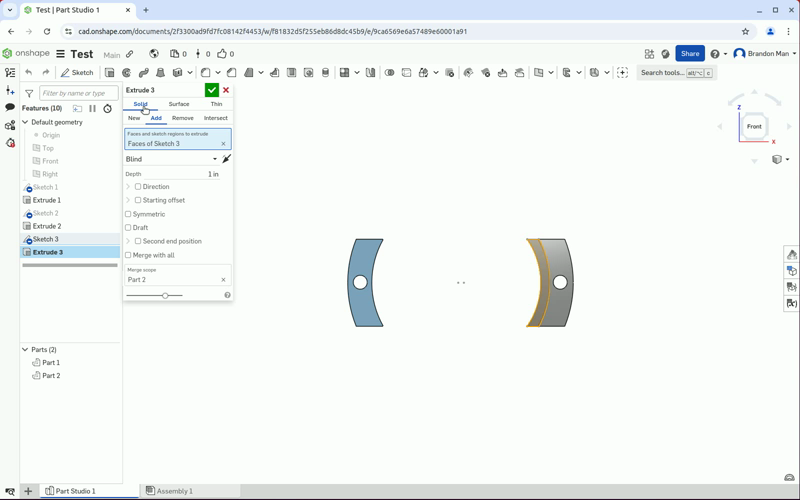
mouse_move(137, 120)
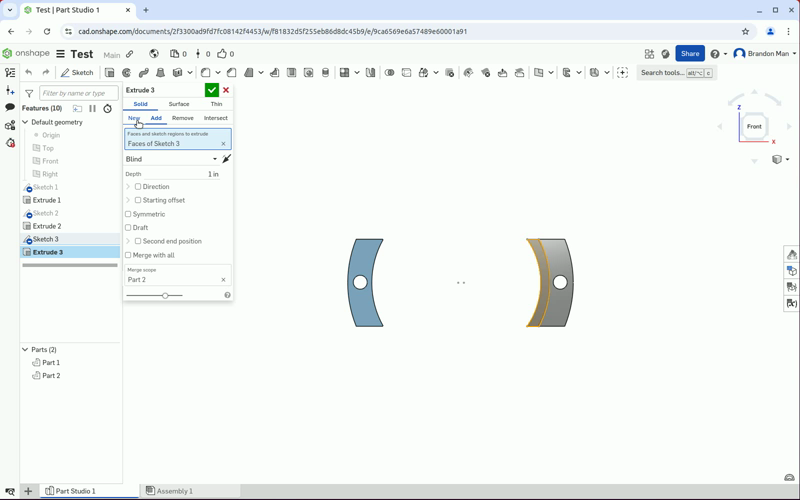
click(137, 120)
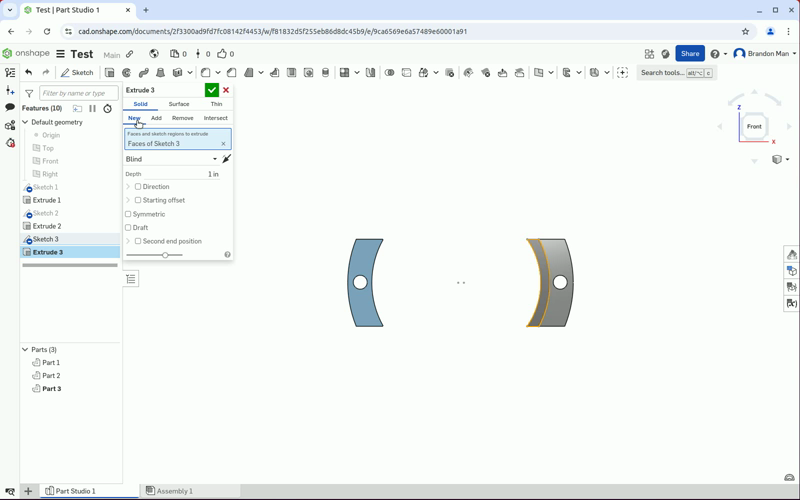
key(tab, 4)
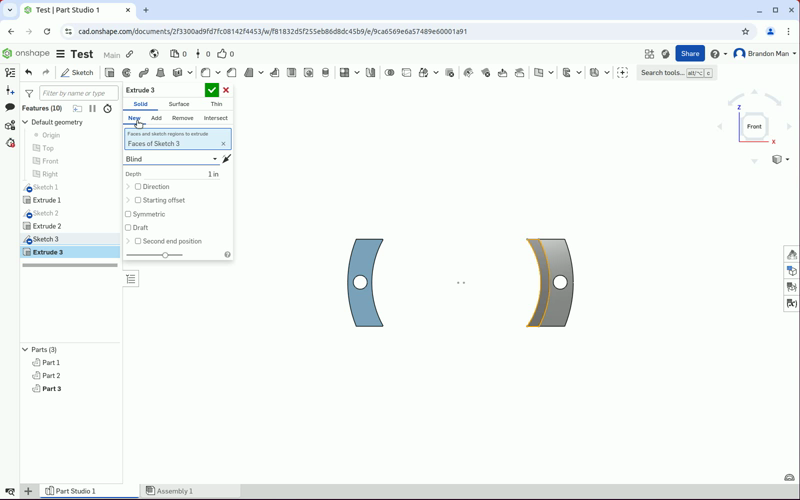
text(4.574)
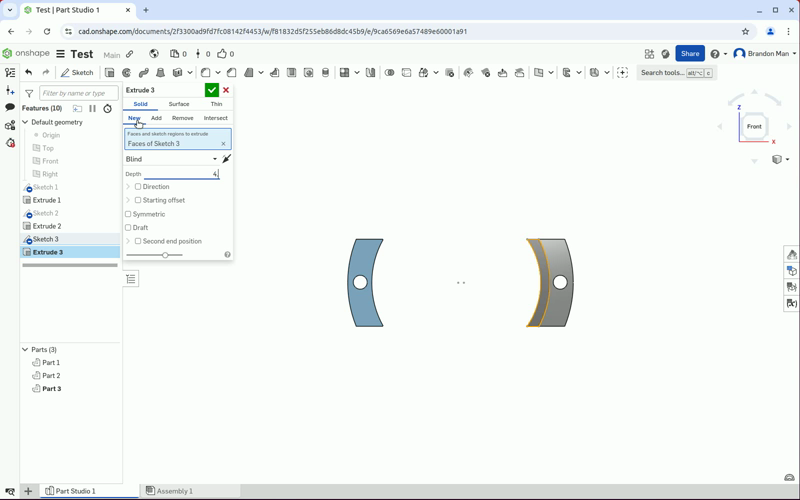
key(enter)
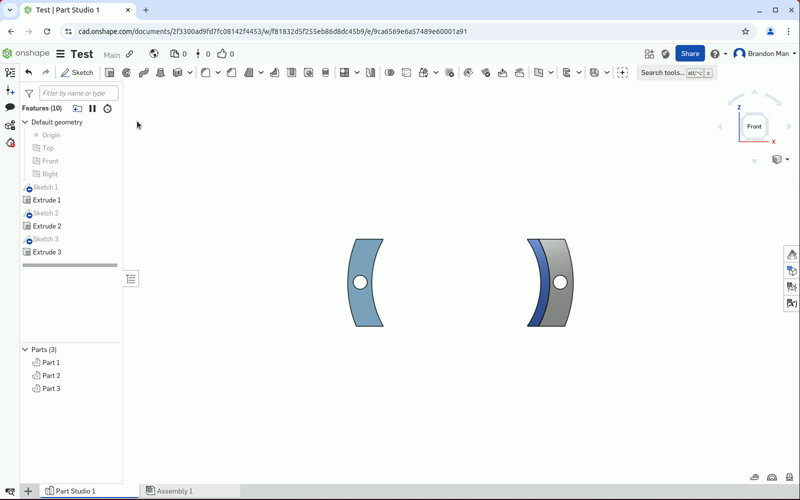
key(shift+h)
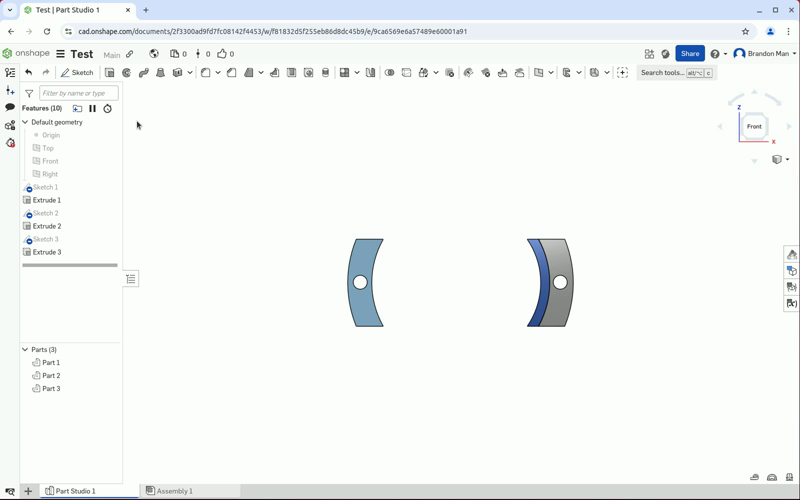
key(shift+h)
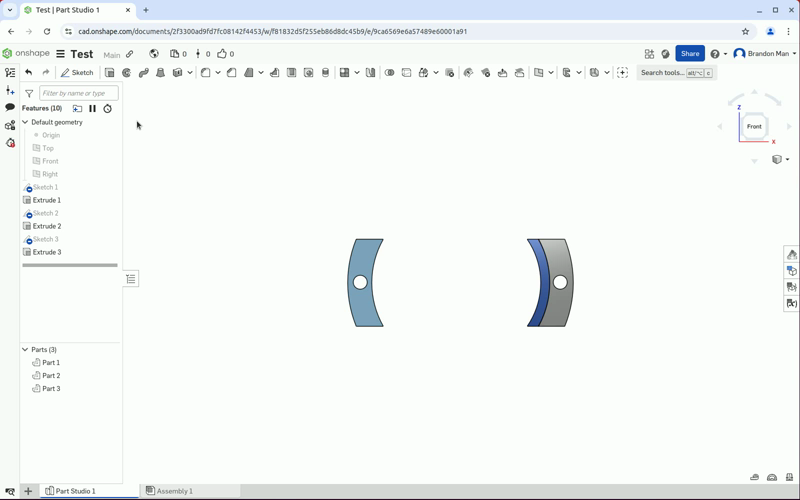
mouse_move(73, 189)
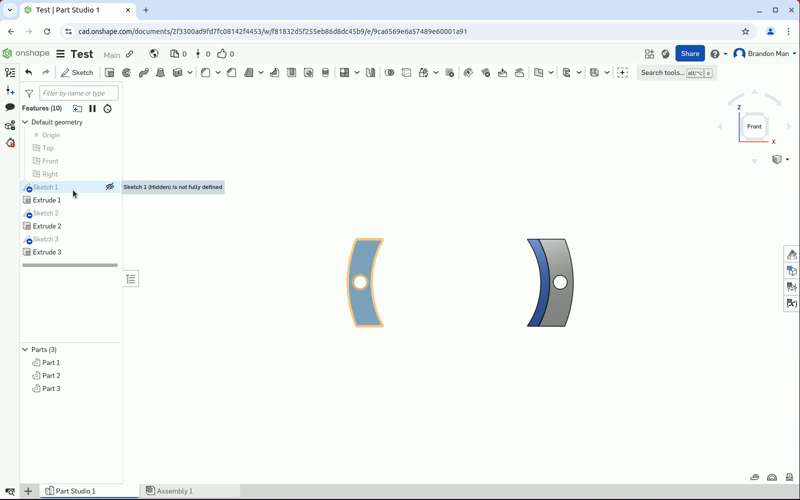
click(73, 189)
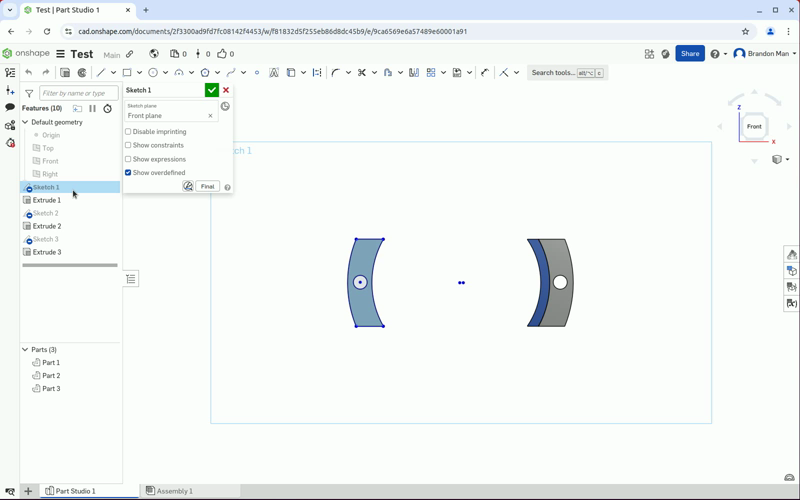
mouse_move(229, 92)
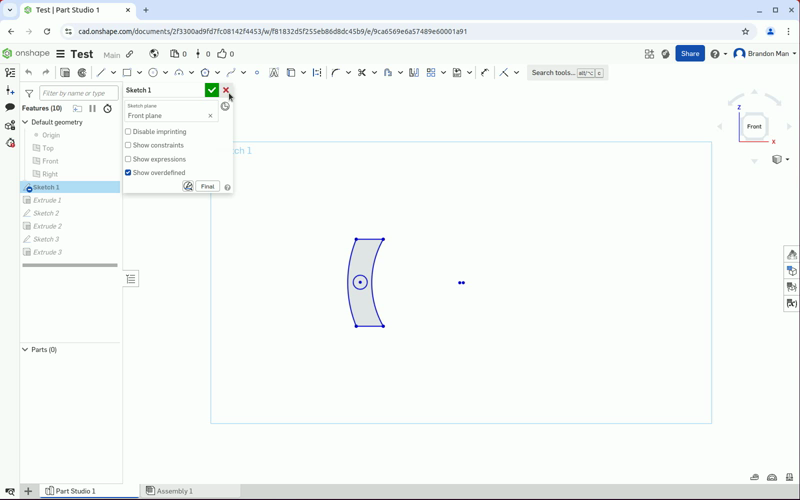
click(229, 92)
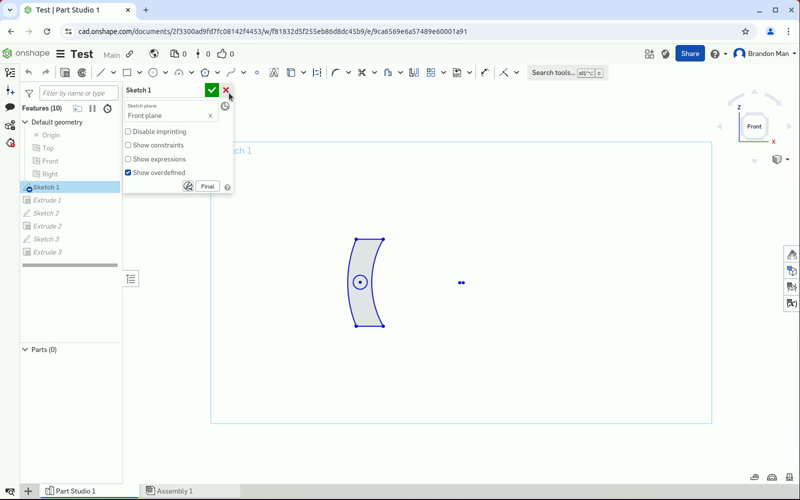
key(shift+s)
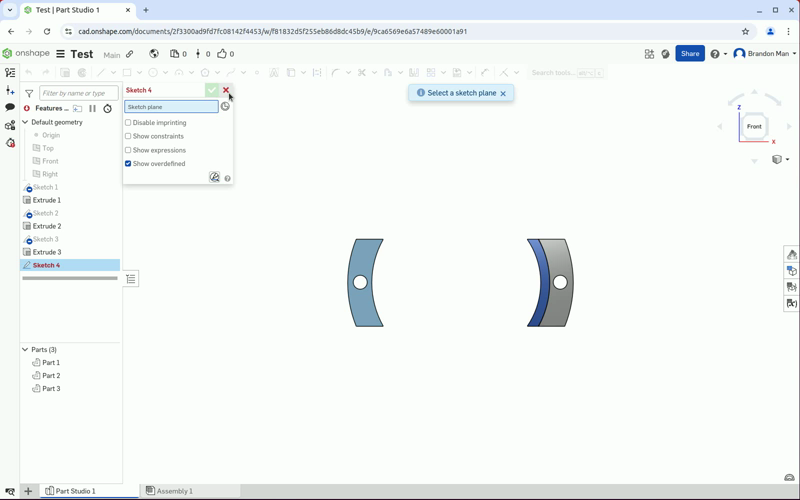
mouse_move(73, 163)
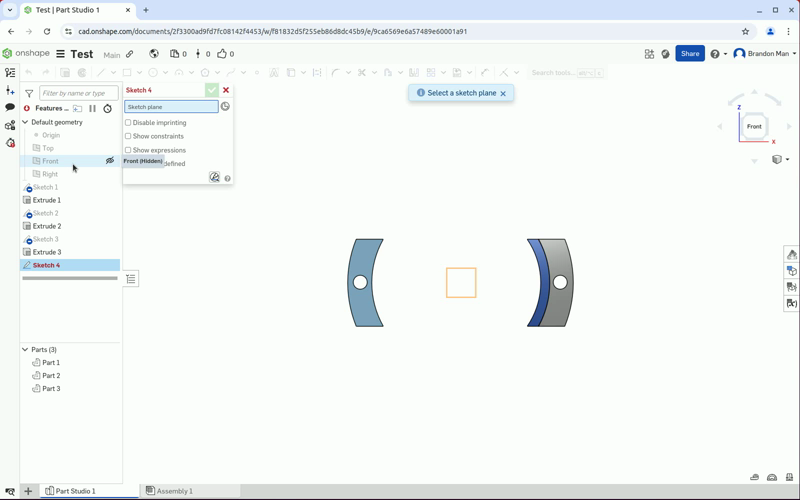
click(73, 163)
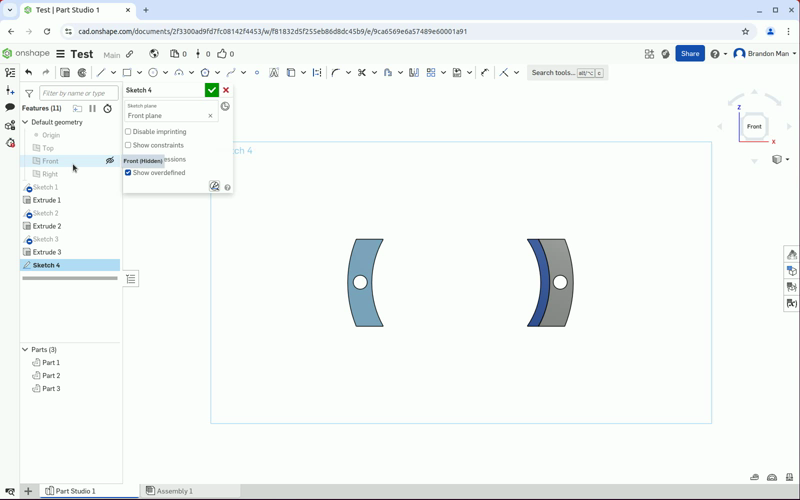
mouse_move(73, 352)
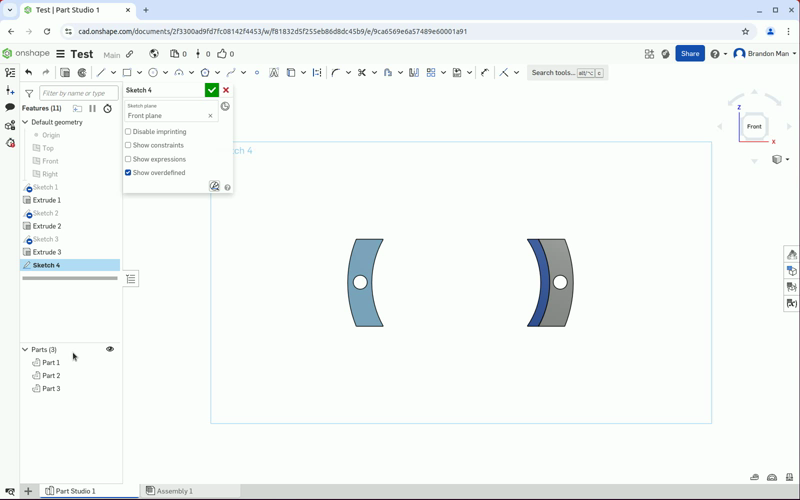
key(y)
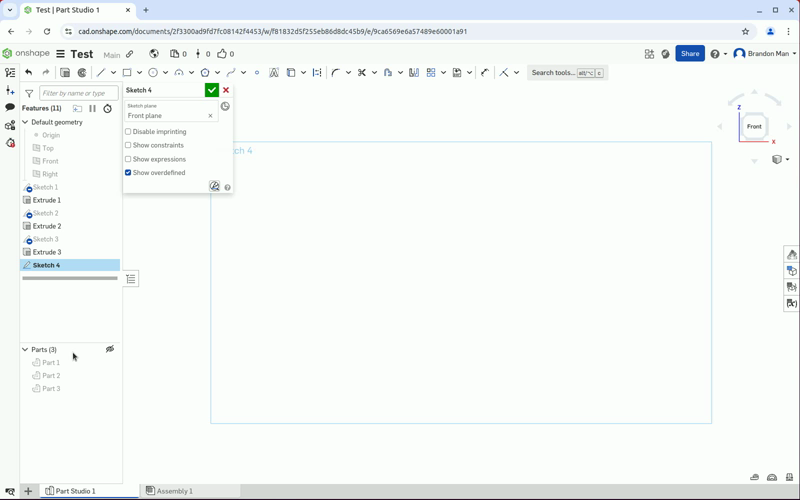
key(l)
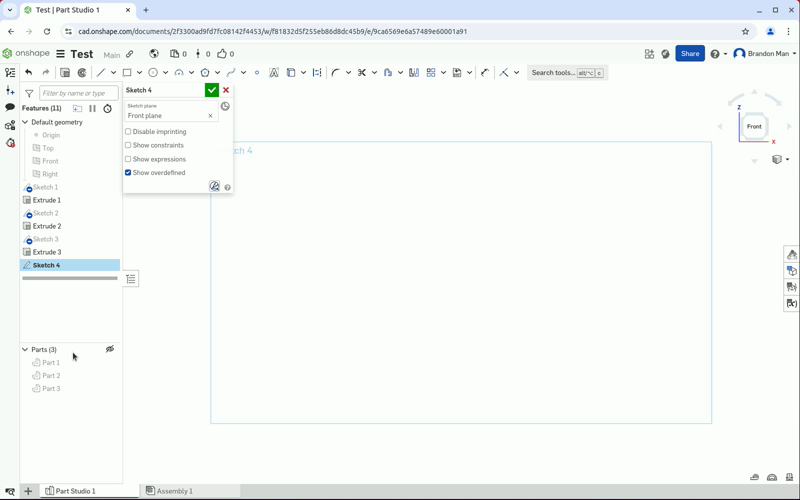
key_down(shift)
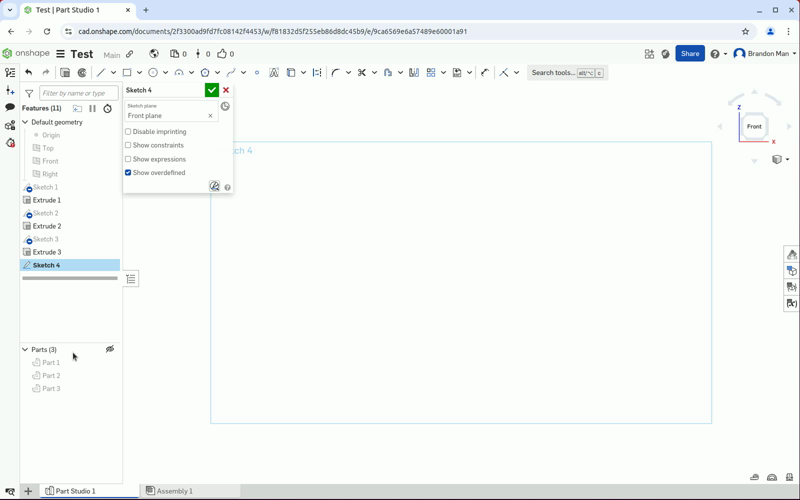
mouse_move(383, 326)
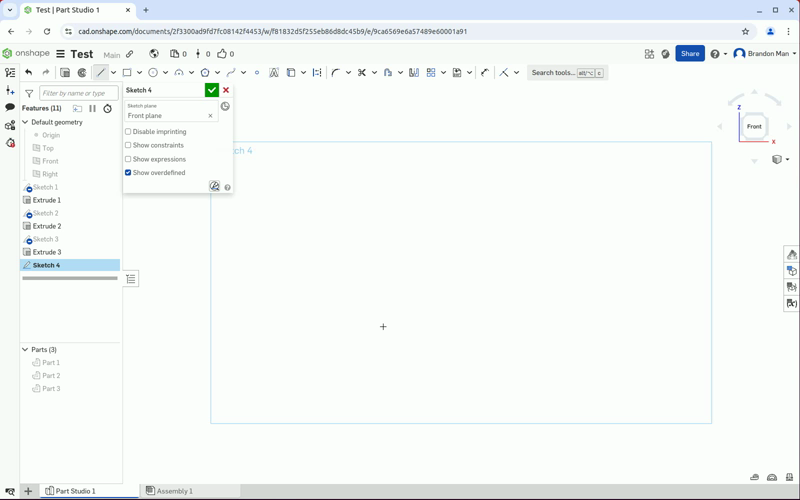
click(383, 326)
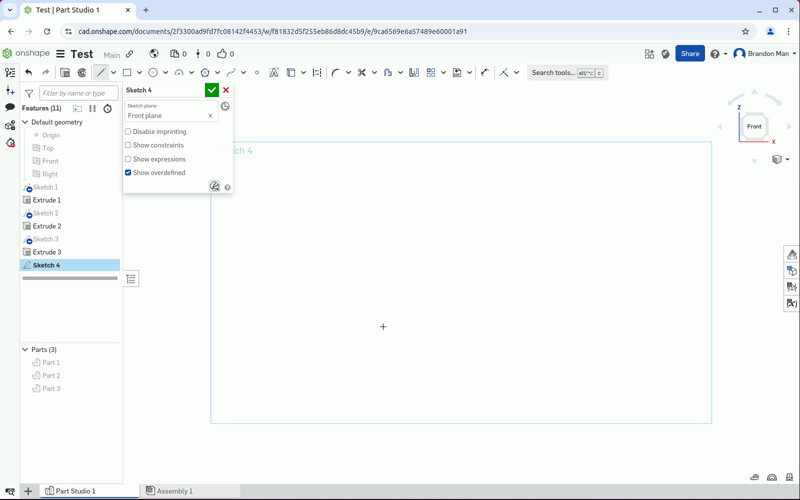
key_up(shift)
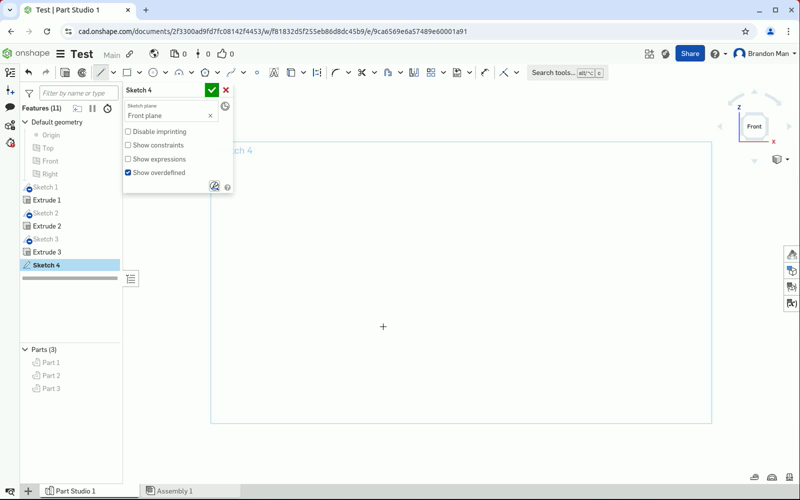
key_down(shift)
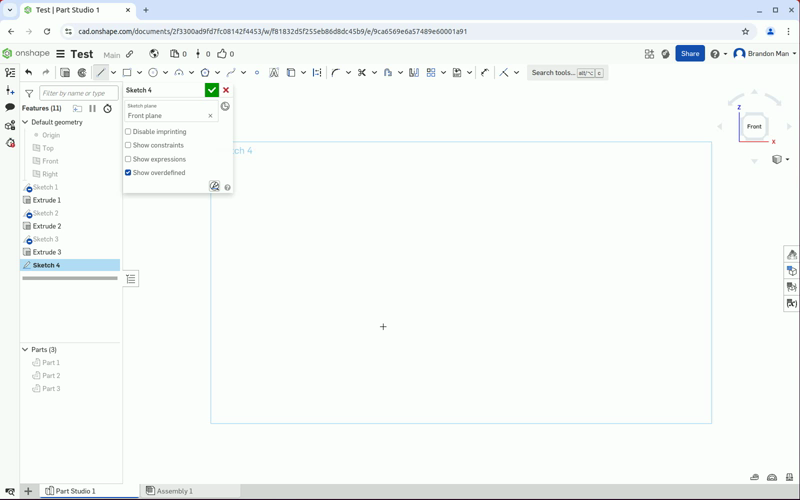
mouse_move(413, 326)
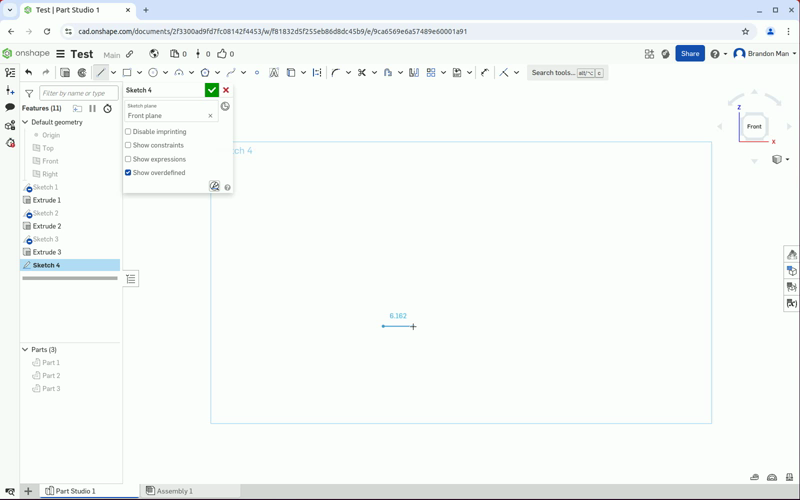
mouse_move(394, 326)
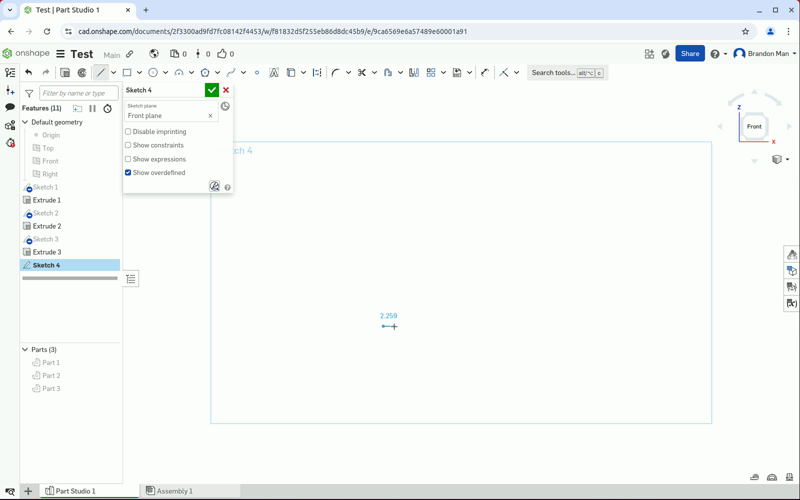
click(394, 326)
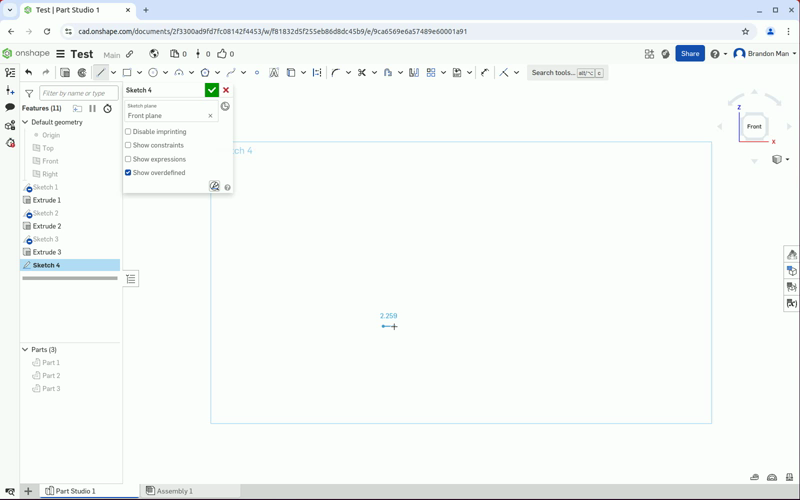
key_up(shift)
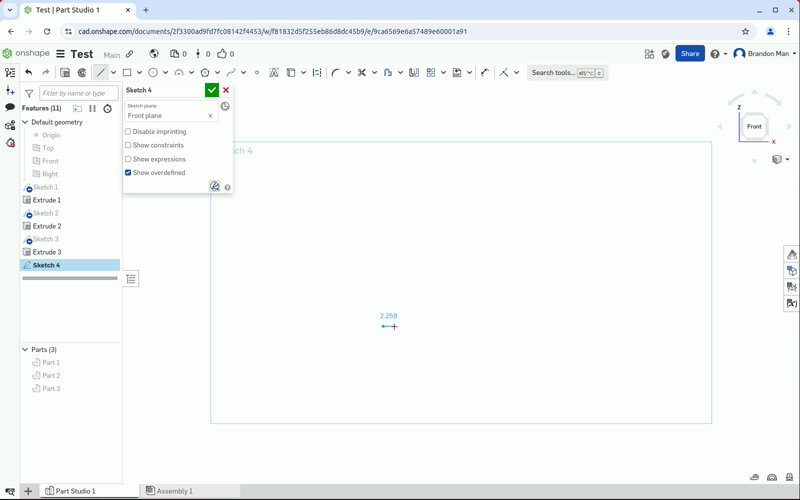
key(esc)
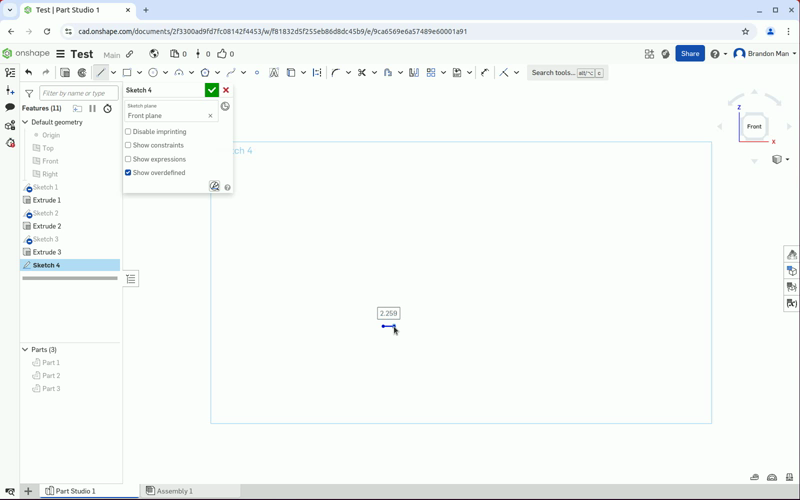
key(a)
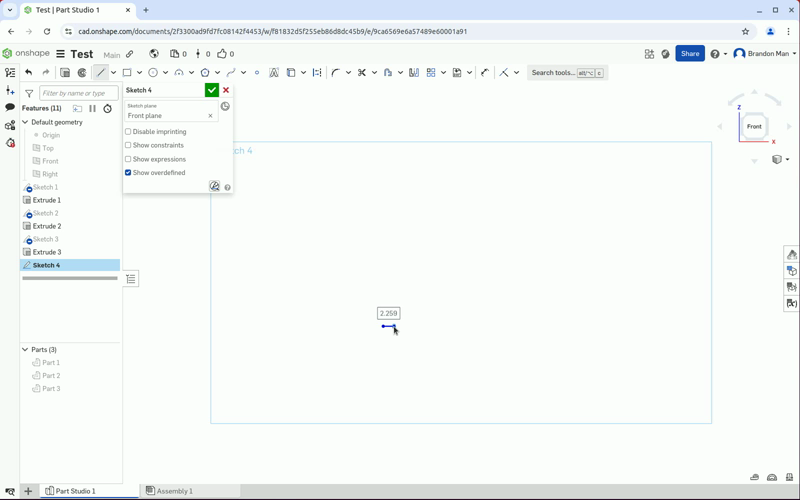
mouse_move(394, 326)
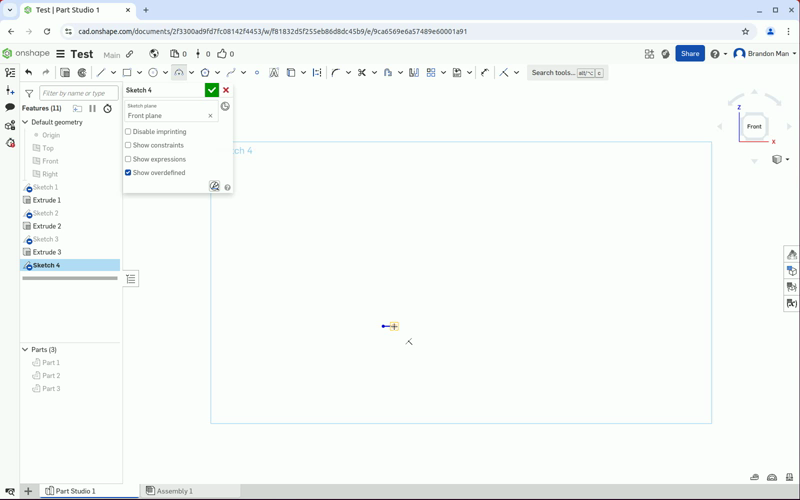
click(394, 326)
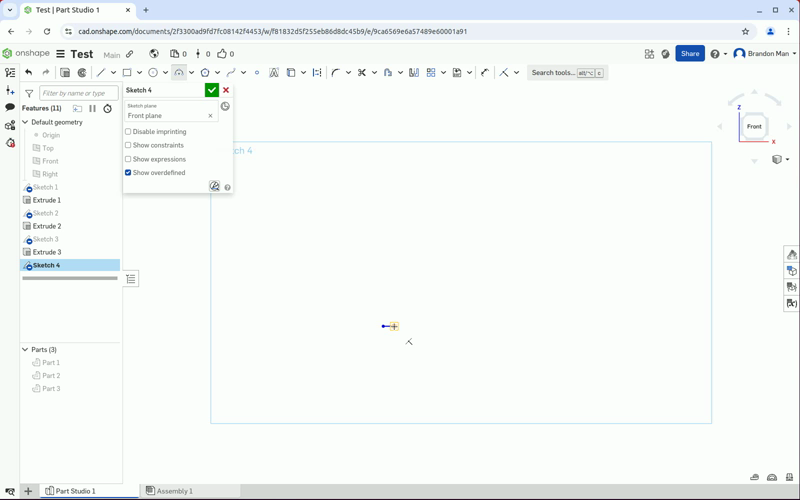
key_down(shift)
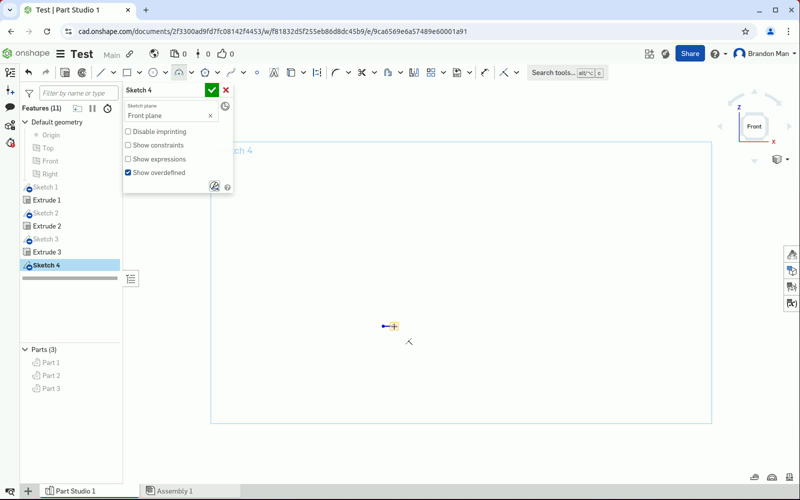
mouse_move(394, 239)
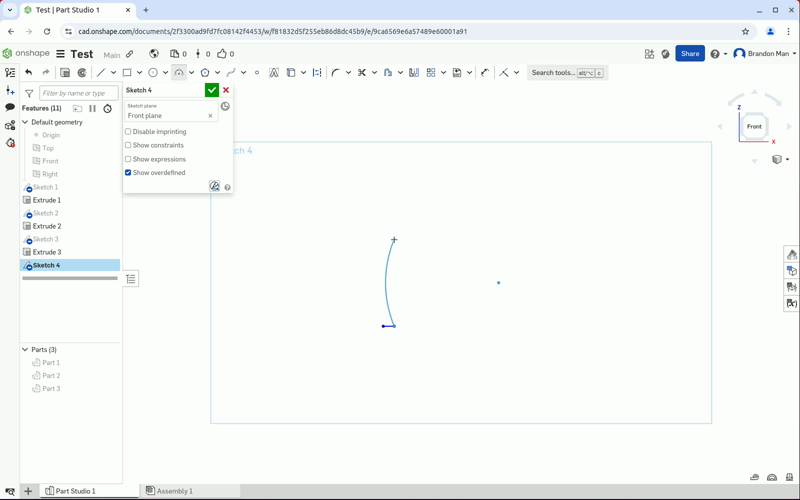
click(394, 239)
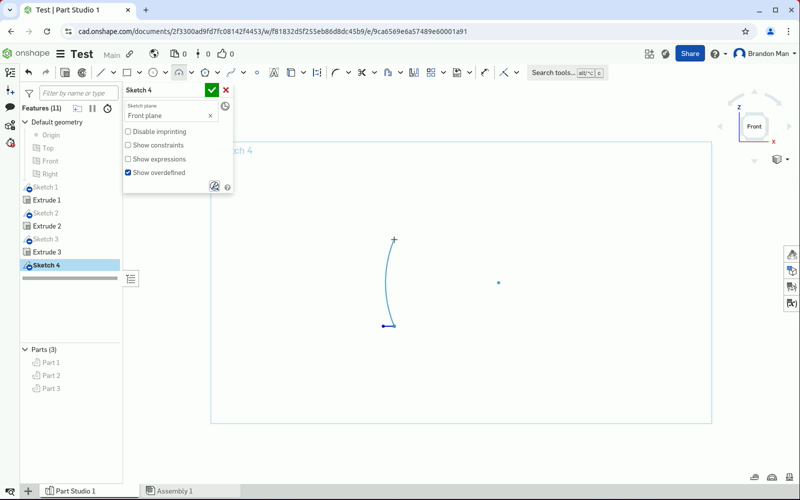
mouse_move(381, 282)
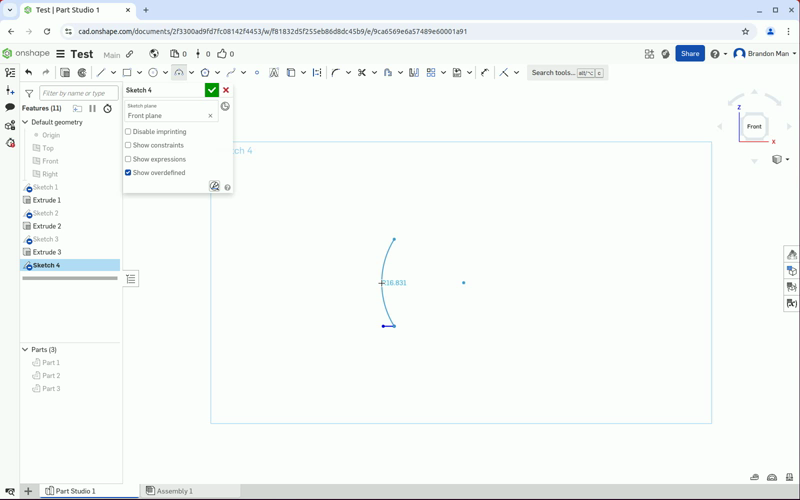
click(381, 282)
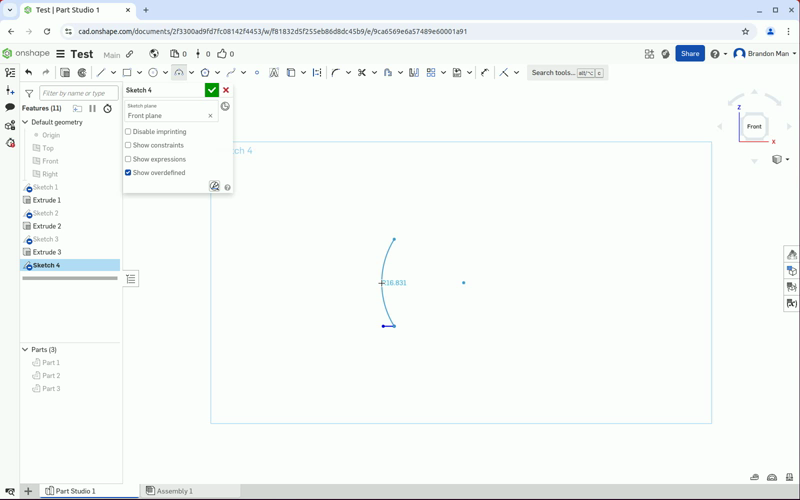
key_up(shift)
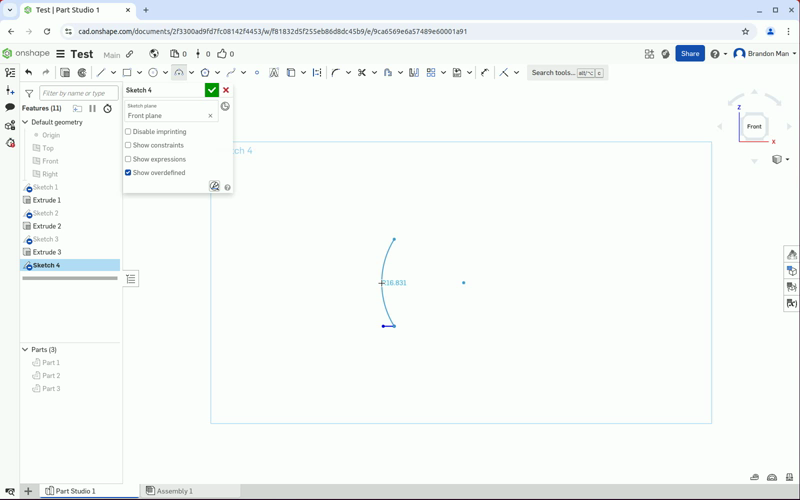
key(esc)
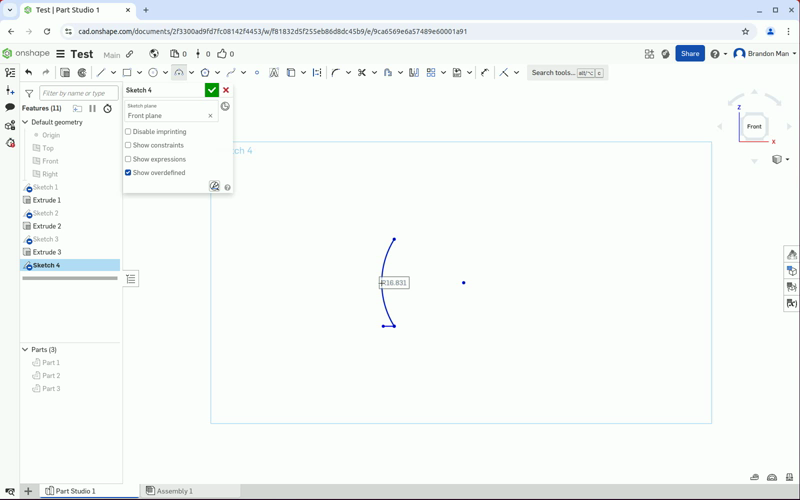
key(l)
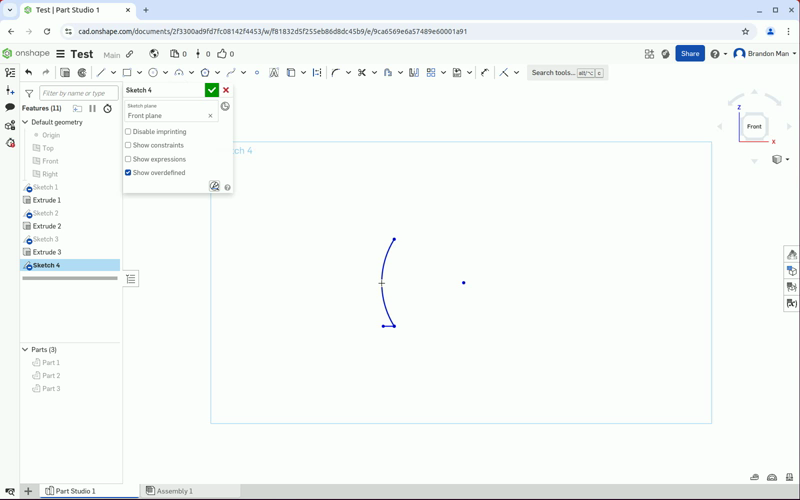
mouse_move(394, 239)
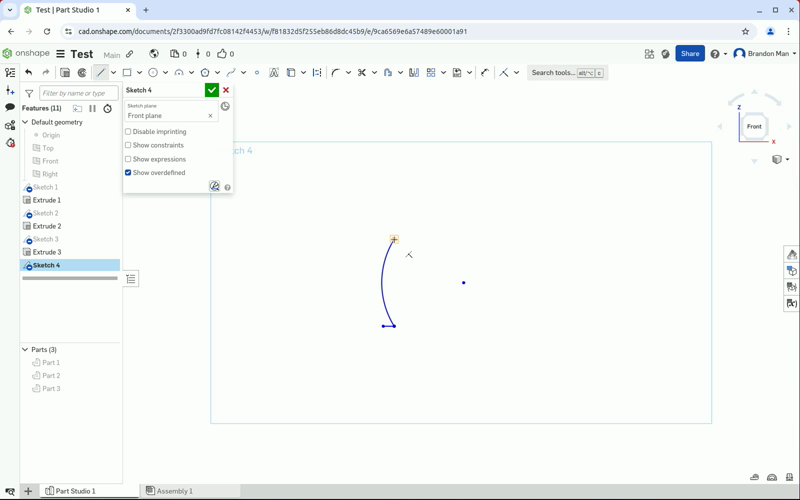
click(394, 239)
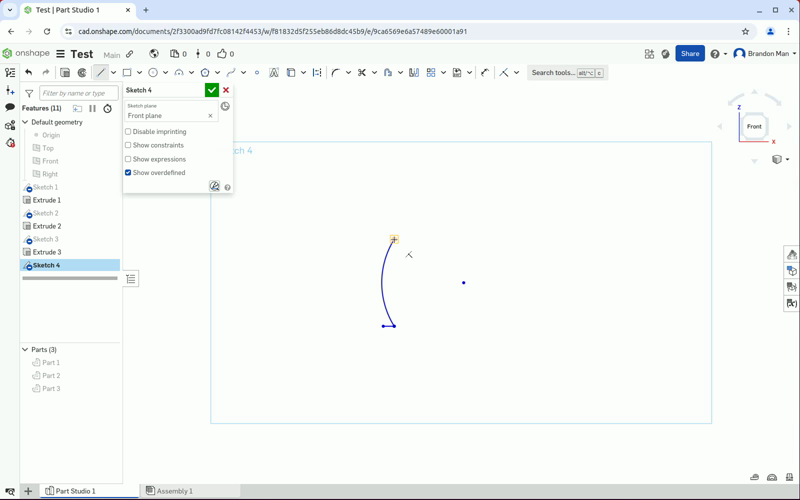
key_down(shift)
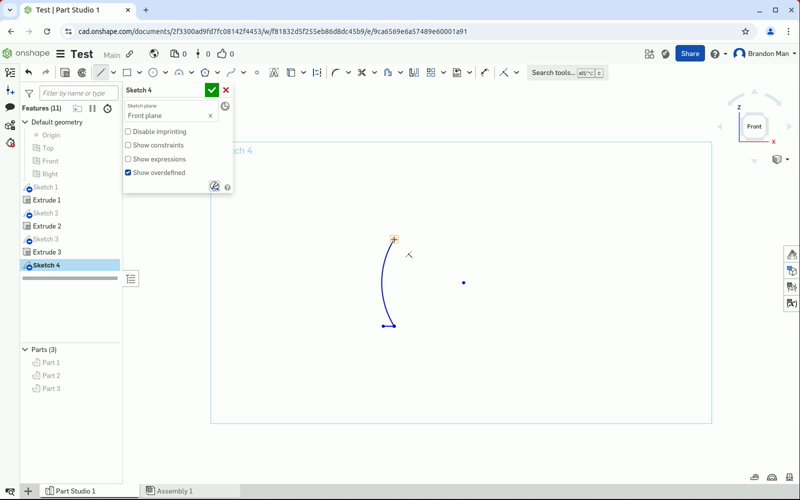
mouse_move(424, 239)
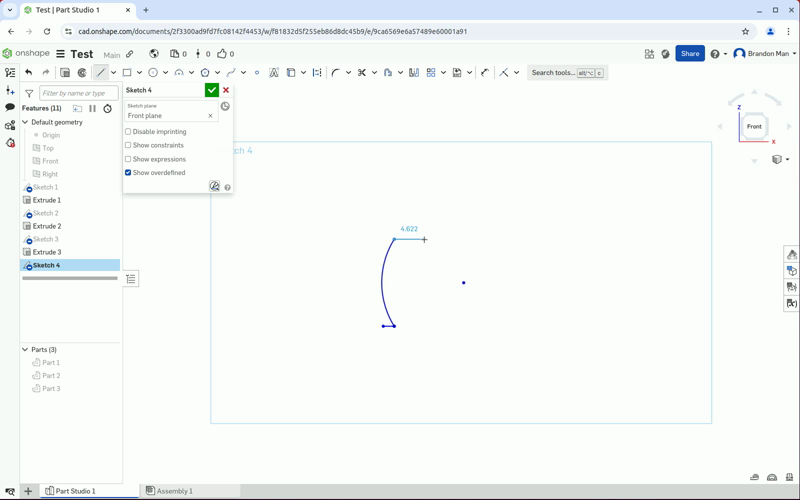
mouse_move(383, 239)
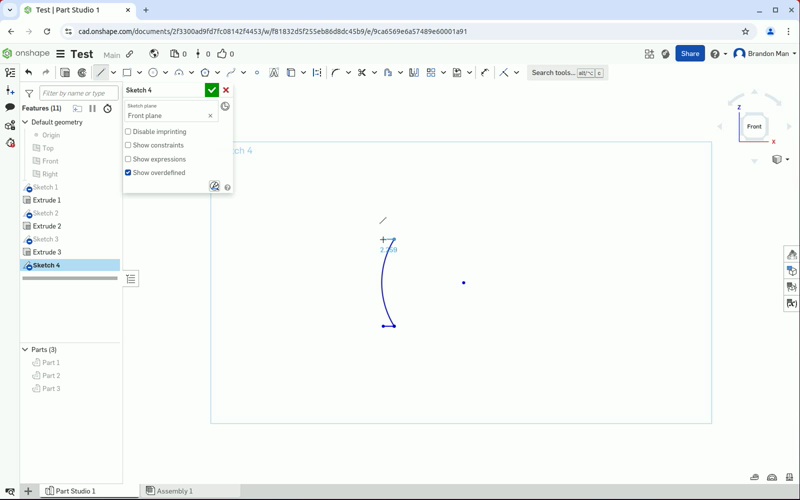
click(383, 239)
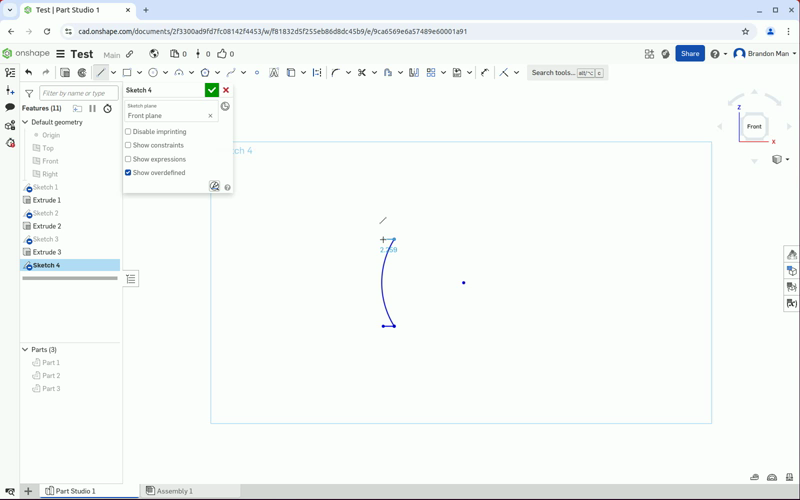
key_up(shift)
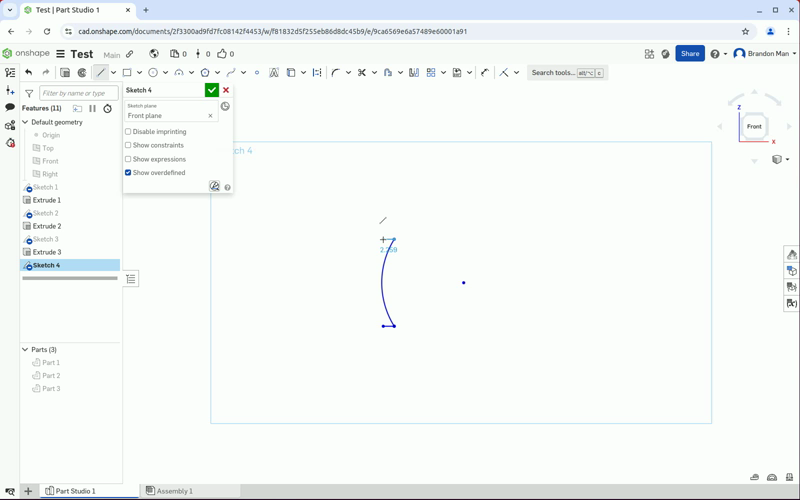
key(esc)
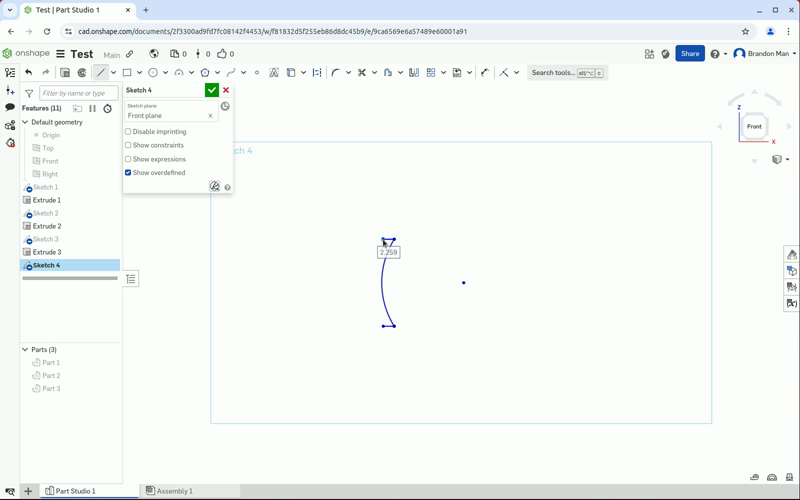
key(a)
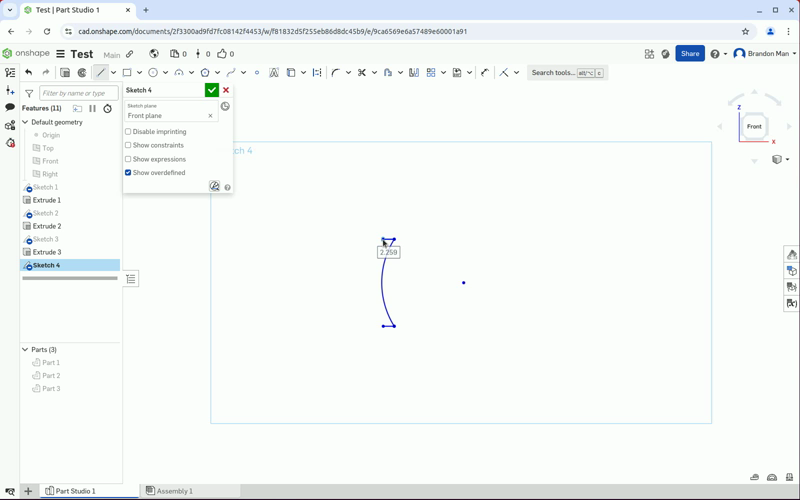
mouse_move(383, 239)
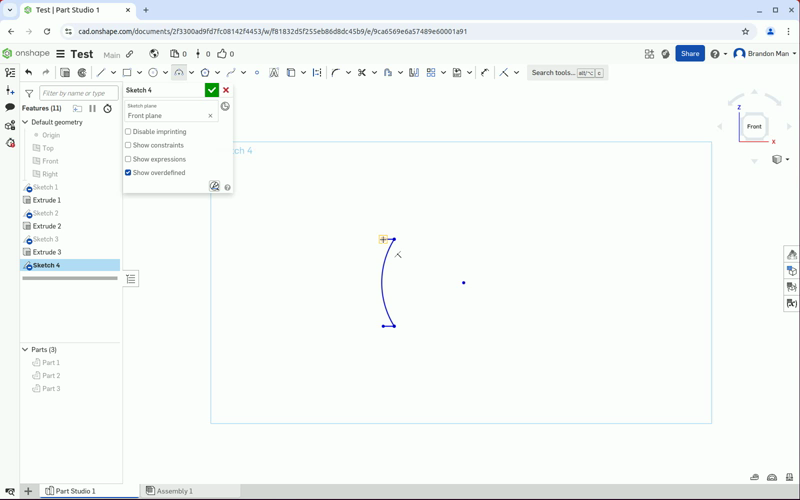
click(383, 239)
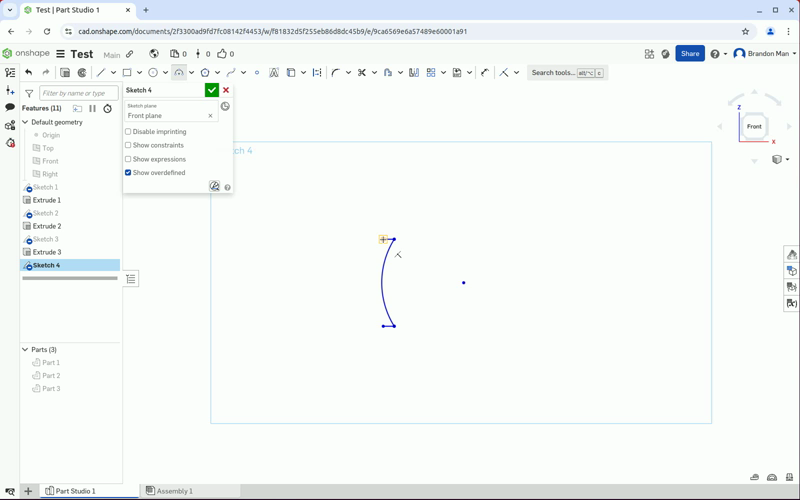
mouse_move(383, 326)
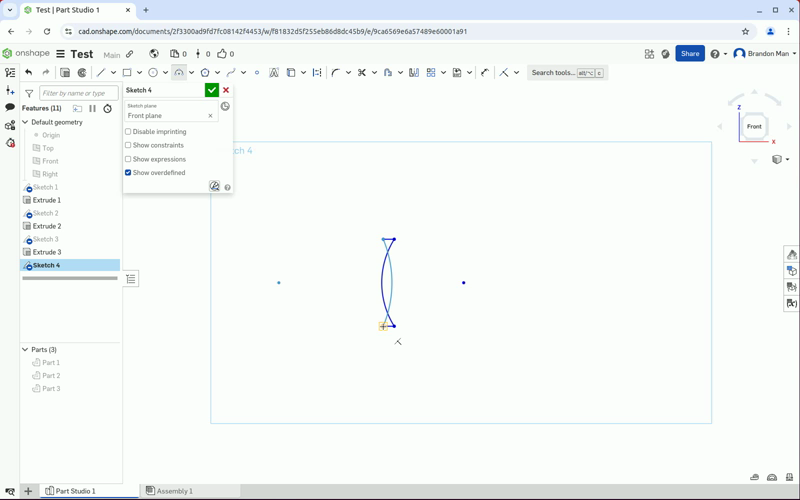
click(383, 326)
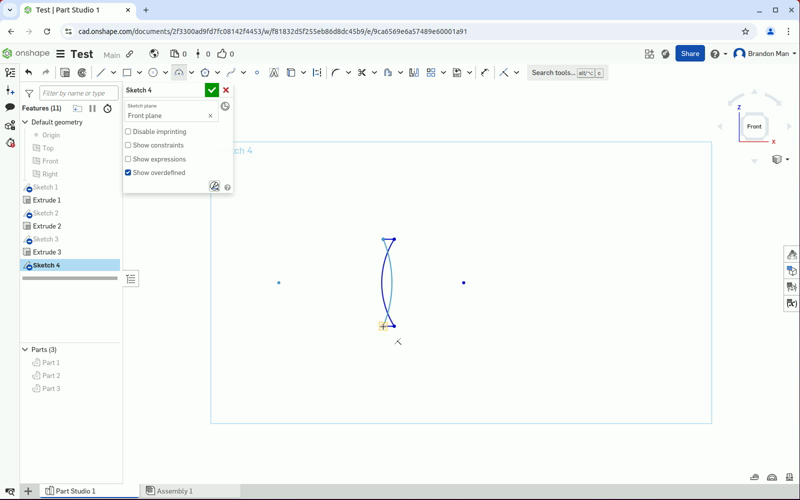
key_down(shift)
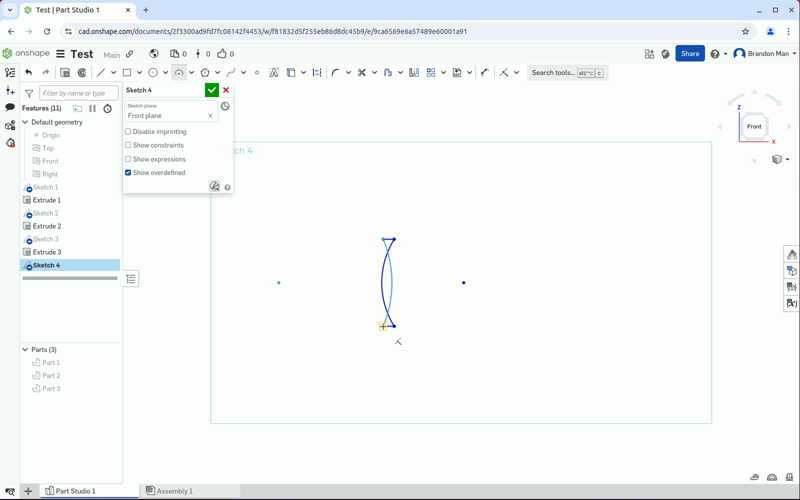
mouse_move(371, 282)
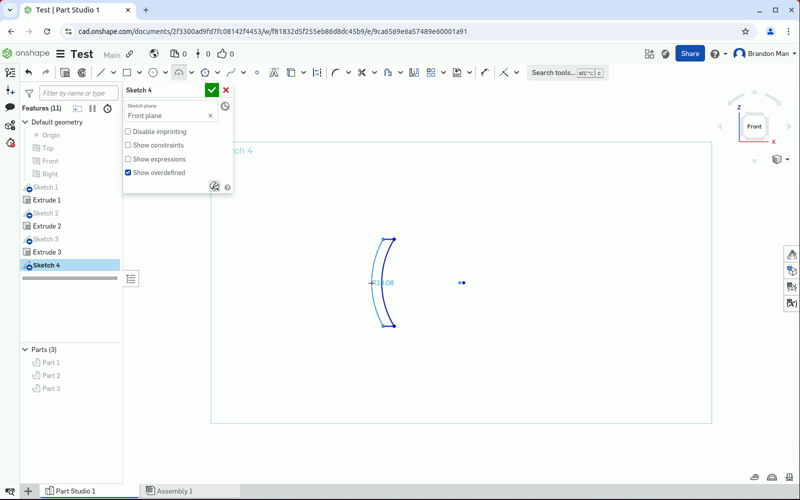
click(371, 282)
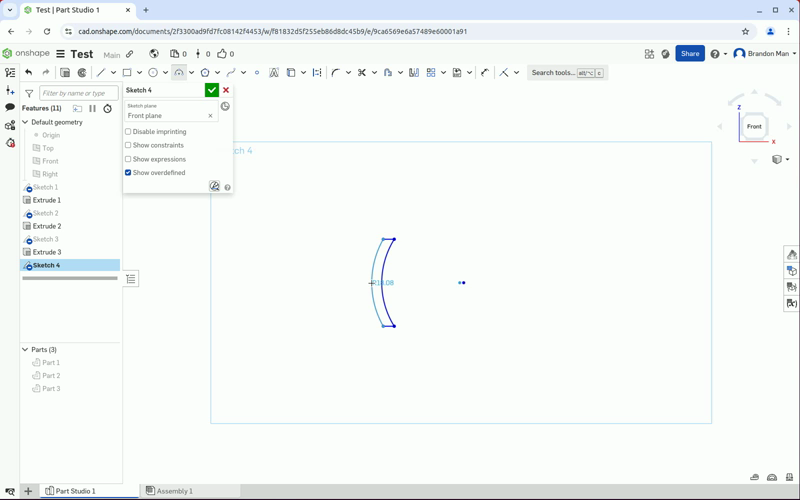
key_up(shift)
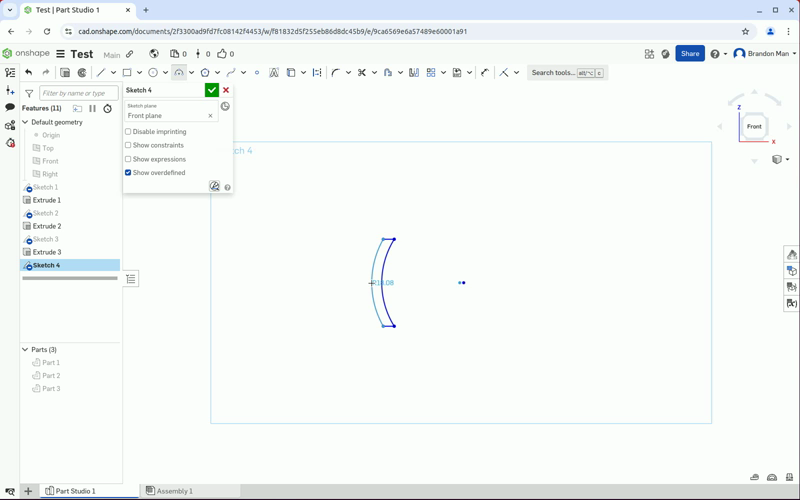
key(esc)
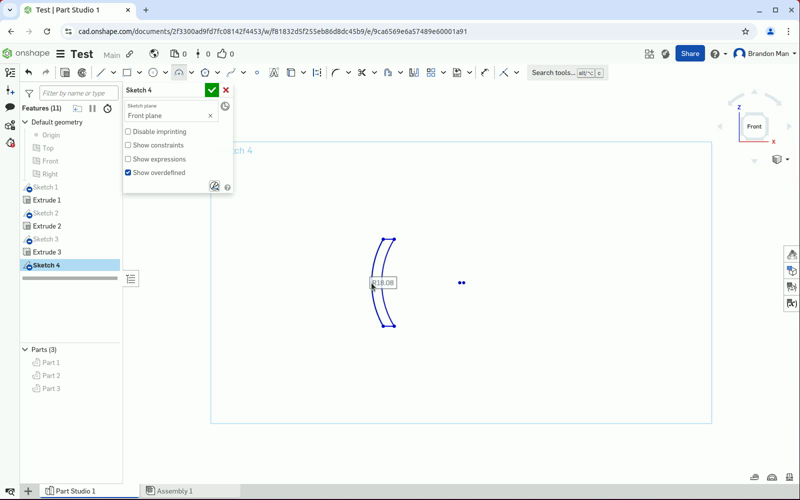
mouse_move(379, 315)
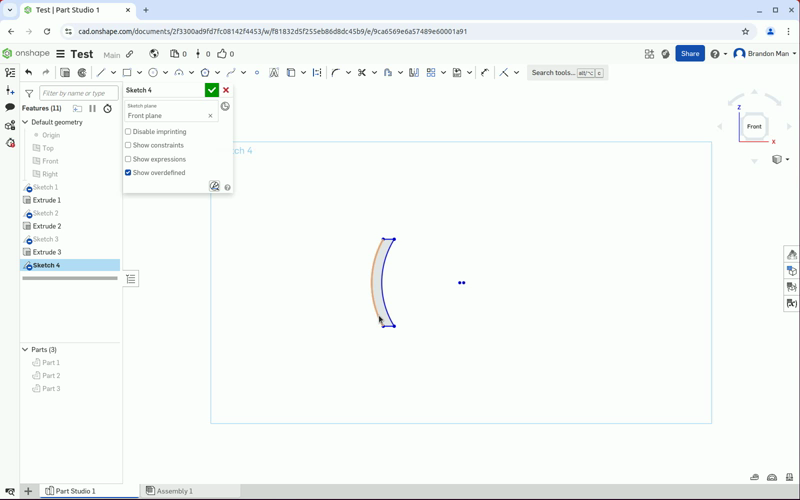
scroll(6)
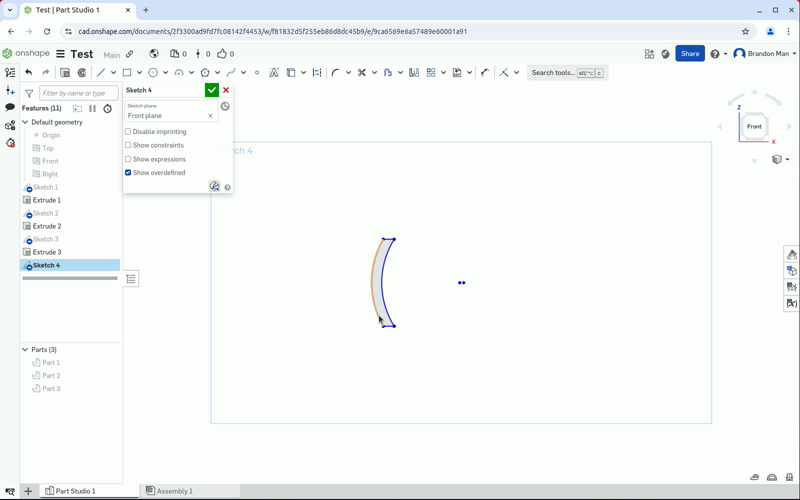
scroll(6)
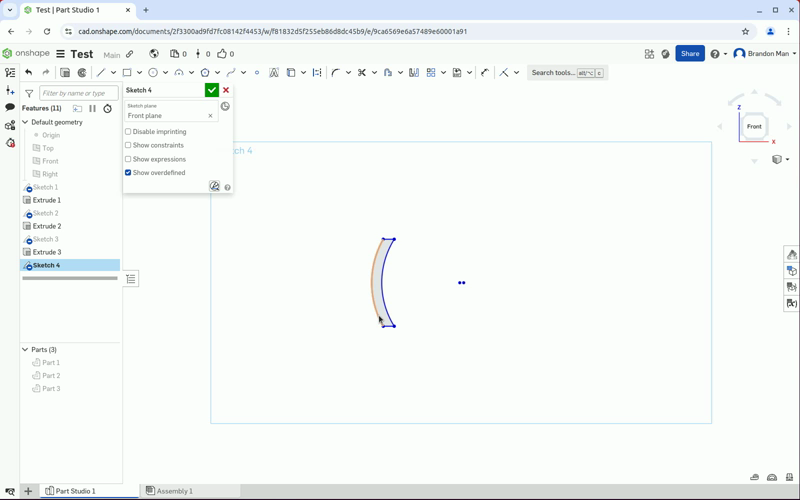
scroll(6)
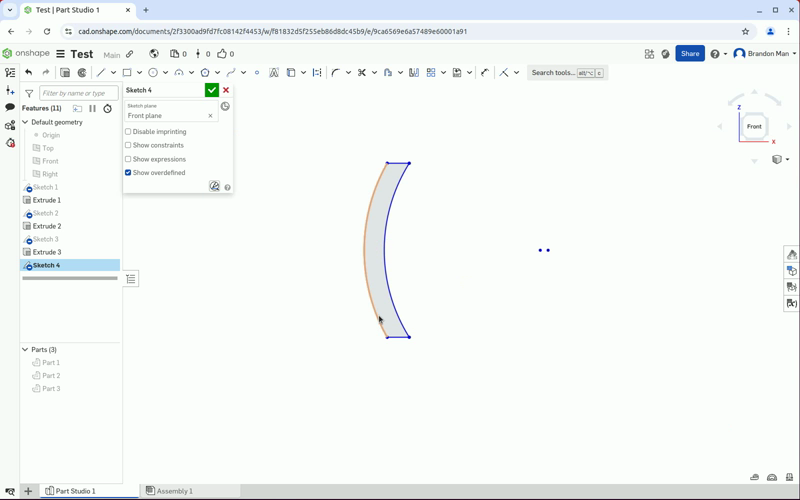
scroll(6)
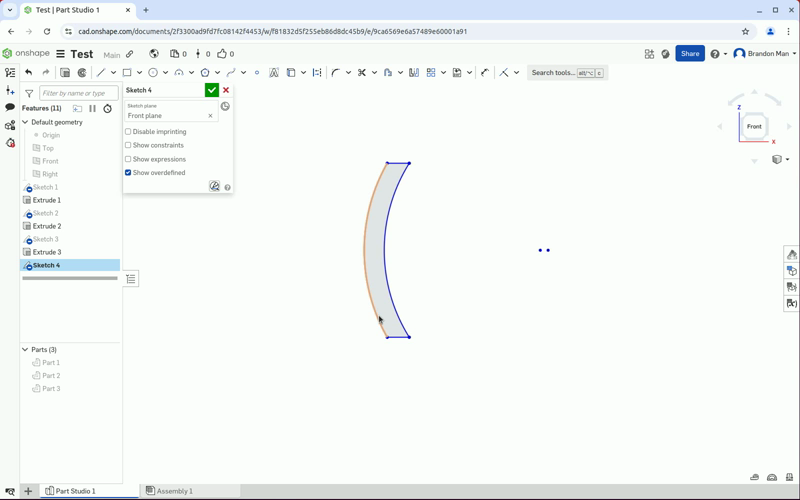
scroll(6)
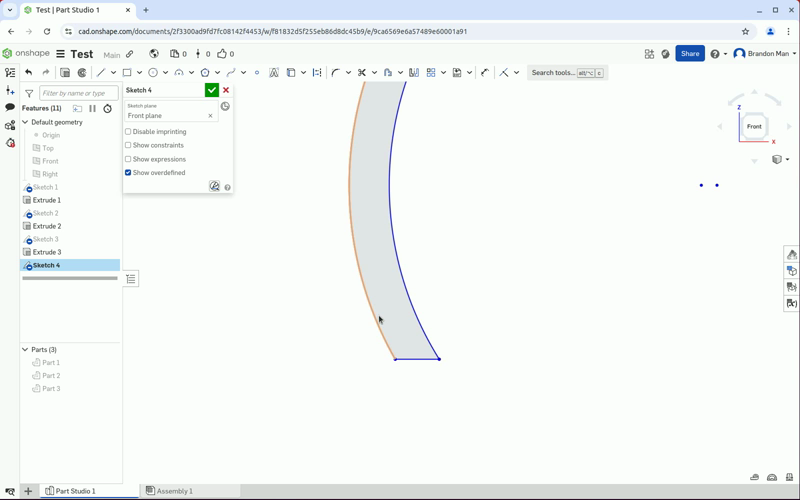
scroll(6)
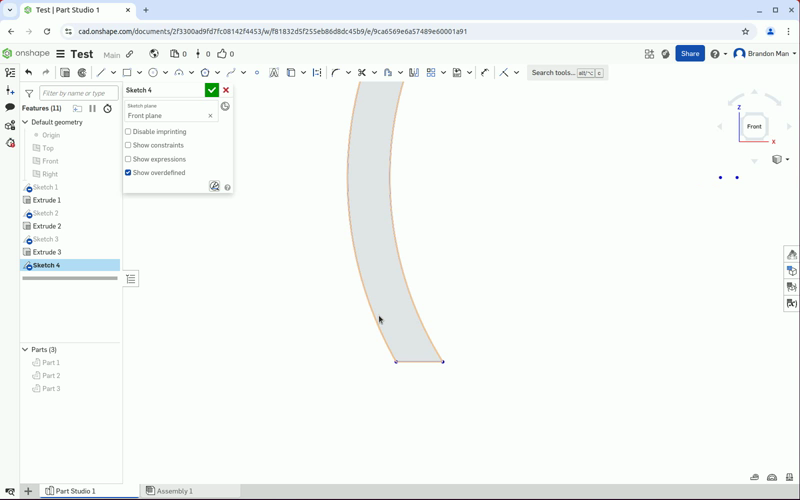
scroll(6)
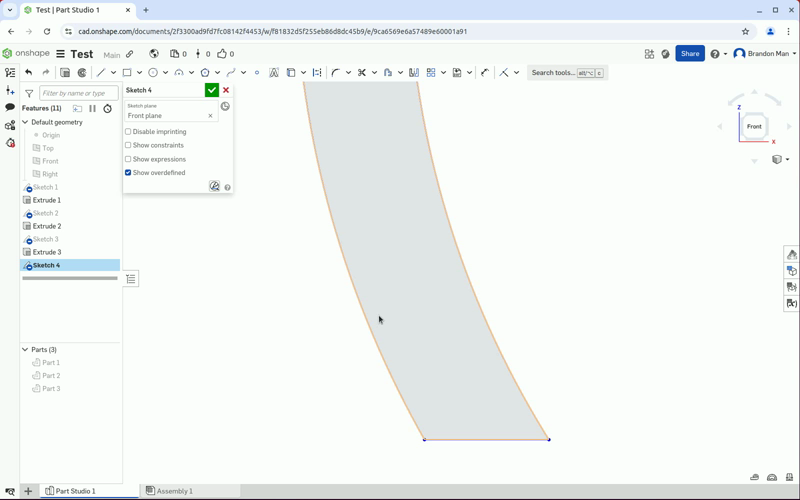
click(379, 315)
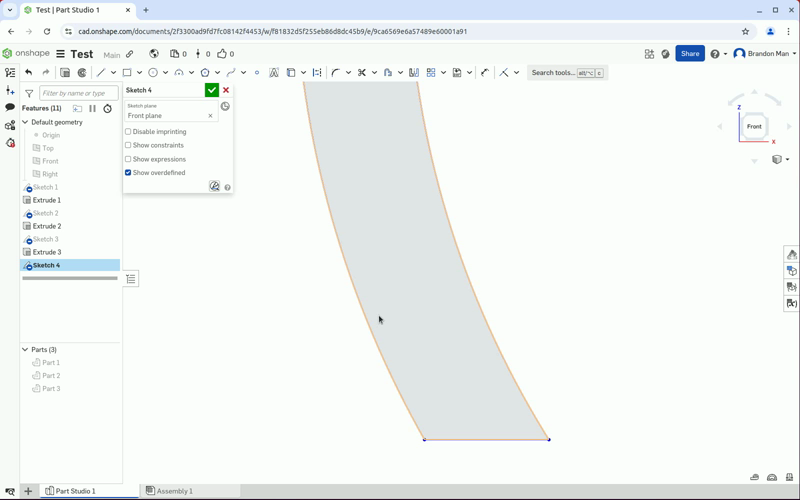
scroll(-6)
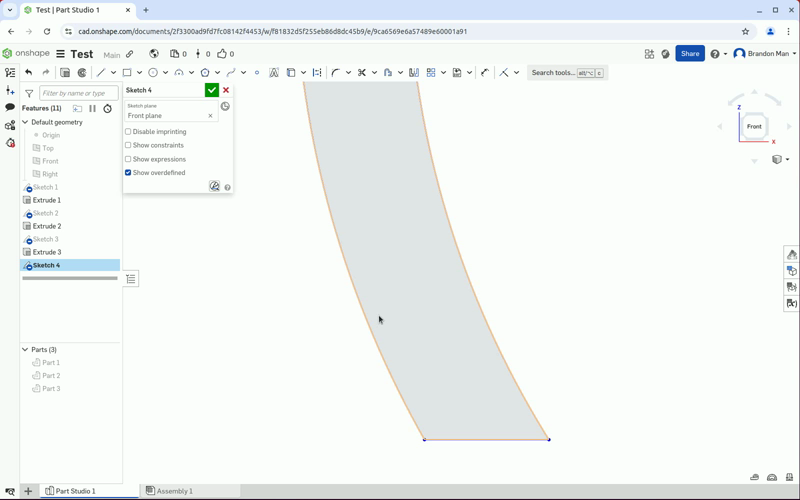
scroll(-6)
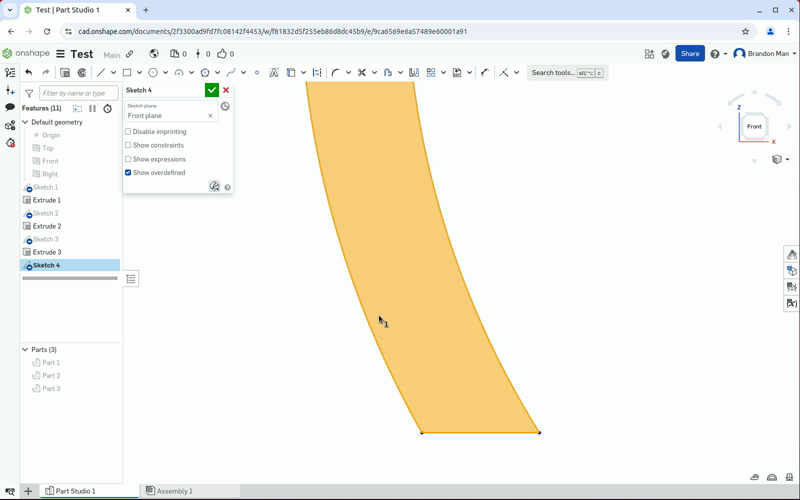
scroll(-6)
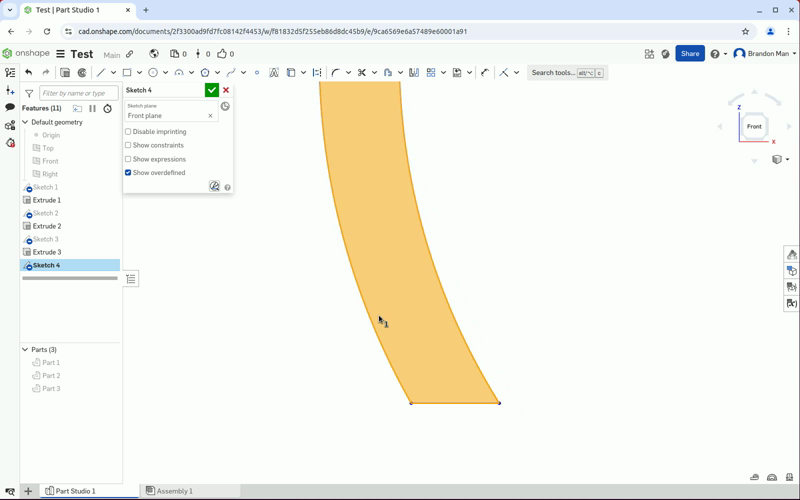
scroll(-6)
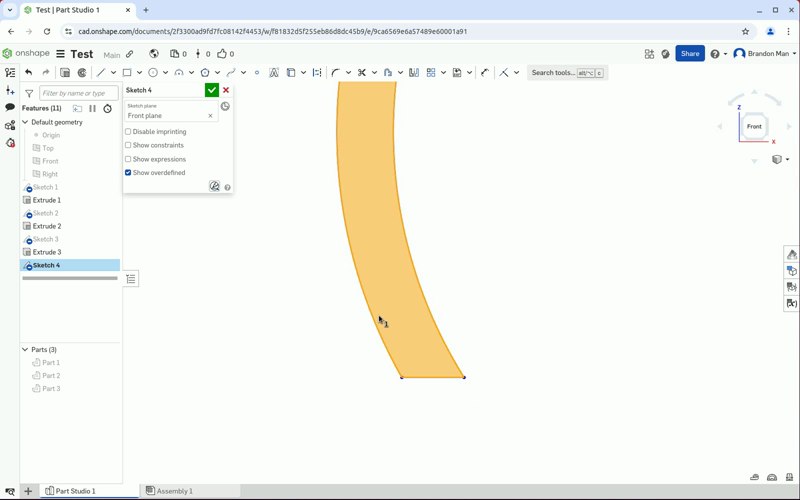
scroll(-6)
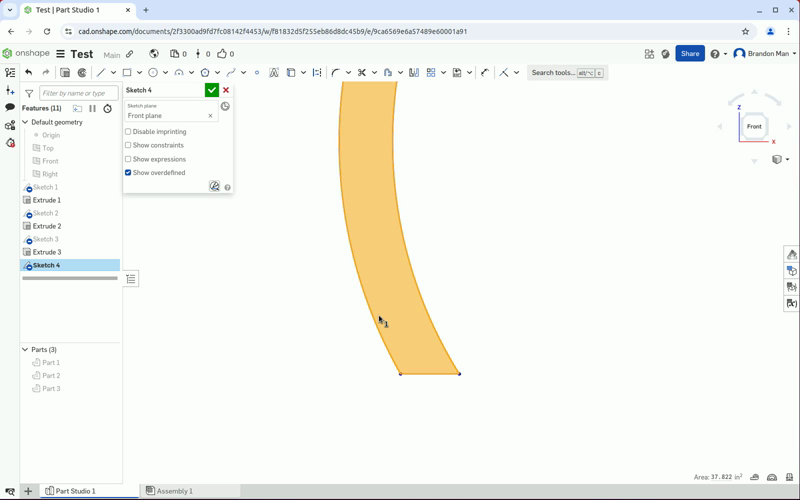
scroll(-6)
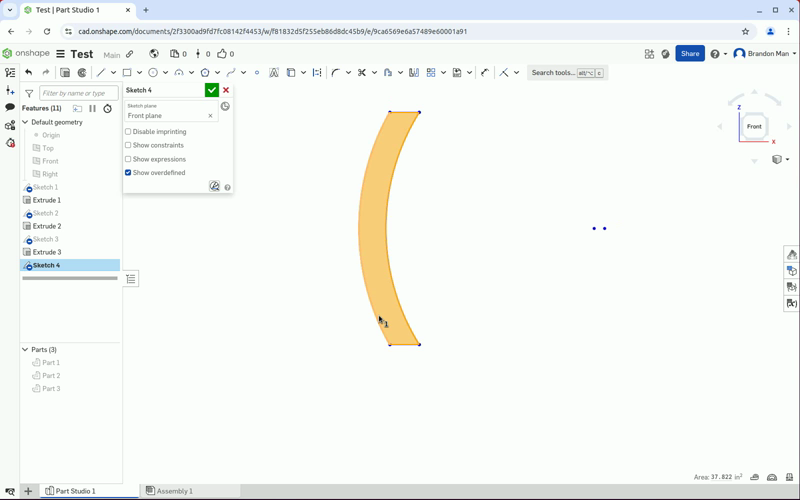
scroll(-6)
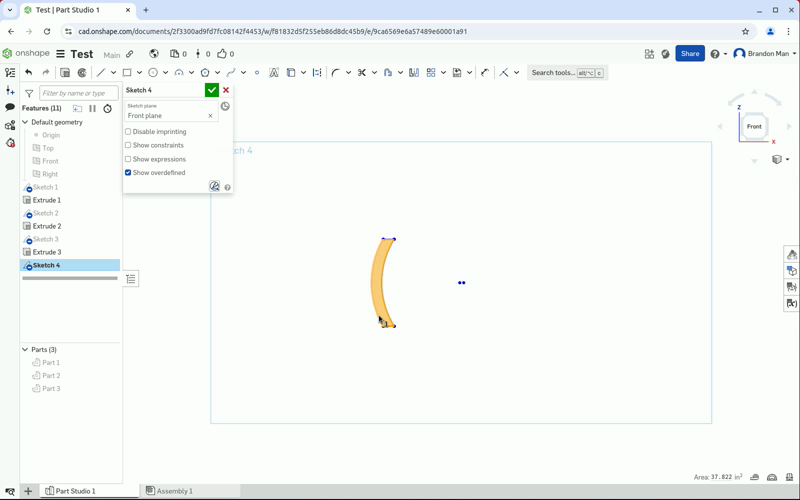
mouse_move(73, 352)
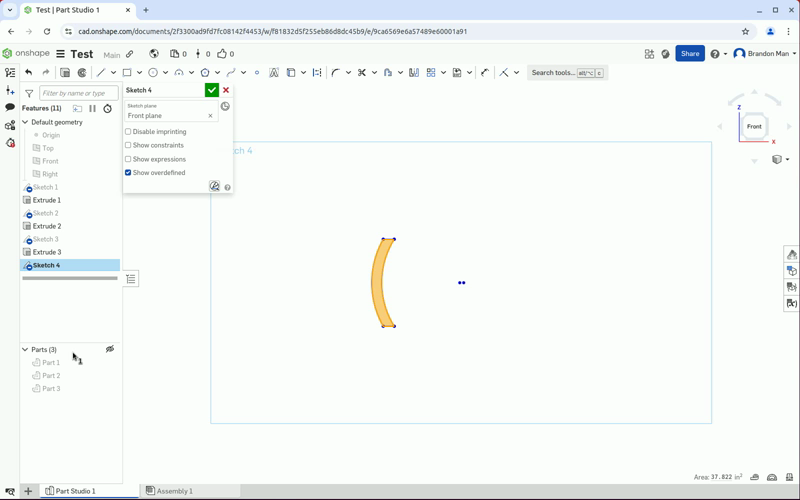
key(shift+y)
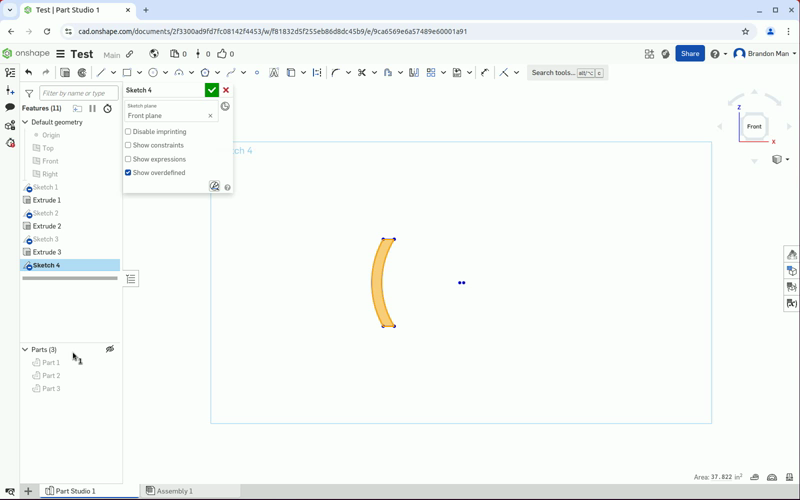
key(shift+e)
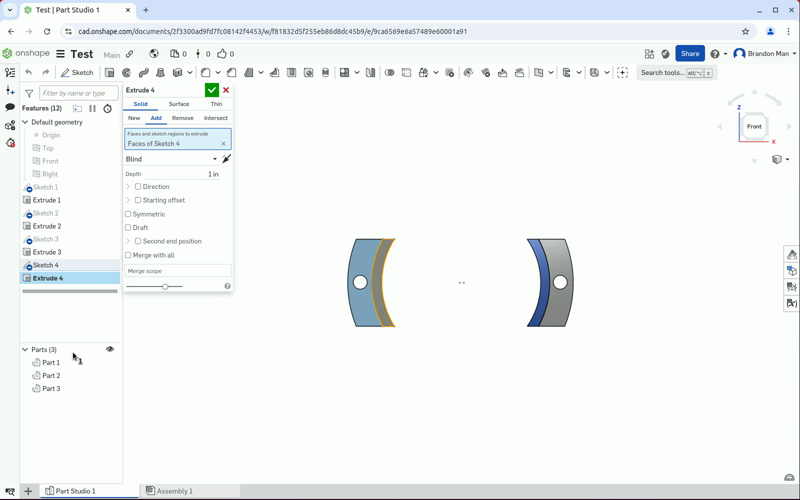
mouse_move(143, 106)
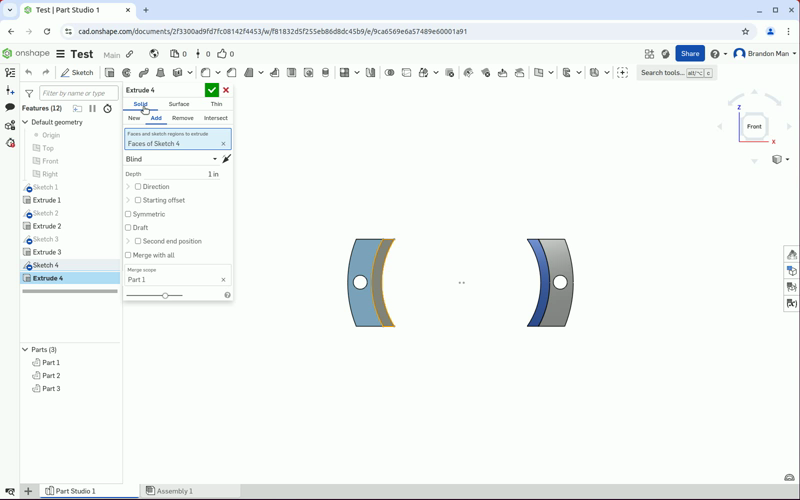
click(143, 106)
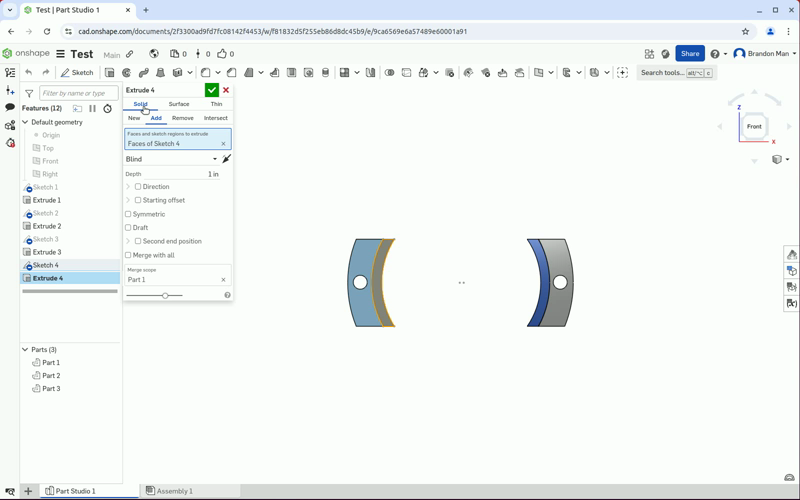
mouse_move(137, 120)
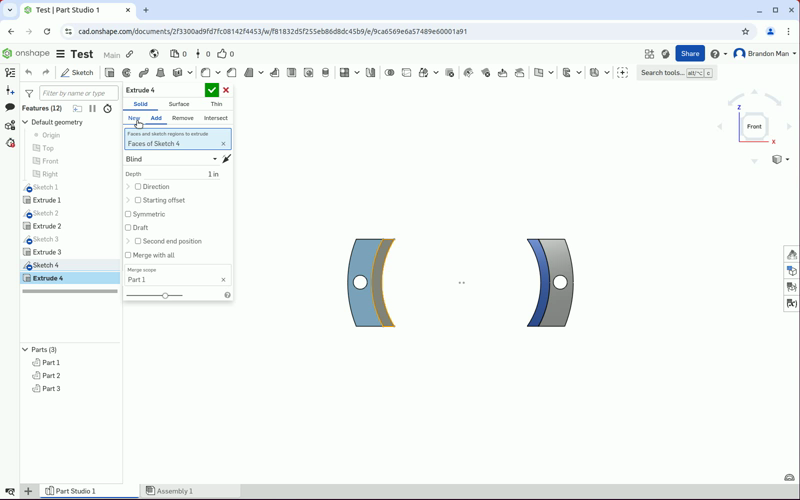
click(137, 120)
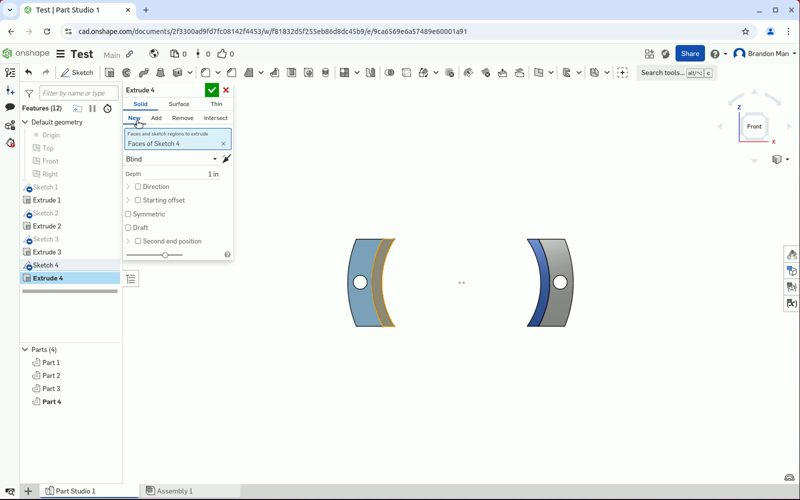
key(tab, 4)
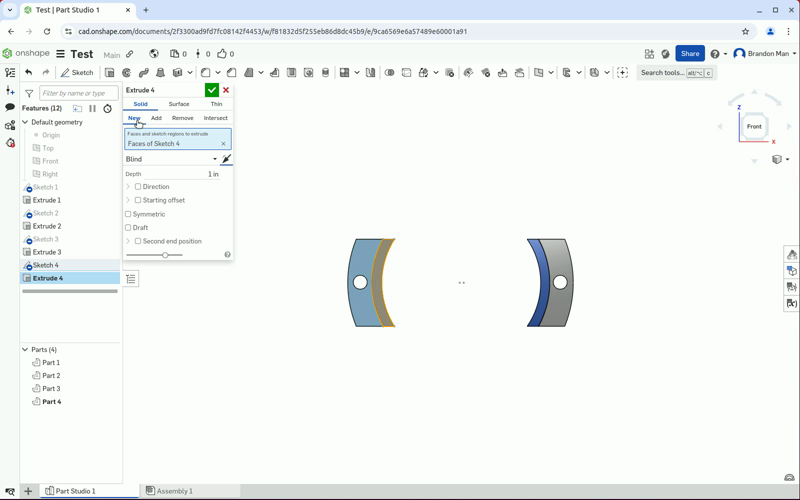
text(4.574)
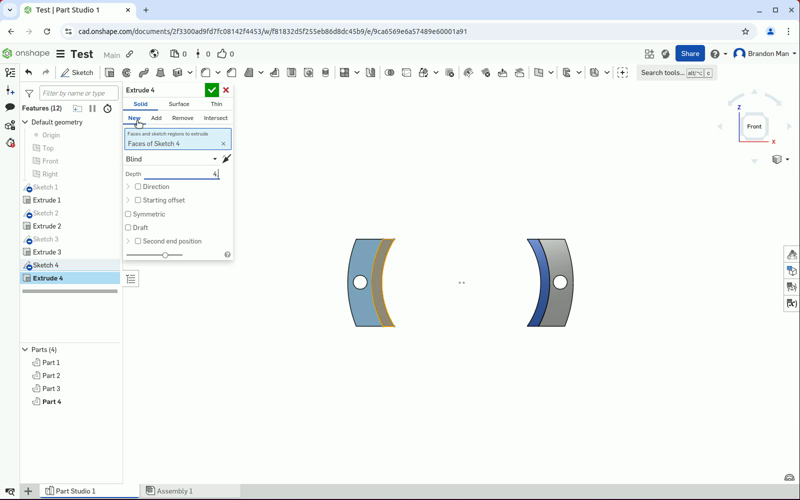
key(enter)
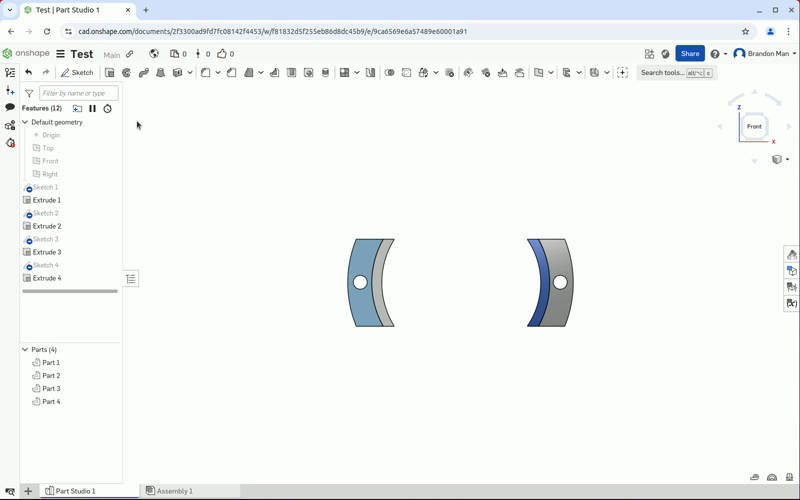
key(shift+h)
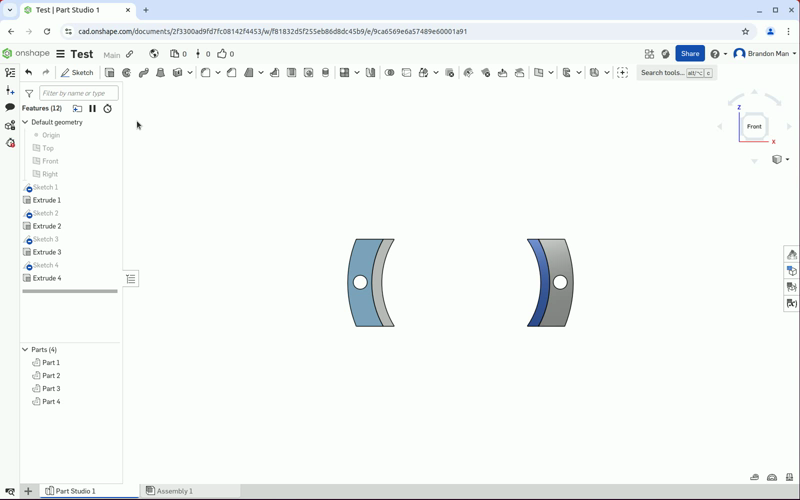
key(shift+h)
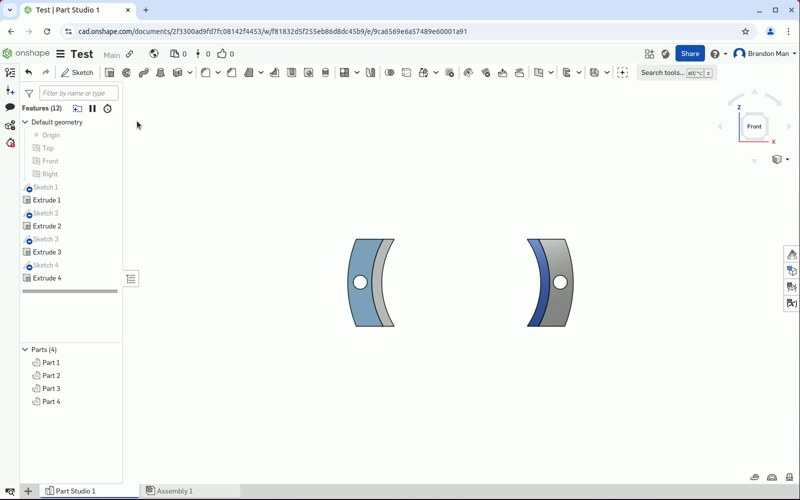
key(shift+7)
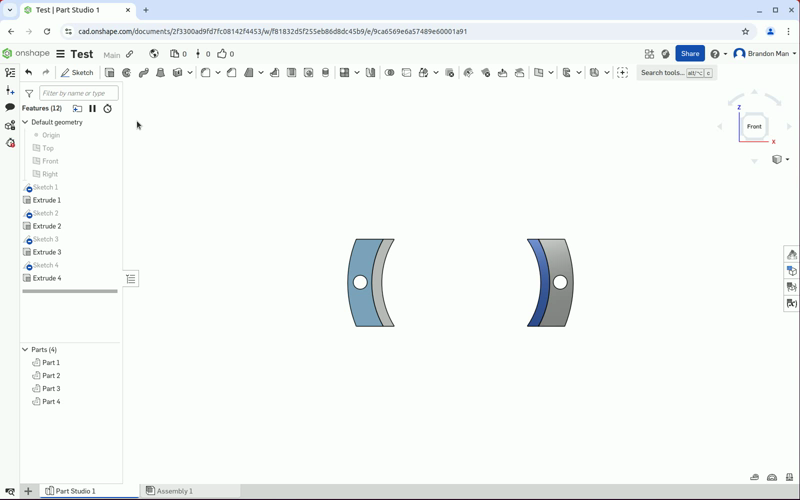
key(left, 2)
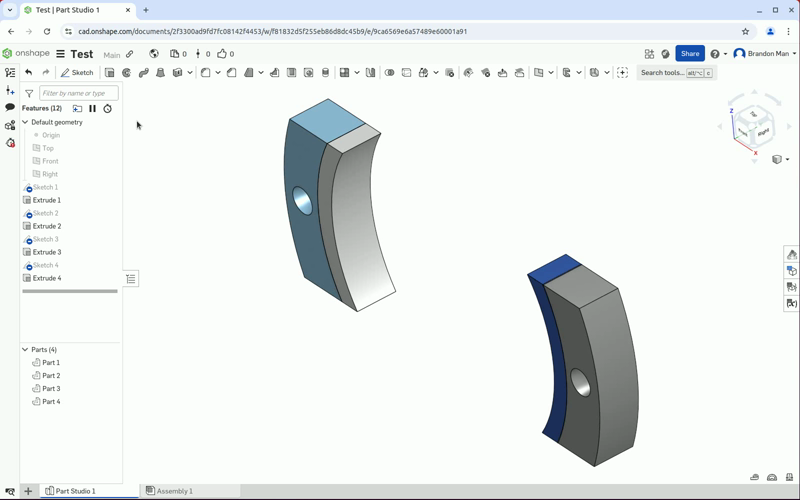
key(down, 2)
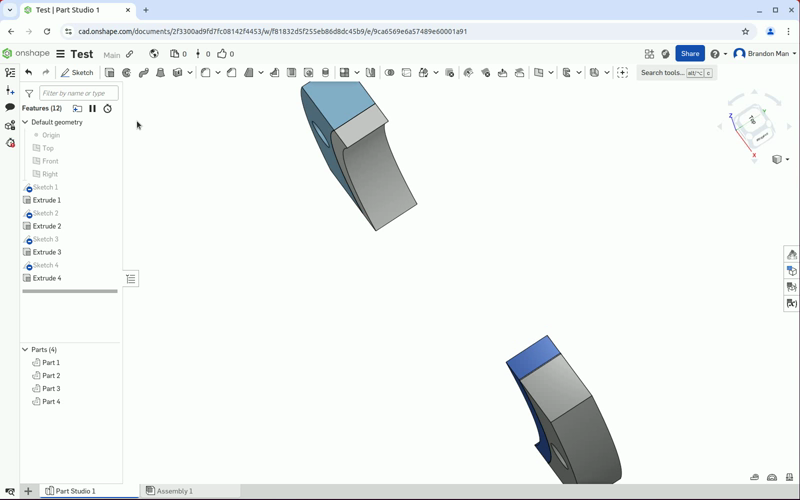
key(up, 2)
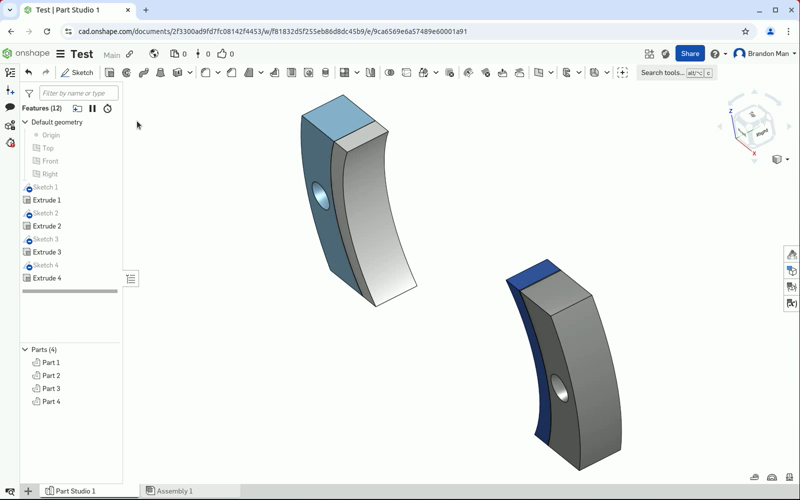
key(right, 2)
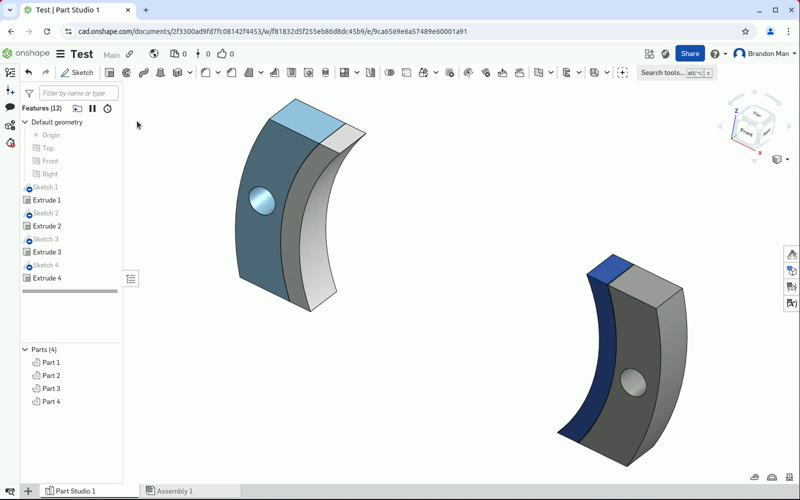
mouse_move(73, 189)
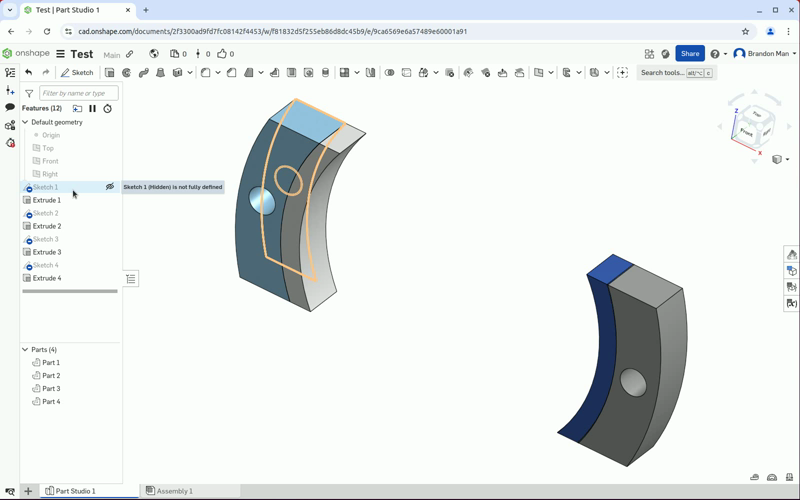
click(73, 189)